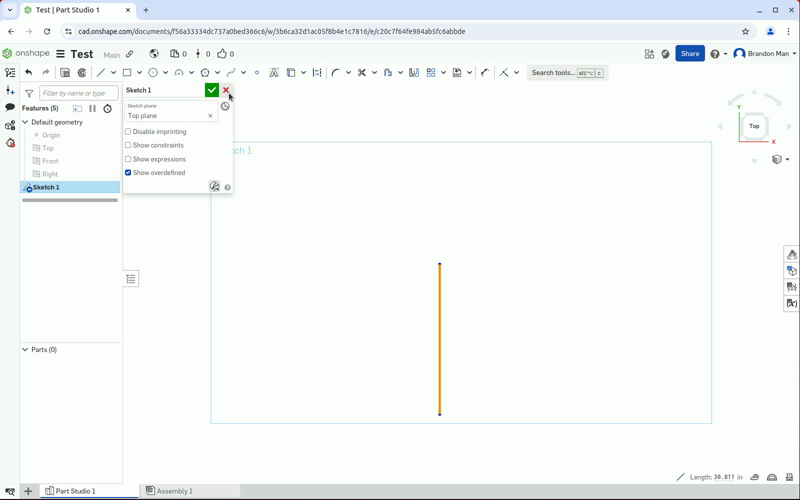
key(shift+h)
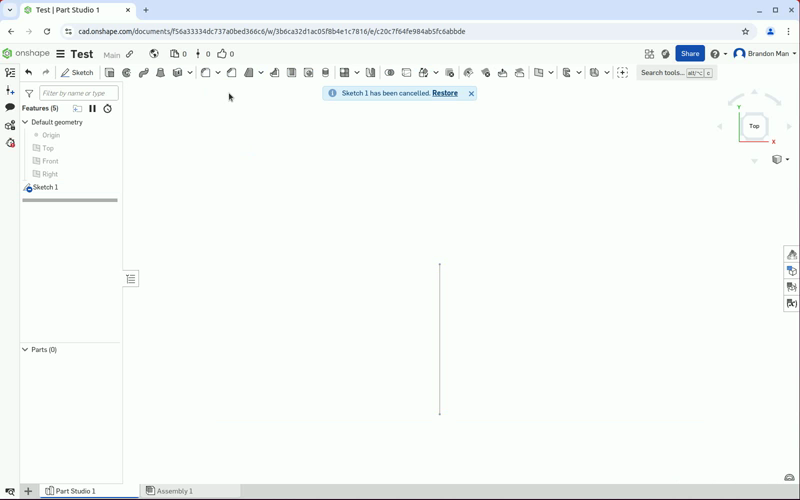
key(shift+s)
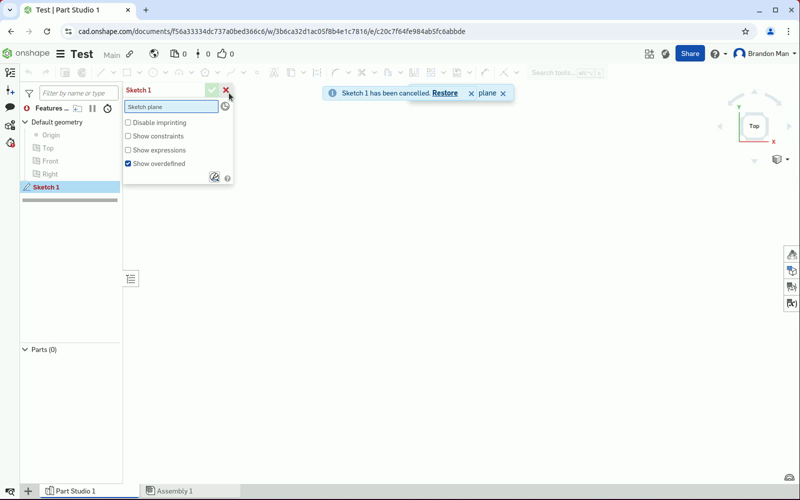
mouse_move(73, 150)
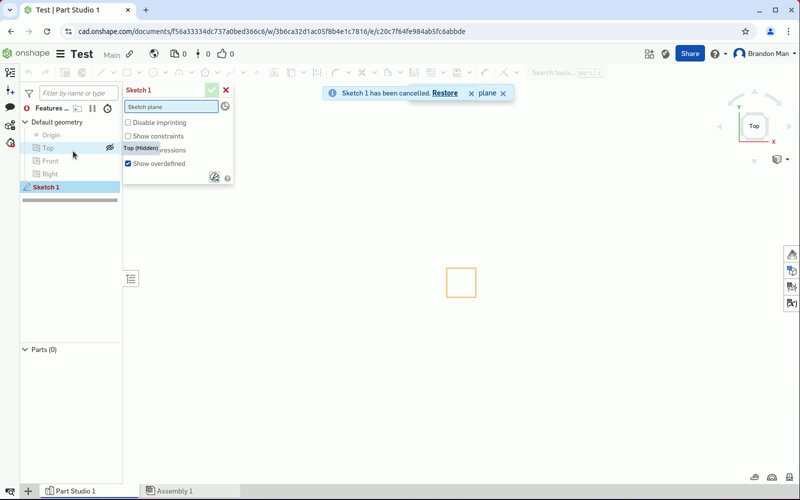
click(73, 150)
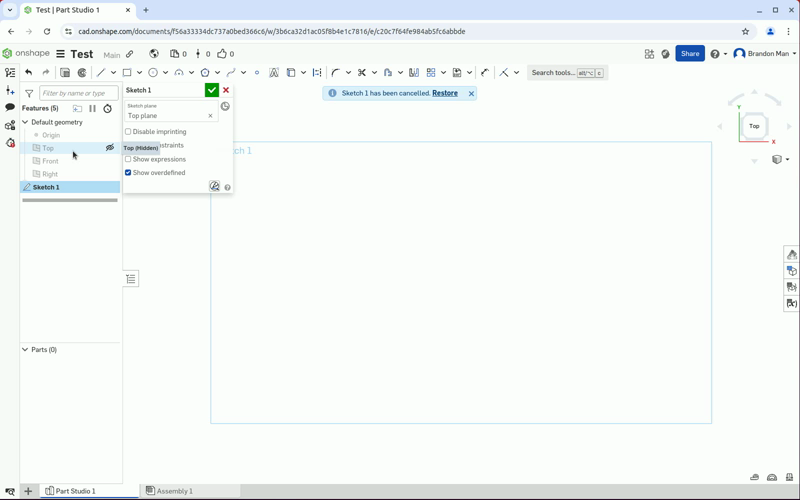
mouse_move(73, 352)
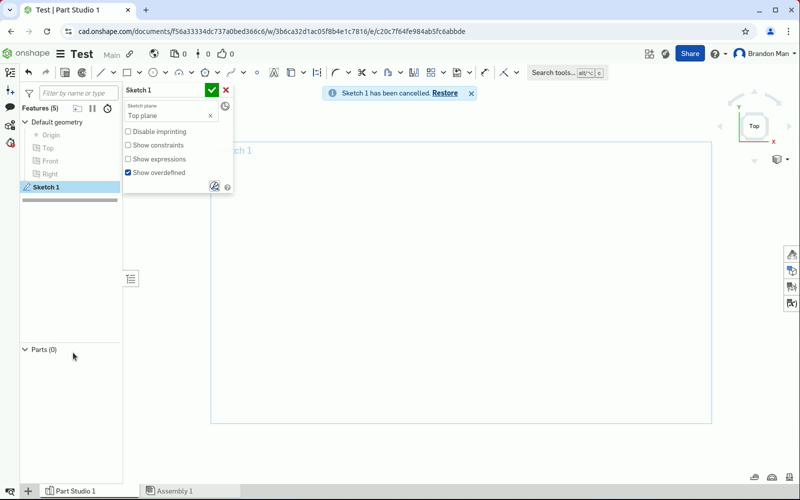
key(y)
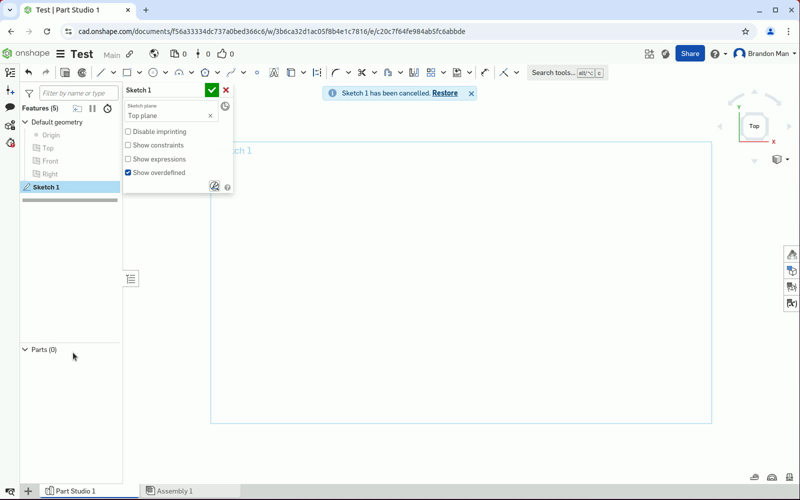
key(c)
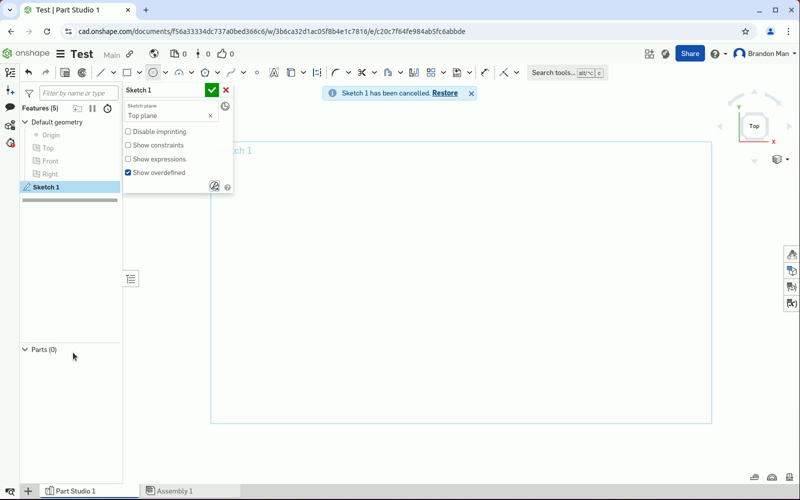
key_down(shift)
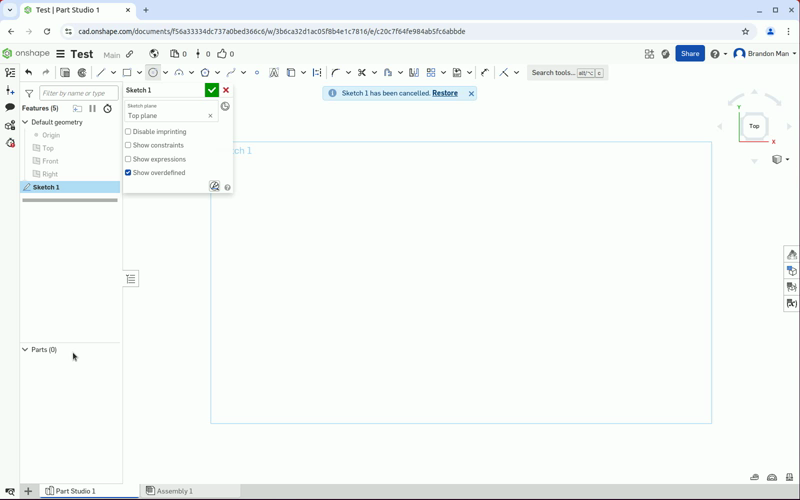
mouse_move(461, 282)
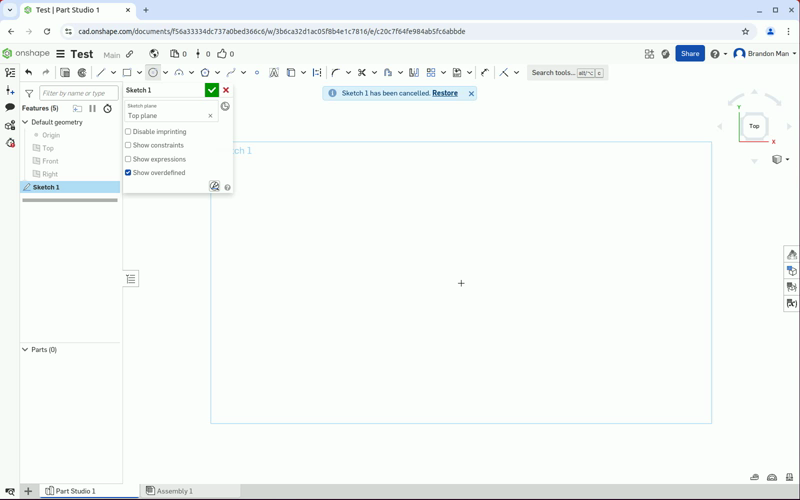
click(461, 282)
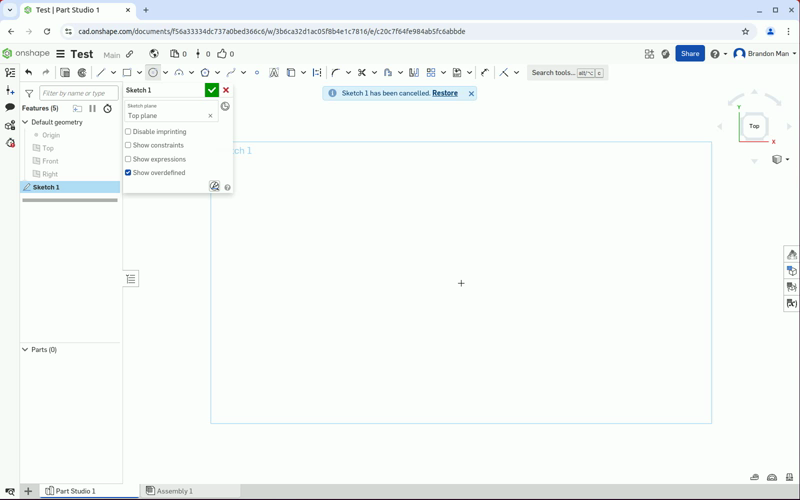
key_up(shift)
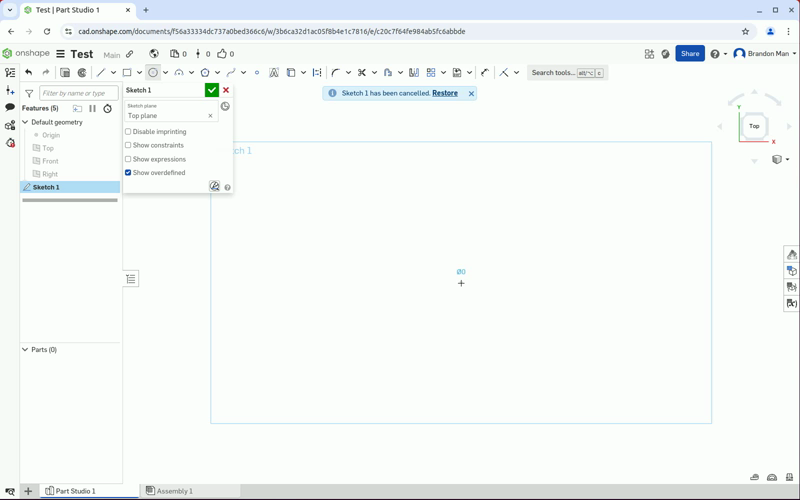
mouse_move(574, 282)
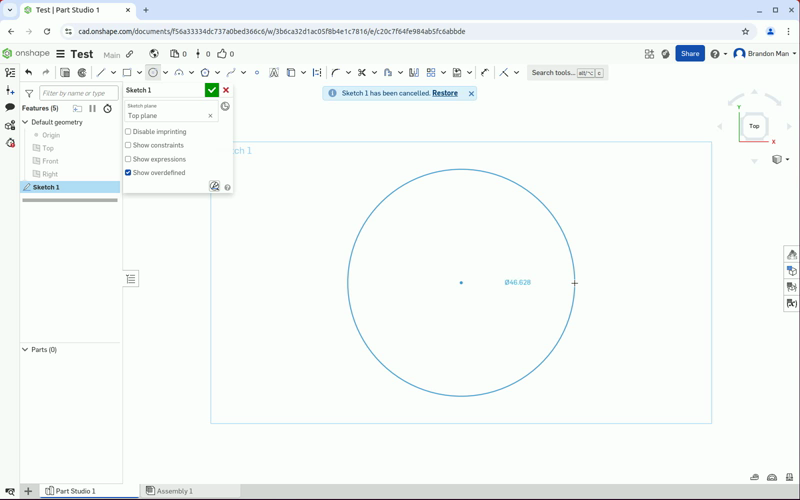
click(574, 282)
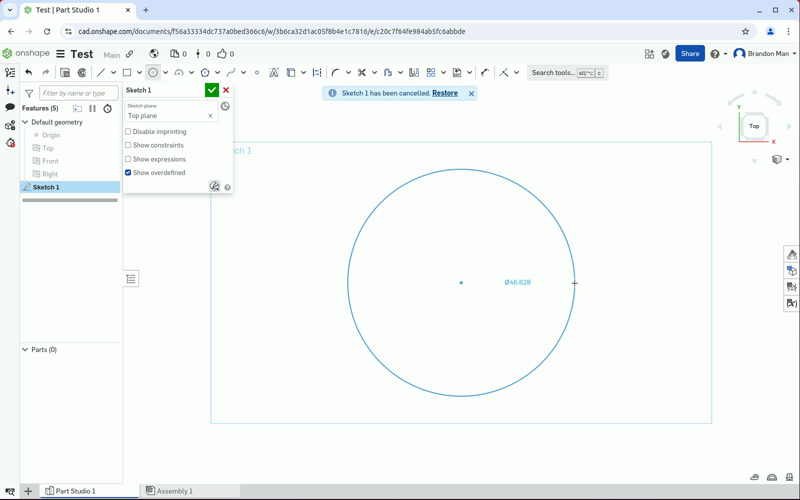
key(esc)
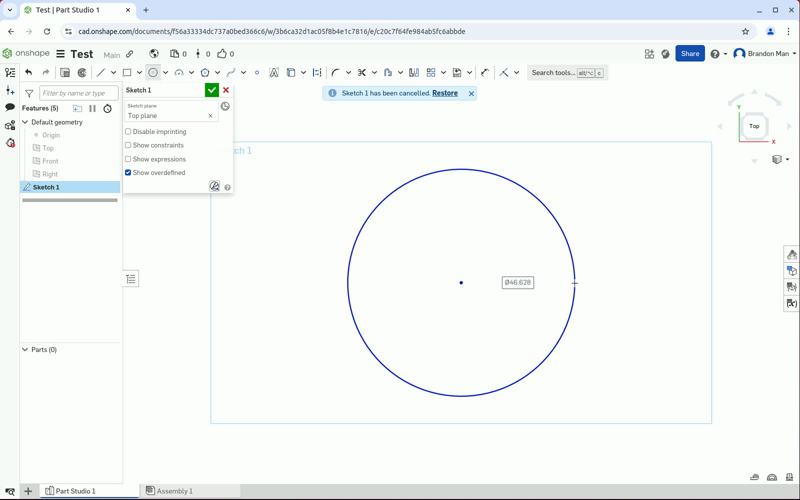
key(c)
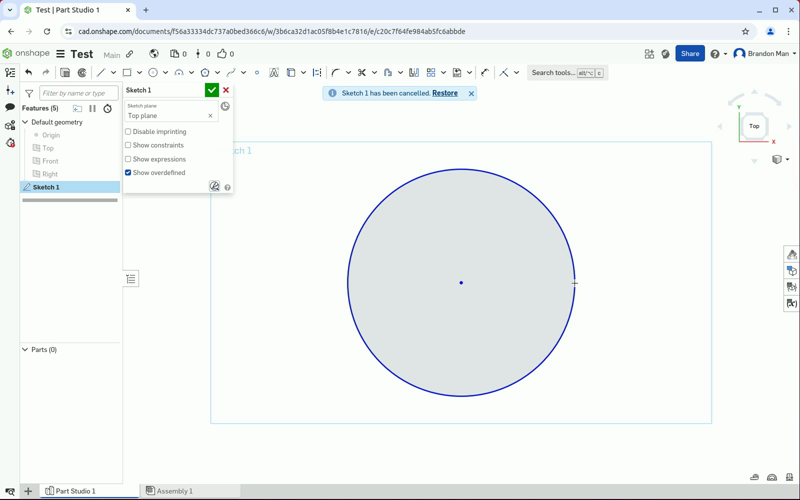
key_down(shift)
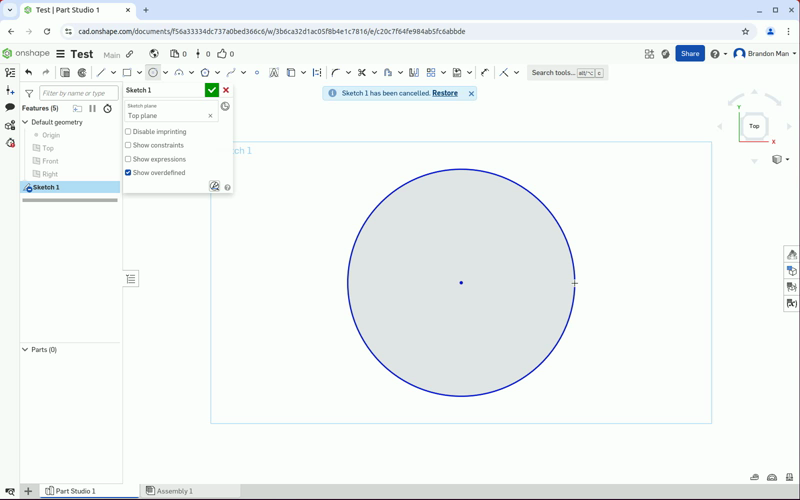
mouse_move(461, 282)
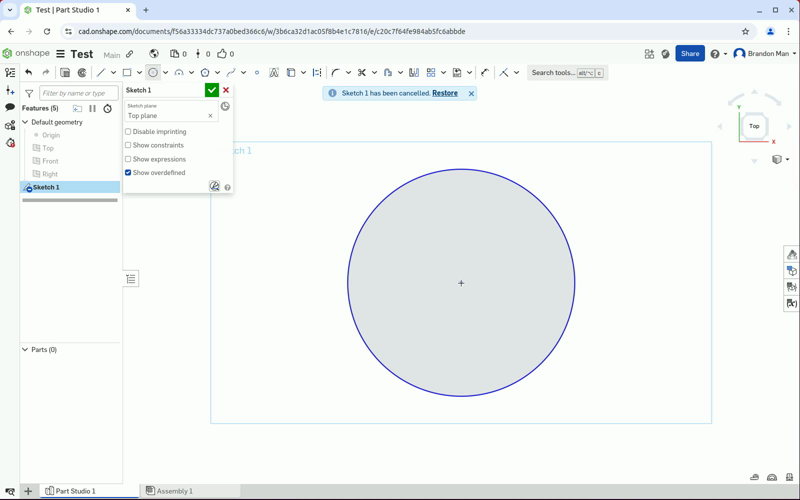
click(461, 282)
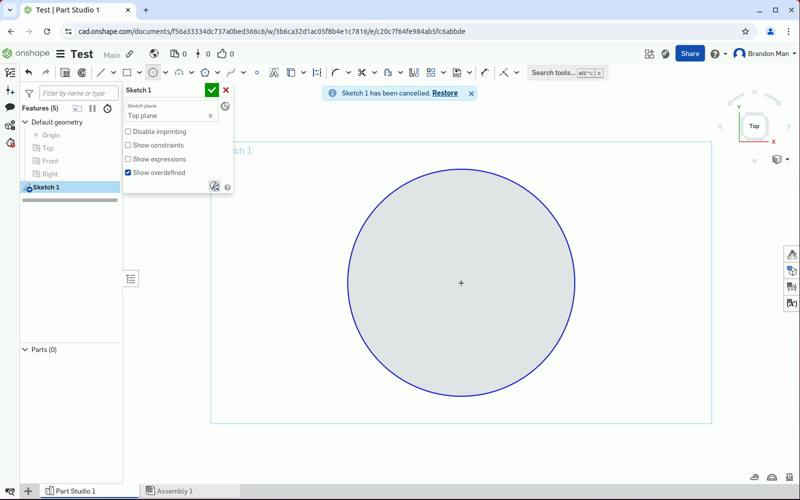
key_up(shift)
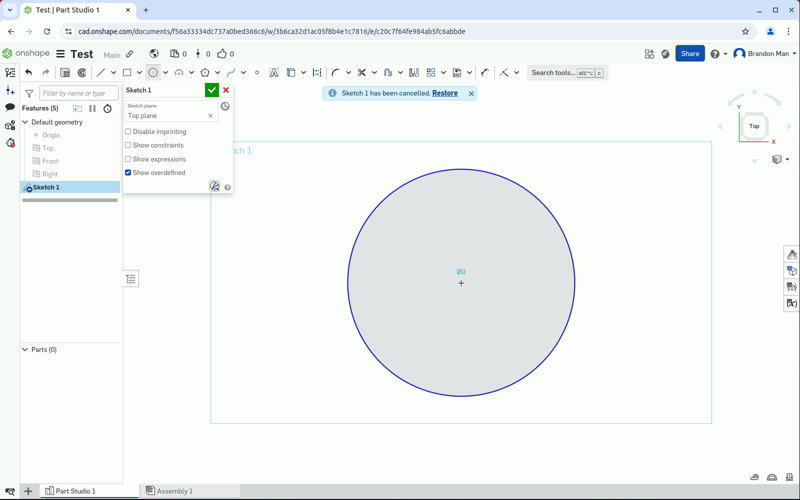
mouse_move(567, 282)
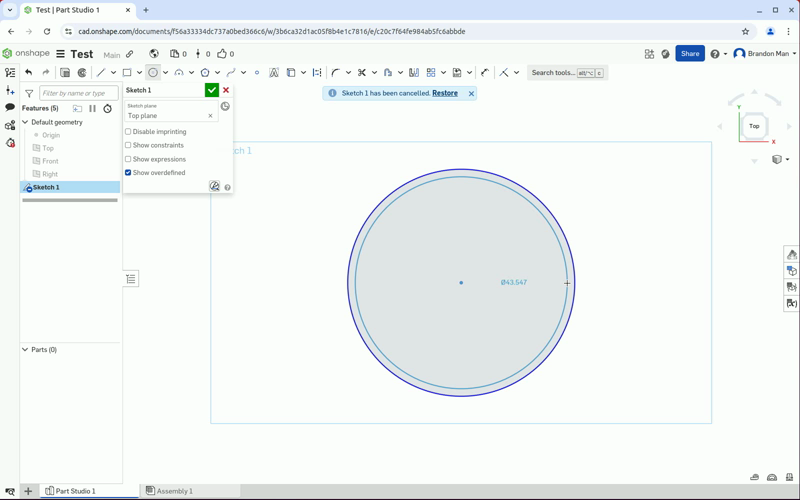
click(567, 282)
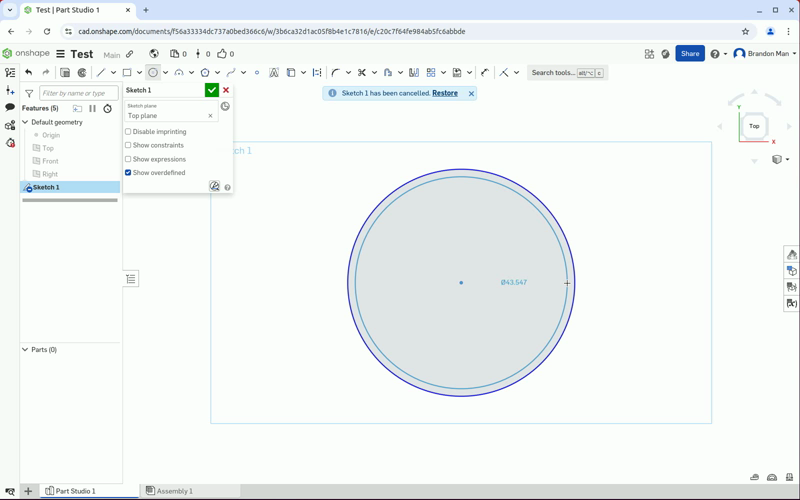
key(esc)
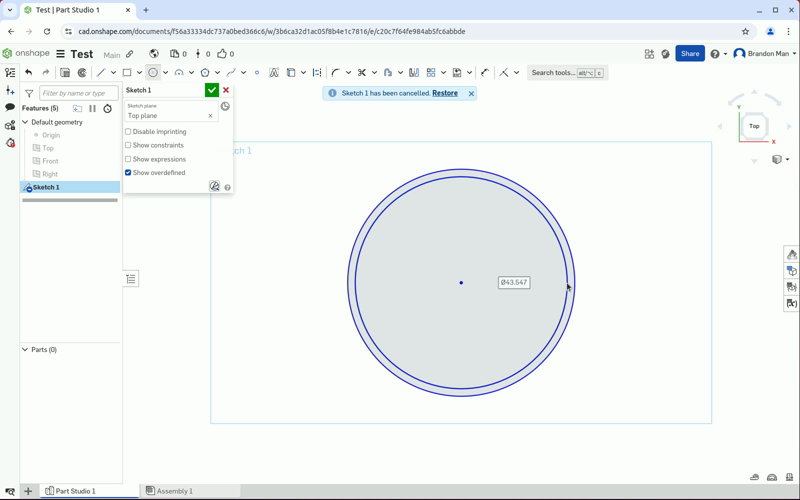
mouse_move(433, 177)
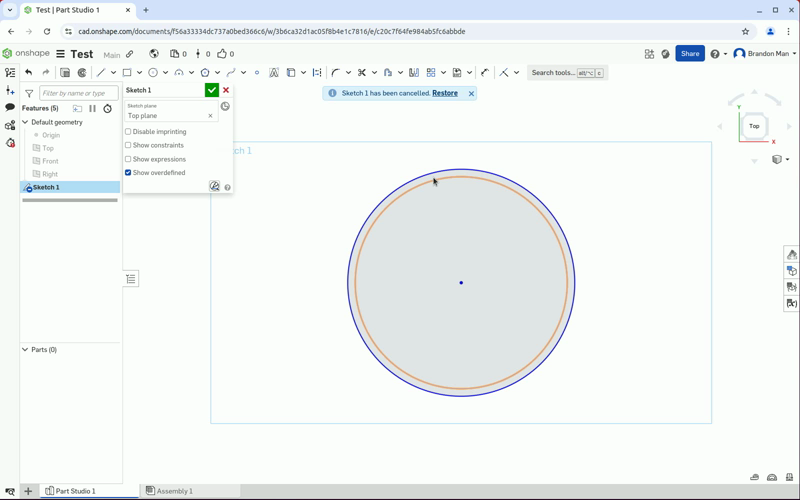
click(433, 177)
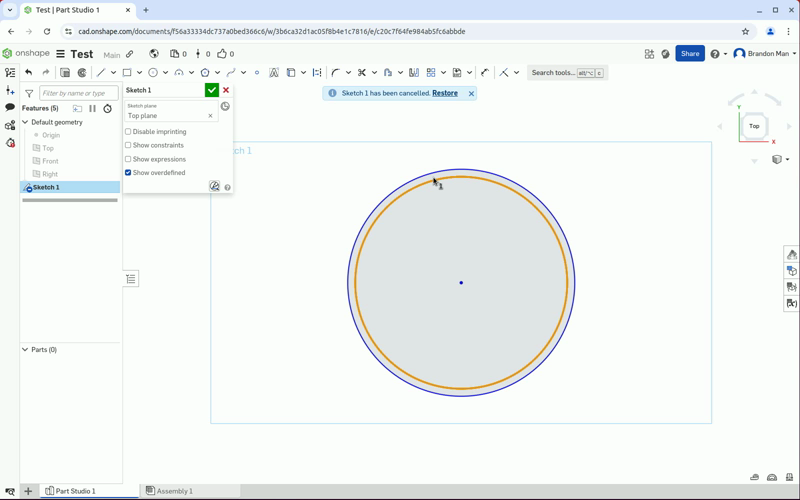
mouse_move(73, 352)
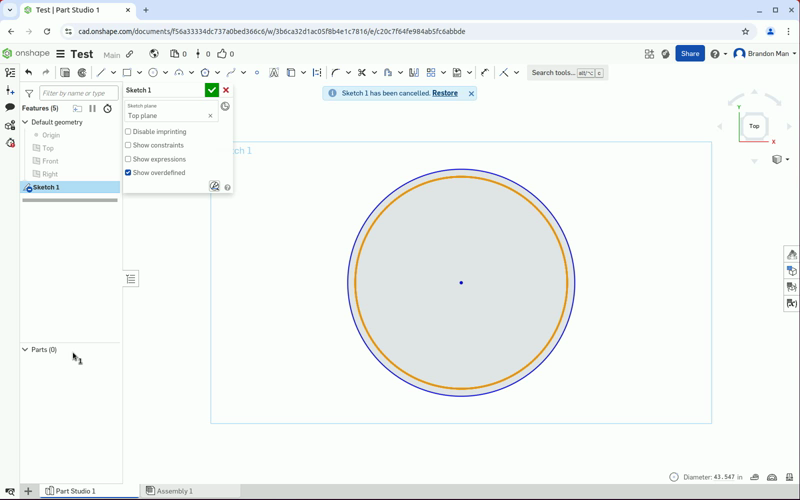
key(shift+y)
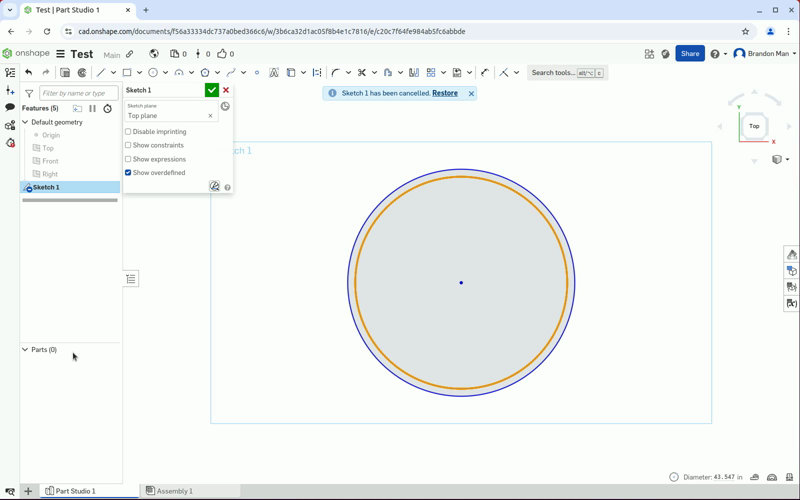
key(shift+e)
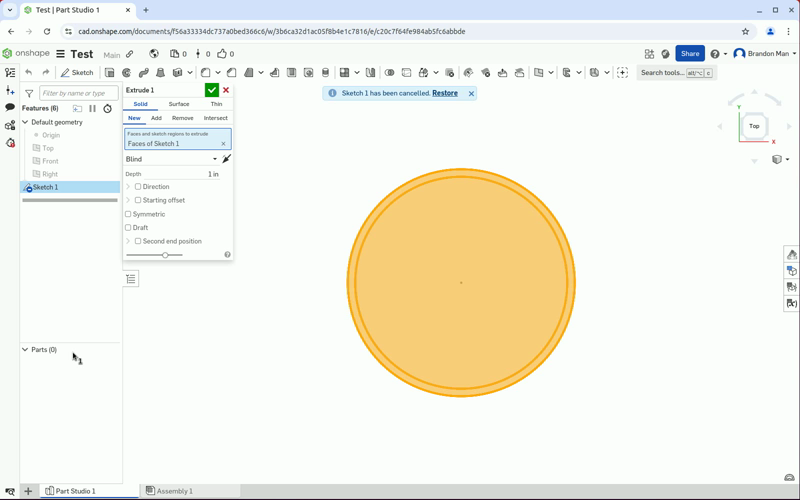
mouse_move(143, 106)
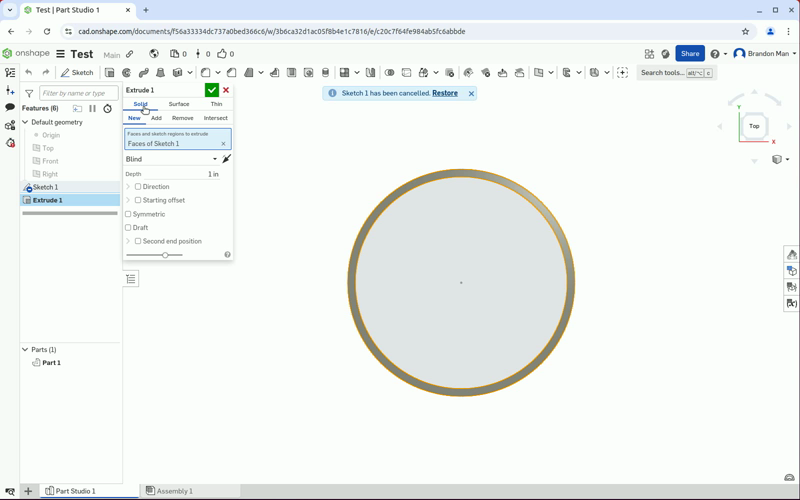
click(143, 106)
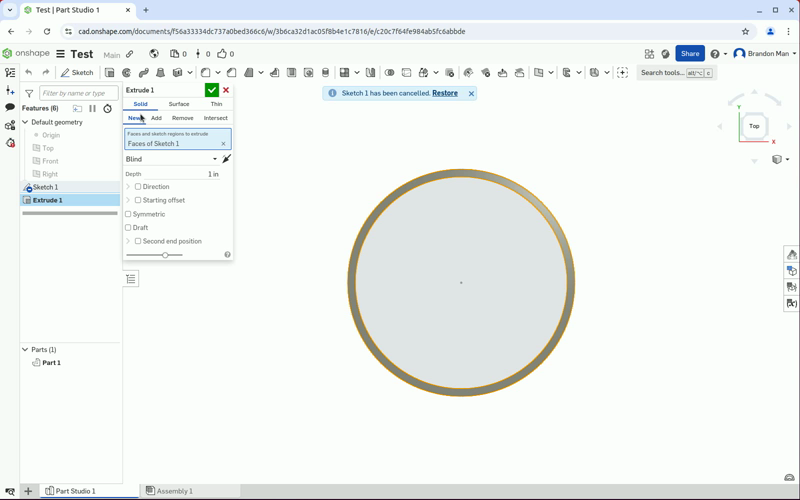
mouse_move(137, 120)
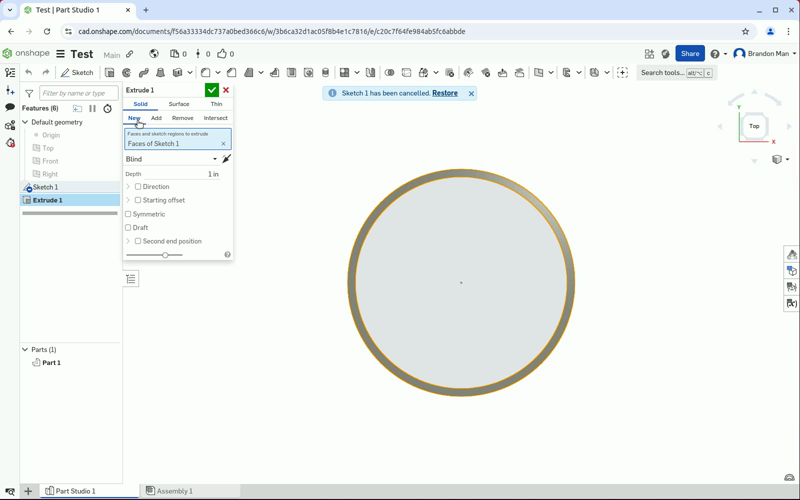
click(137, 120)
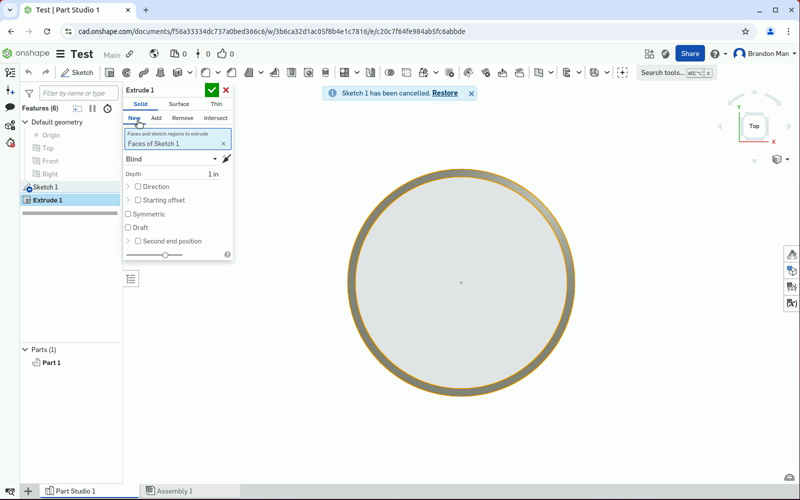
key(tab, 4)
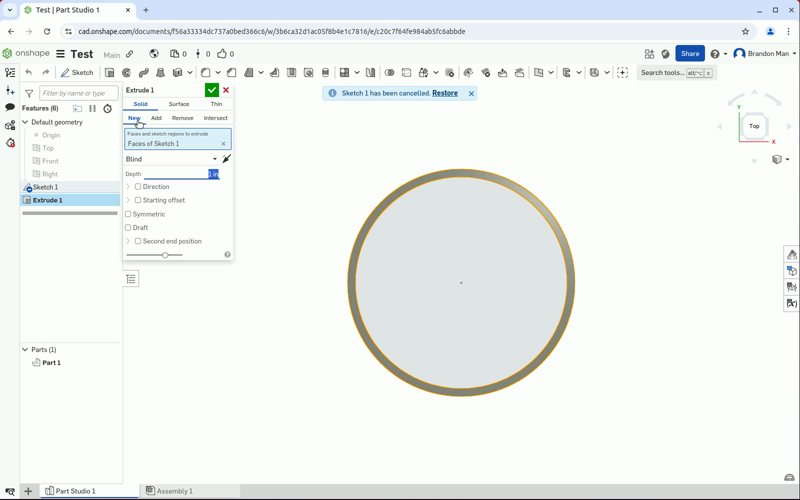
text(0.963)
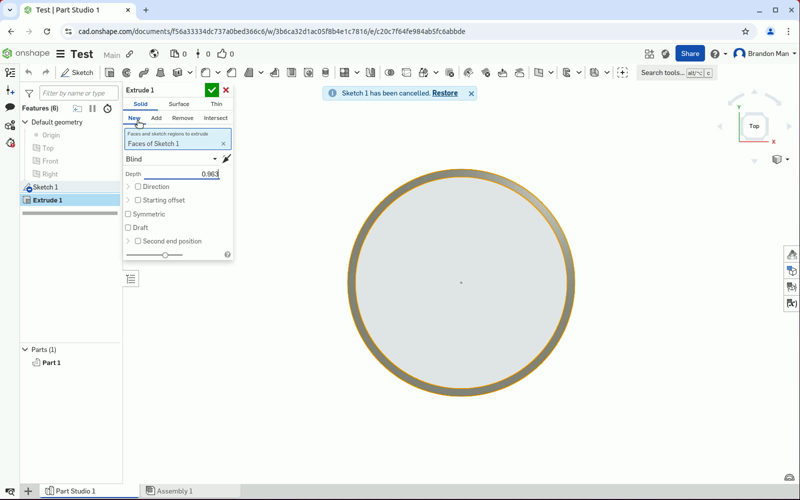
key(enter)
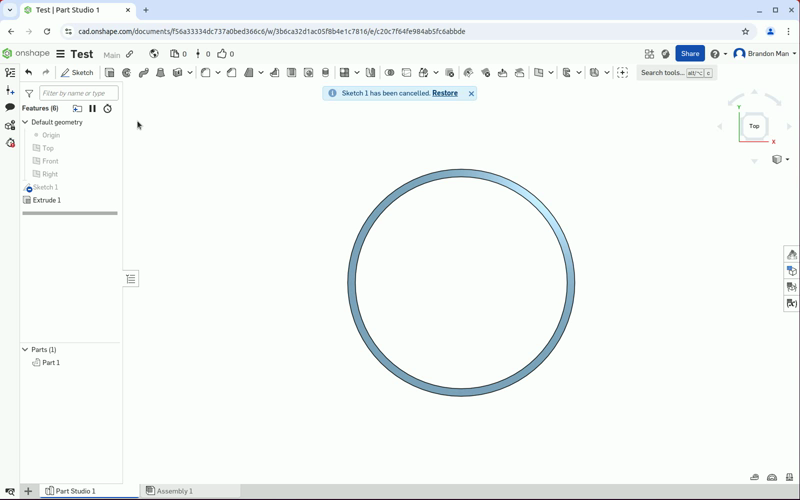
key(shift+h)
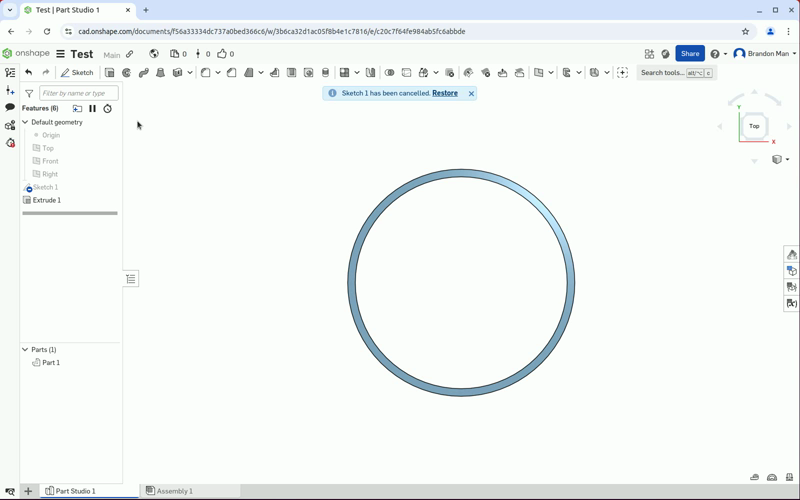
key(shift+h)
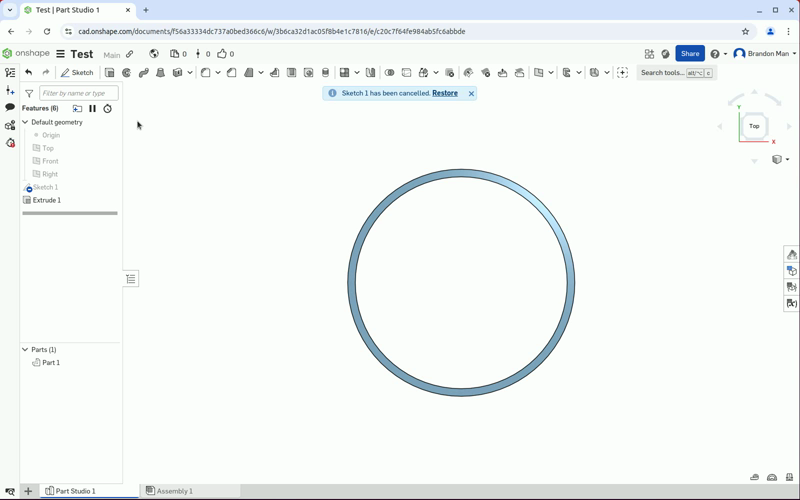
mouse_move(73, 189)
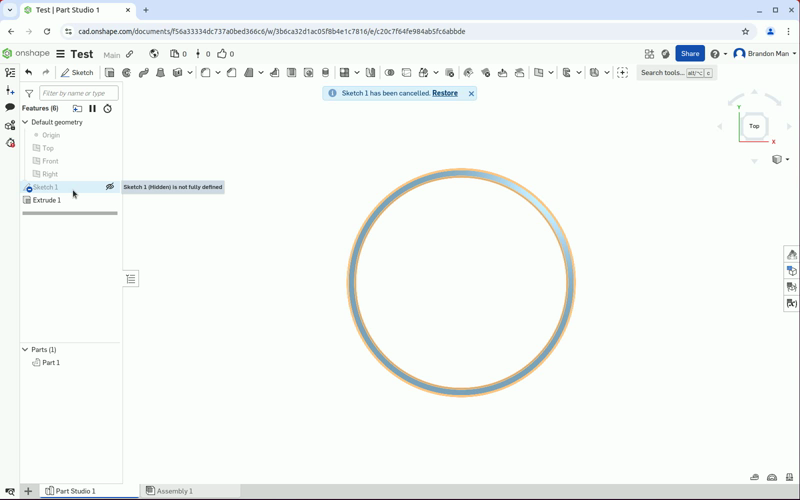
click(73, 189)
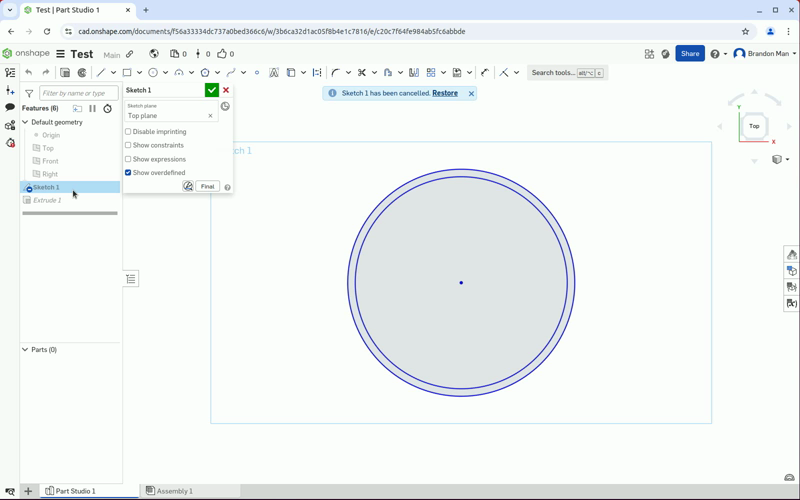
mouse_move(229, 92)
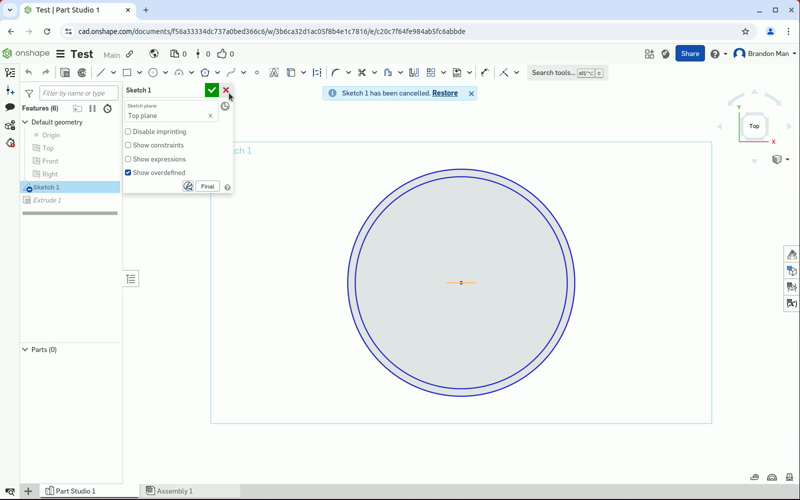
click(229, 92)
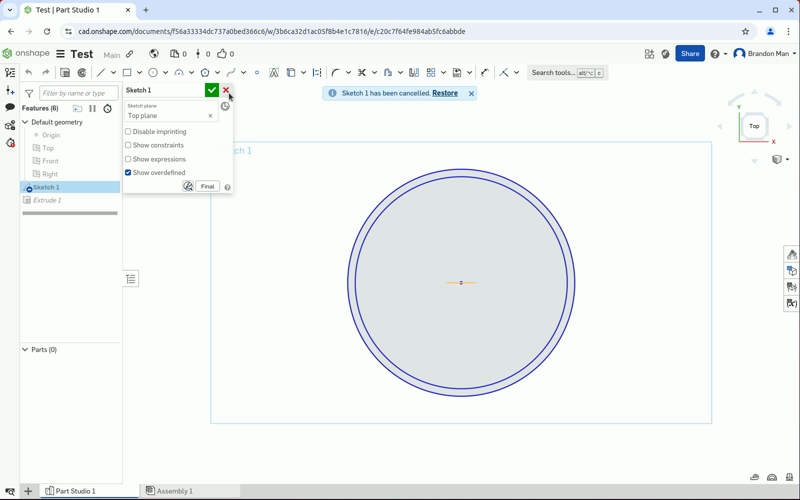
key(shift+s)
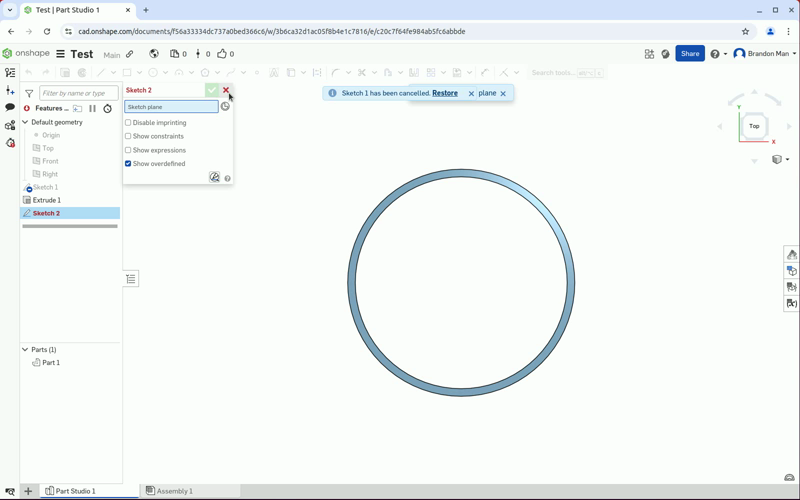
mouse_move(73, 150)
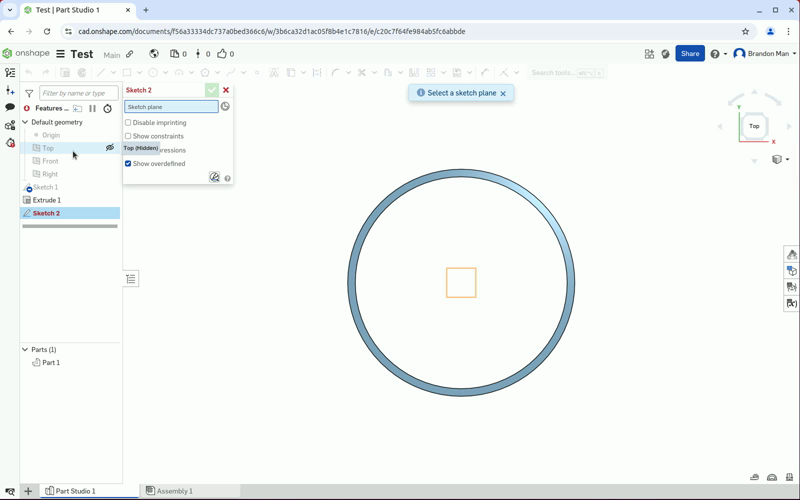
click(73, 150)
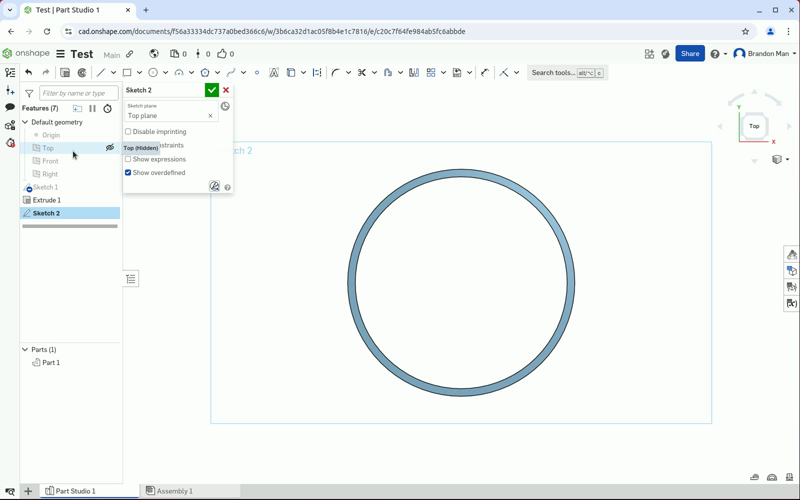
mouse_move(73, 352)
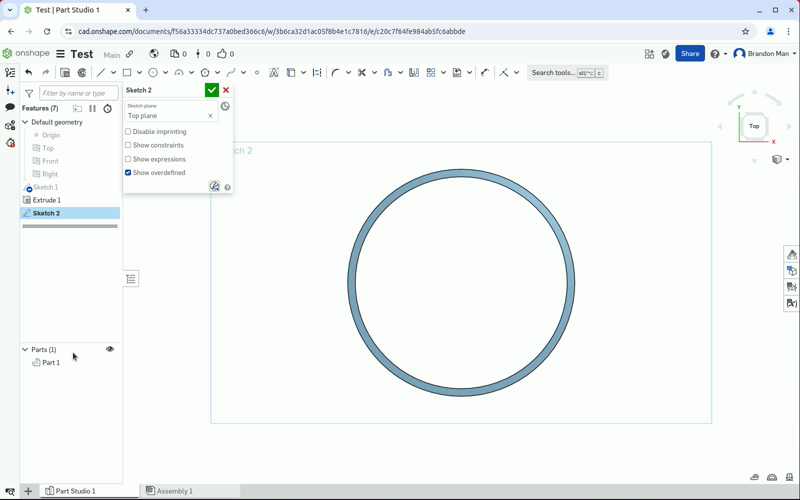
key(y)
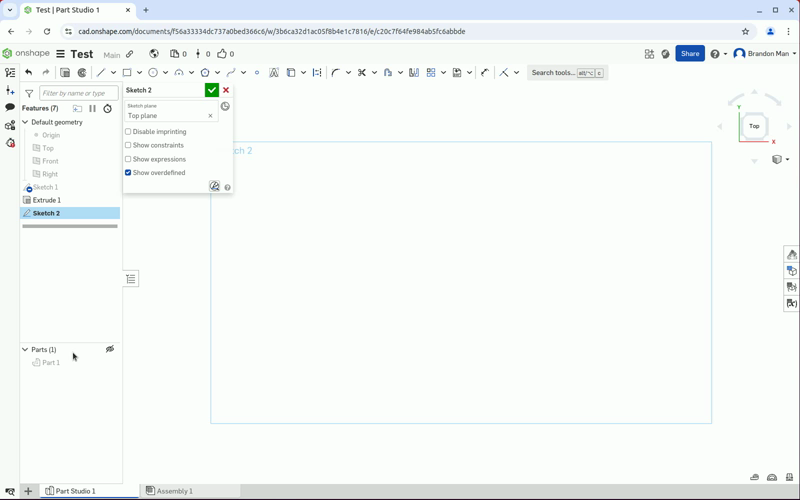
key(a)
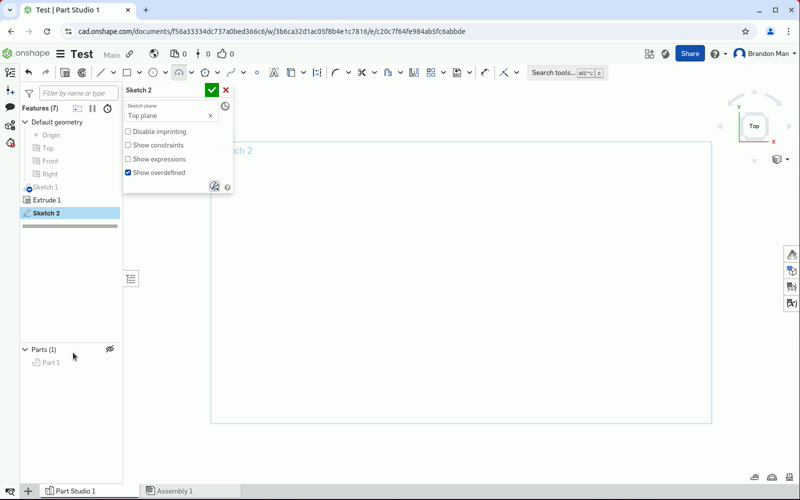
key_down(shift)
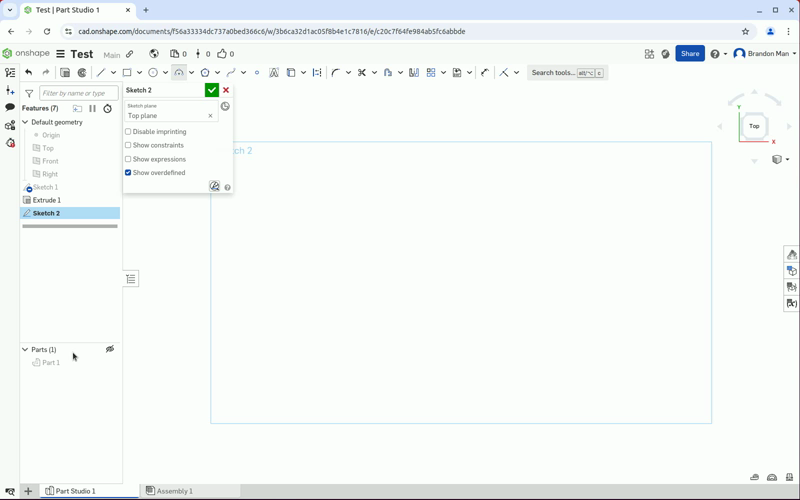
mouse_move(453, 270)
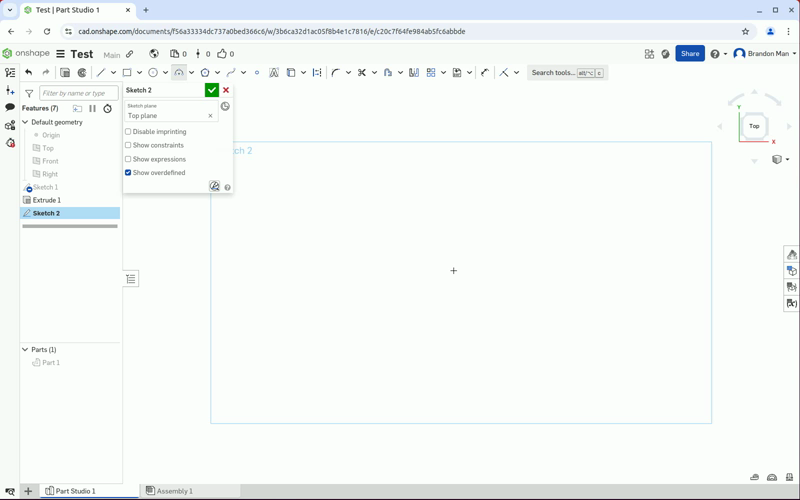
click(453, 270)
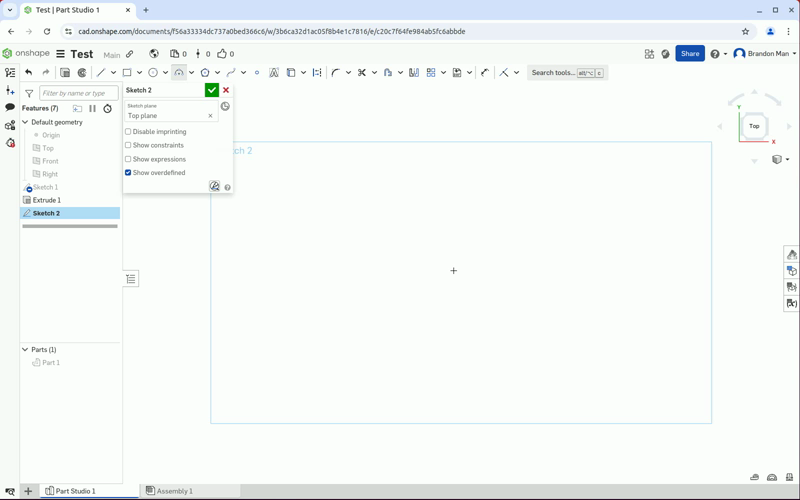
key_up(shift)
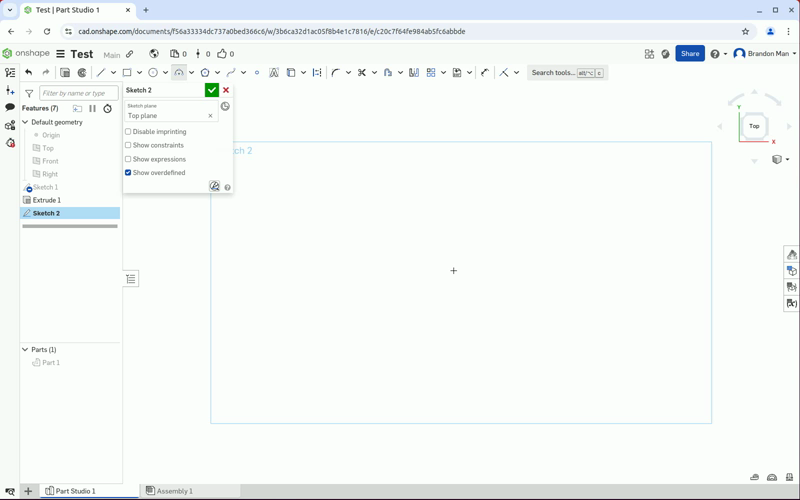
key_down(shift)
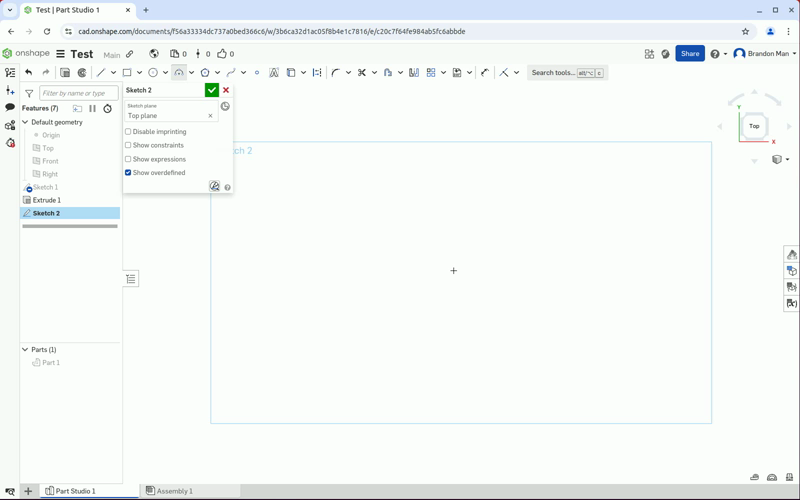
mouse_move(461, 177)
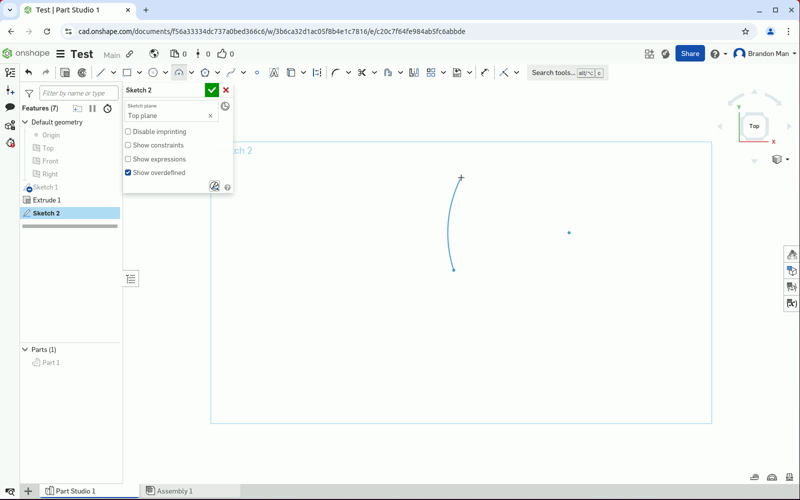
click(461, 177)
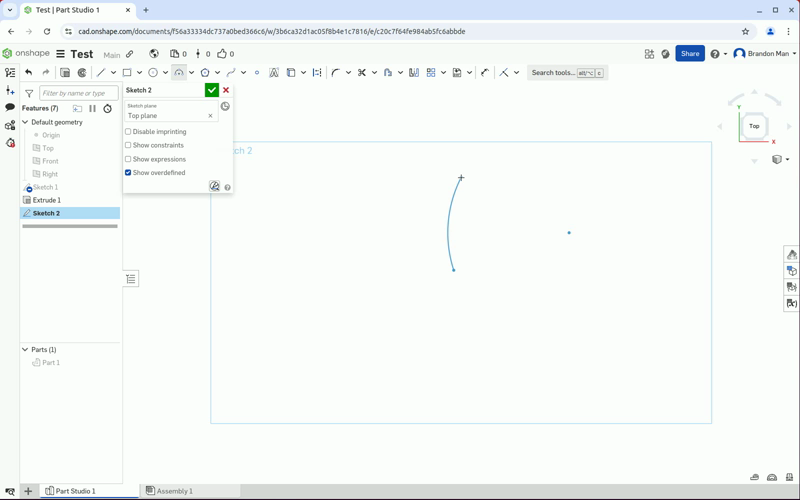
mouse_move(414, 219)
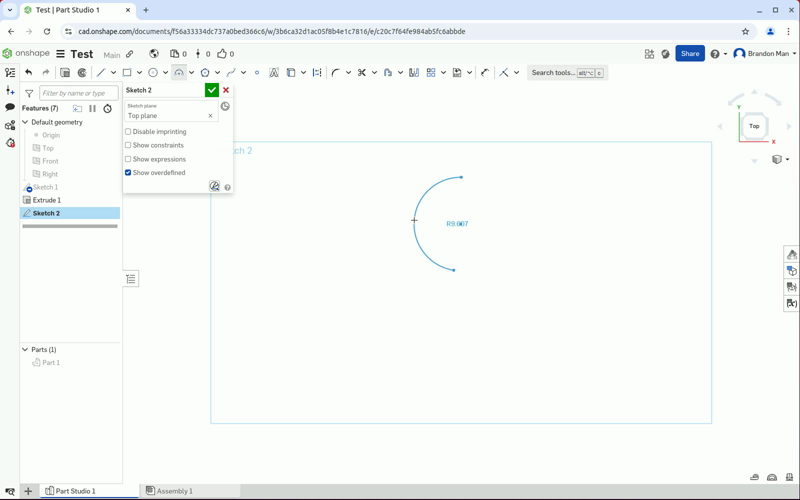
click(414, 219)
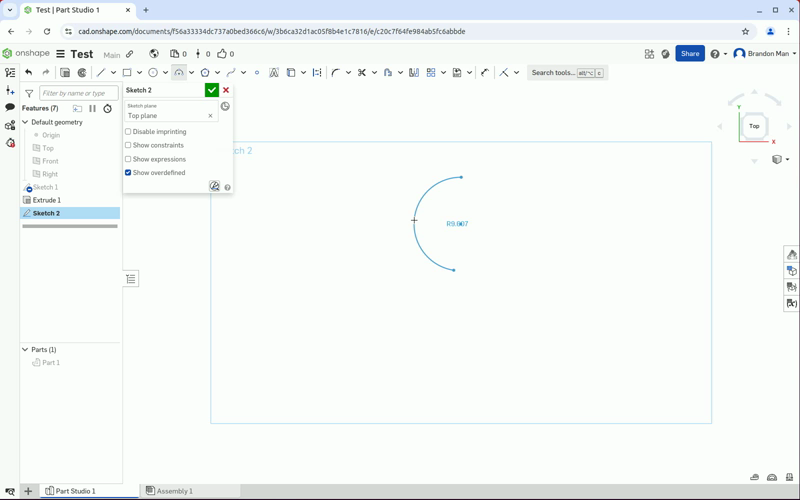
key_up(shift)
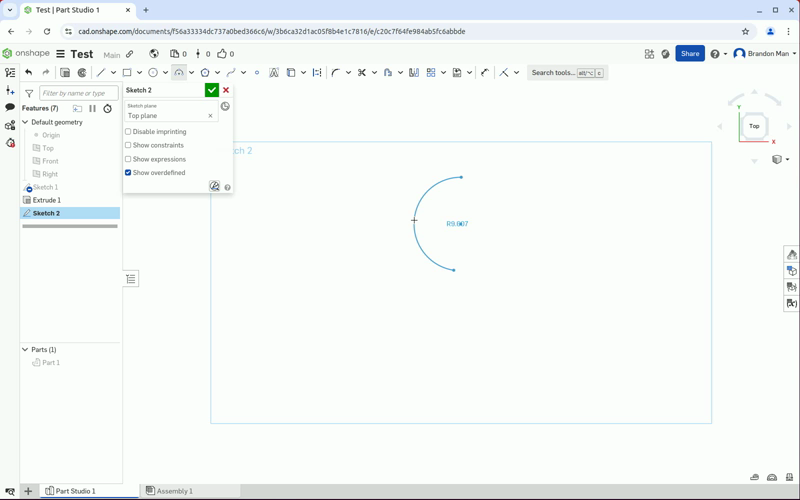
mouse_move(461, 177)
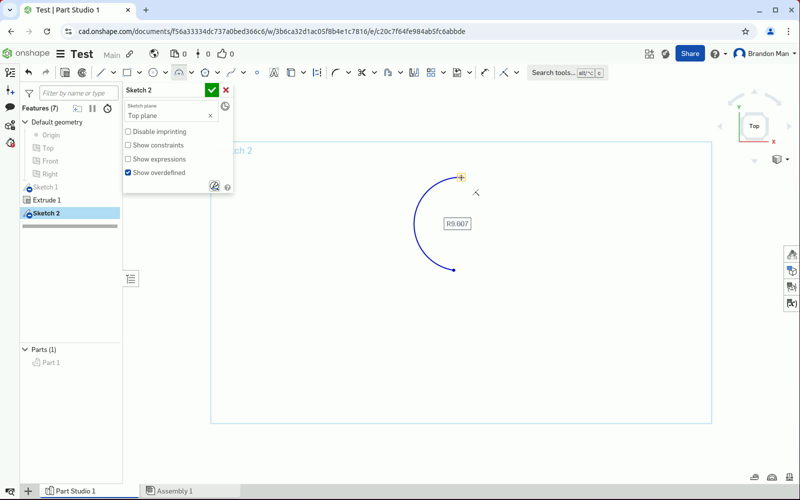
click(461, 177)
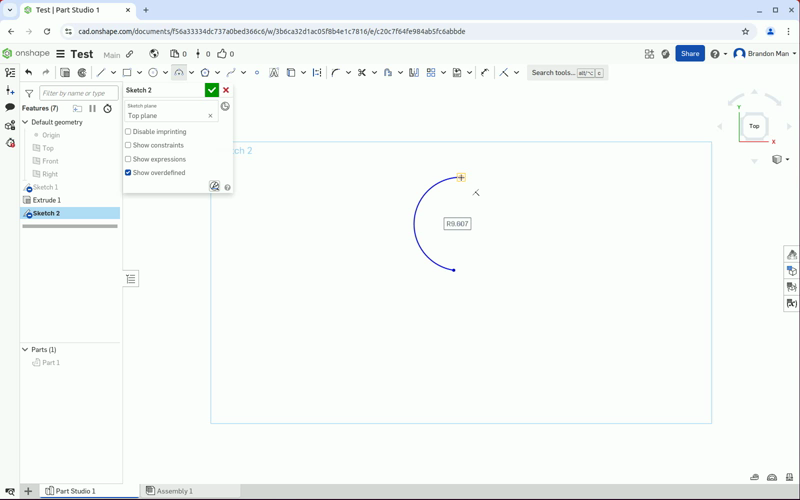
key_down(shift)
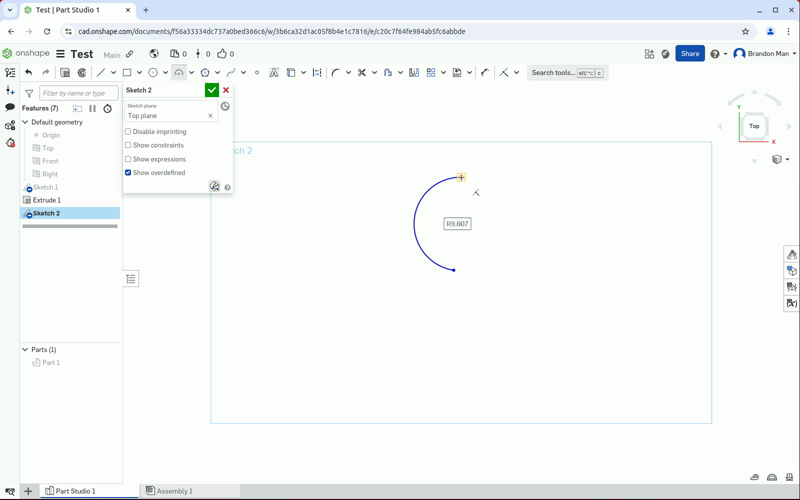
mouse_move(537, 209)
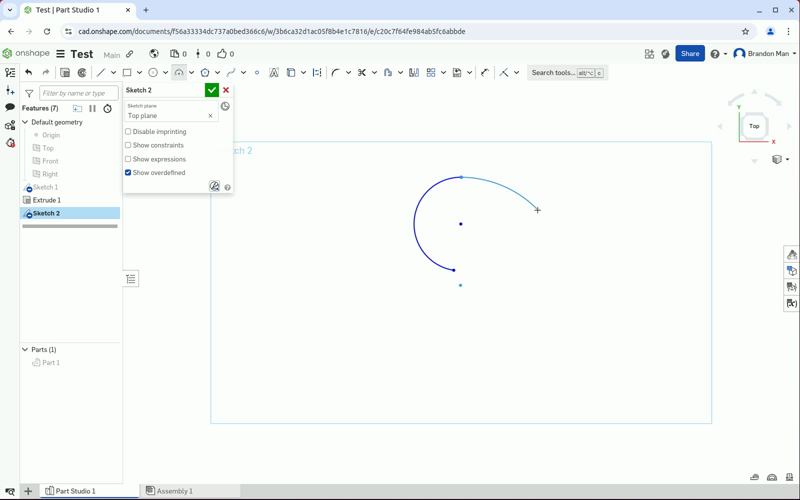
click(537, 209)
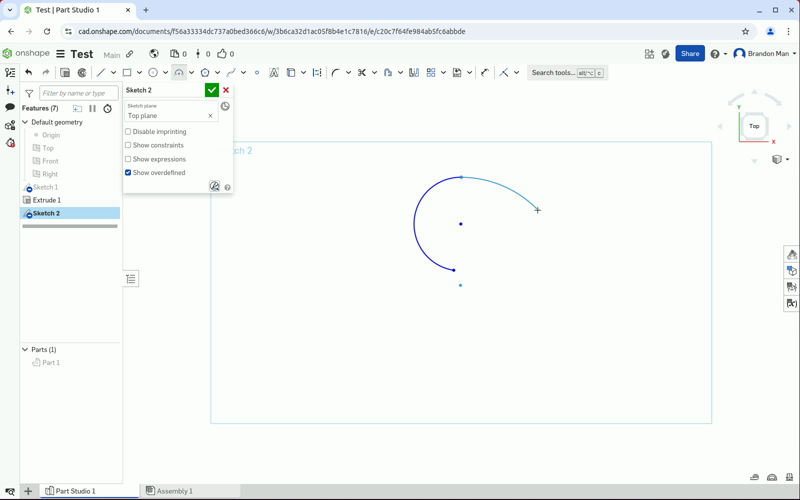
mouse_move(419, 380)
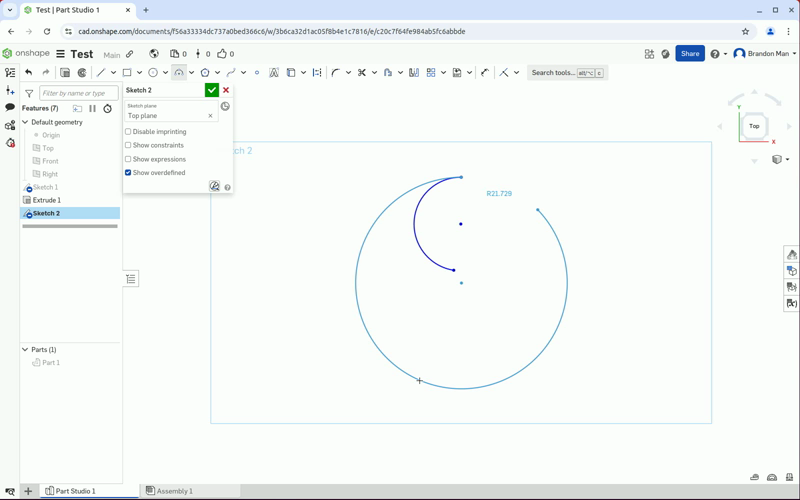
click(419, 380)
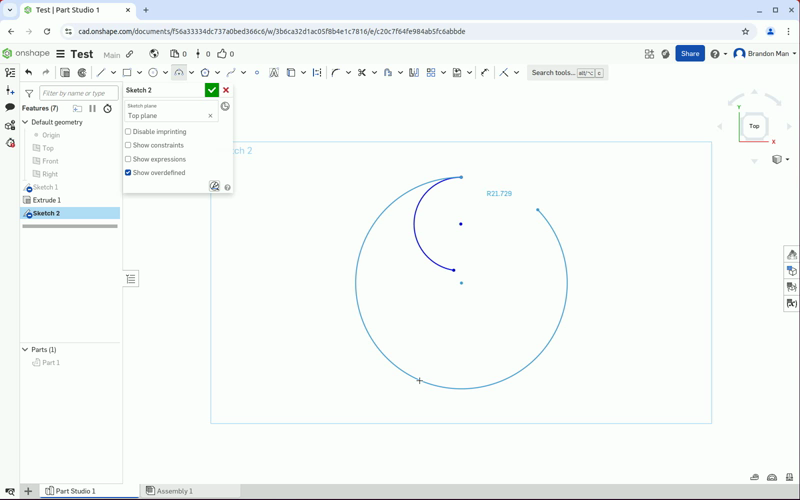
key_up(shift)
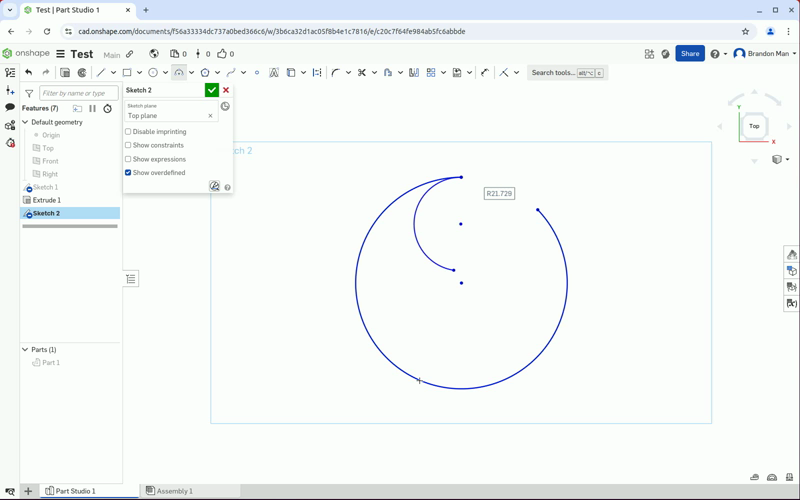
mouse_move(537, 209)
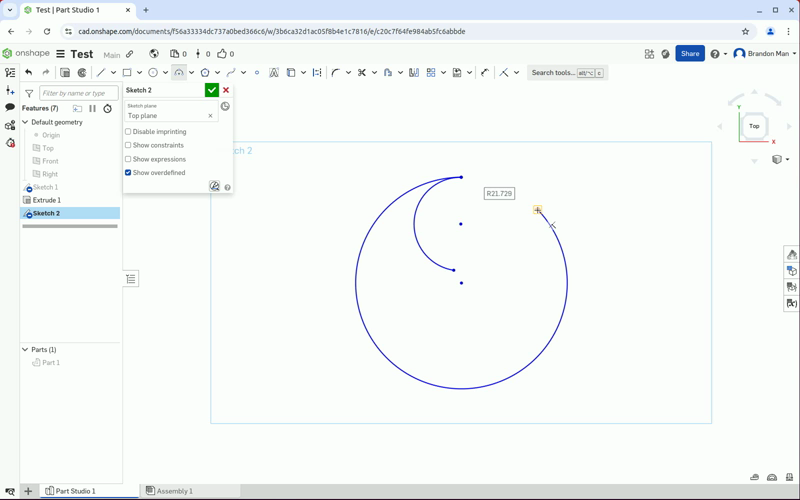
click(537, 209)
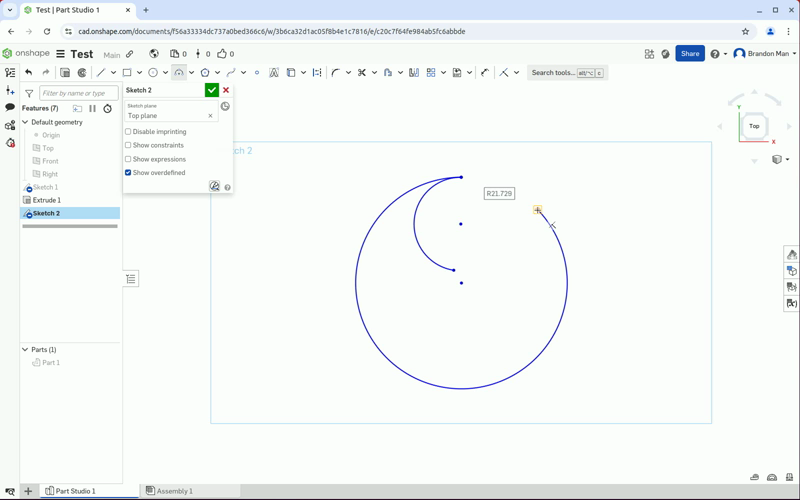
key_down(shift)
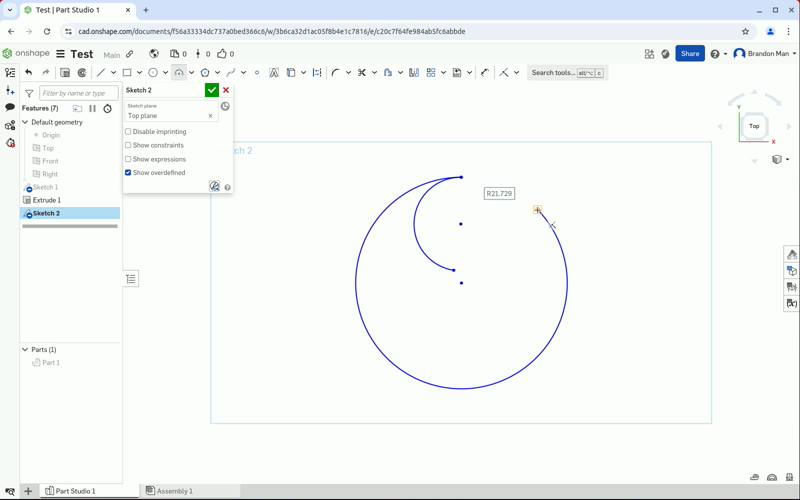
mouse_move(475, 278)
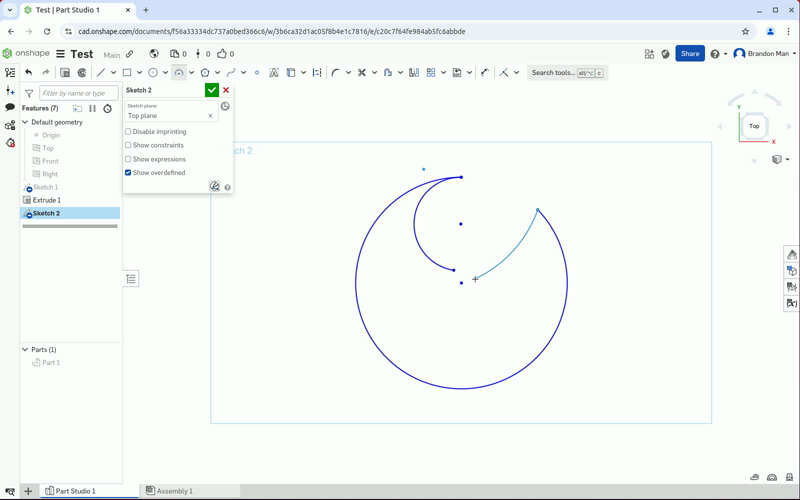
click(475, 278)
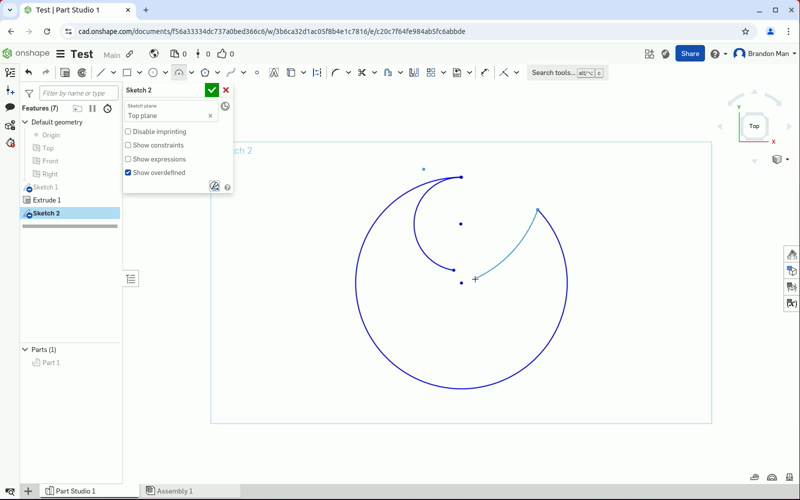
mouse_move(538, 273)
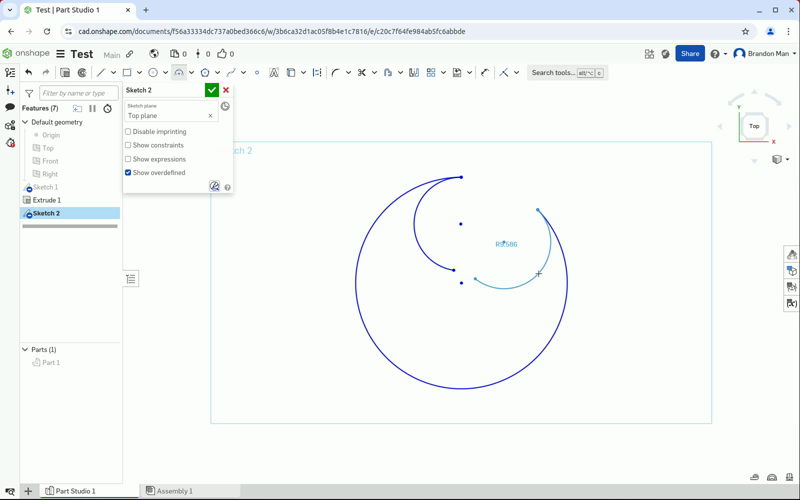
click(538, 273)
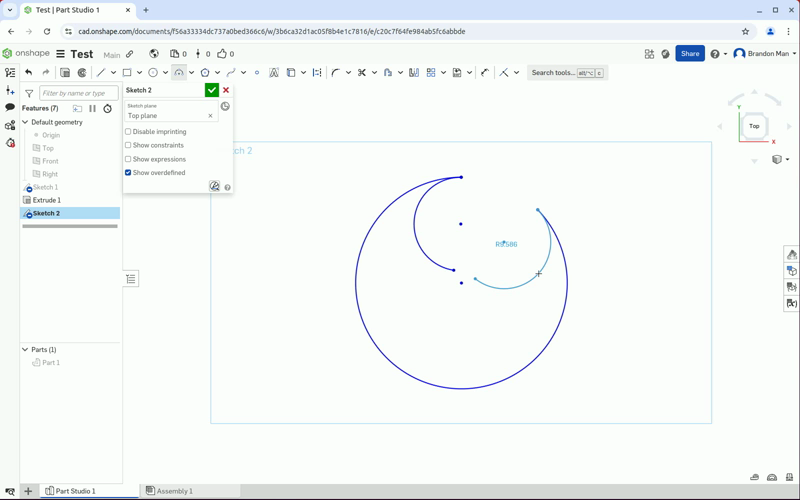
key_up(shift)
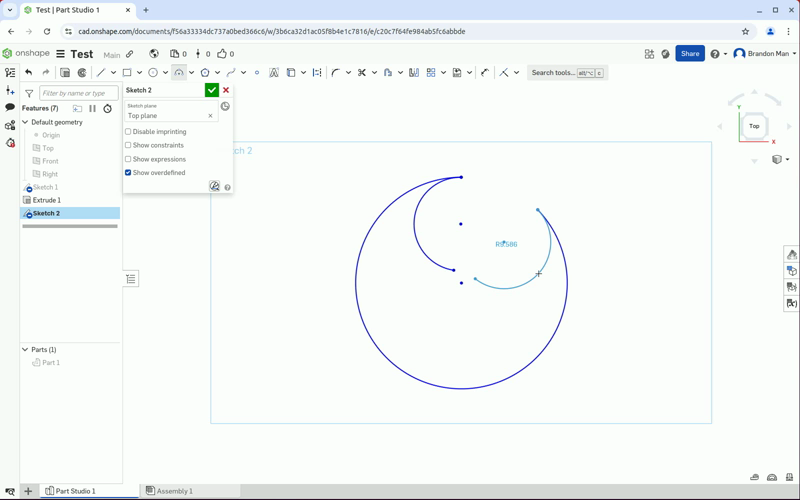
mouse_move(475, 278)
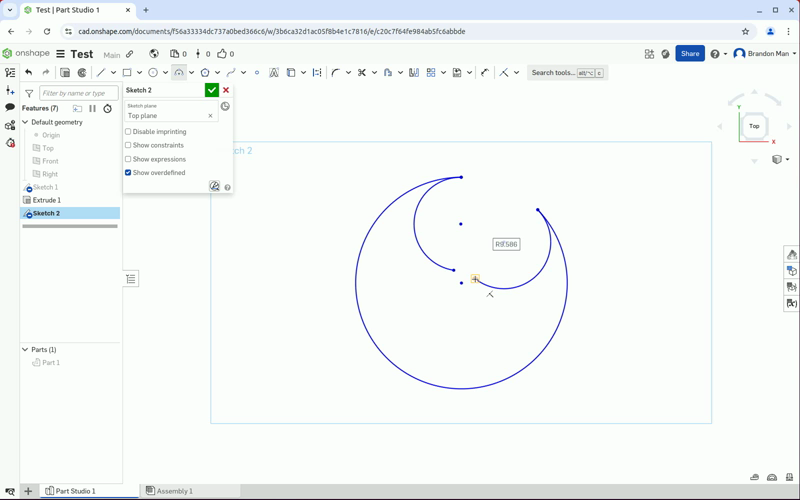
click(475, 278)
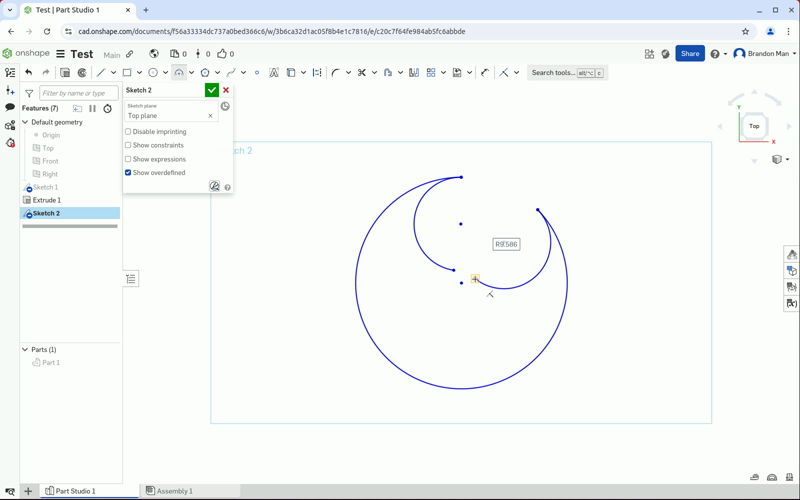
mouse_move(453, 270)
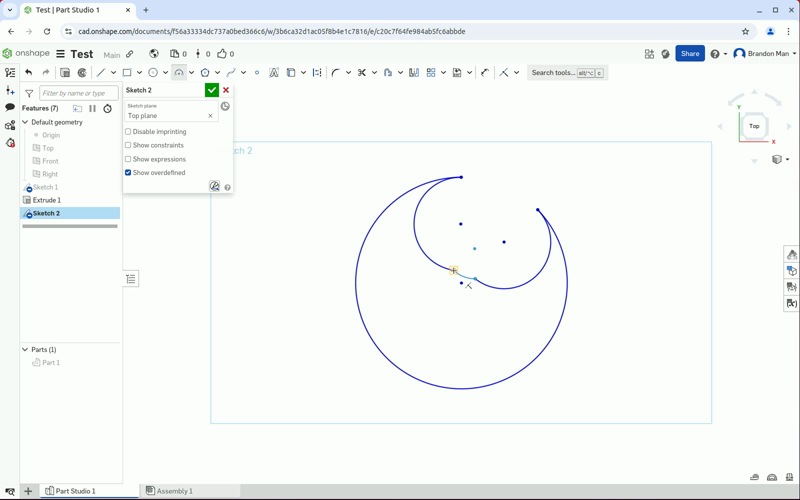
click(453, 270)
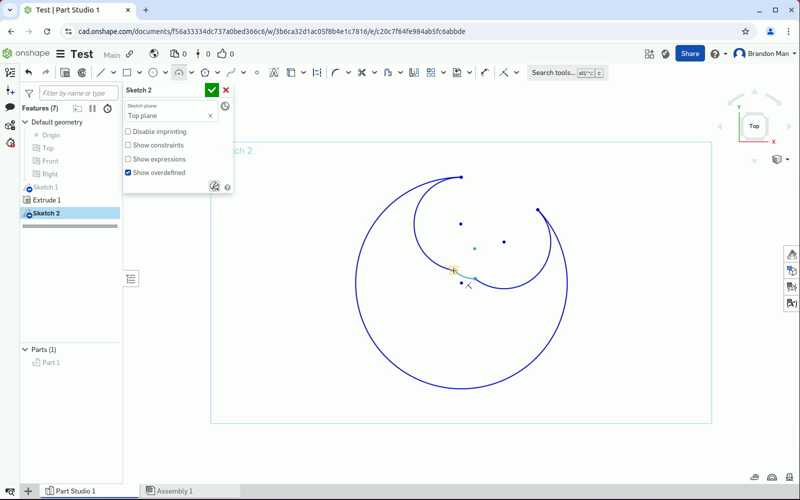
key_down(shift)
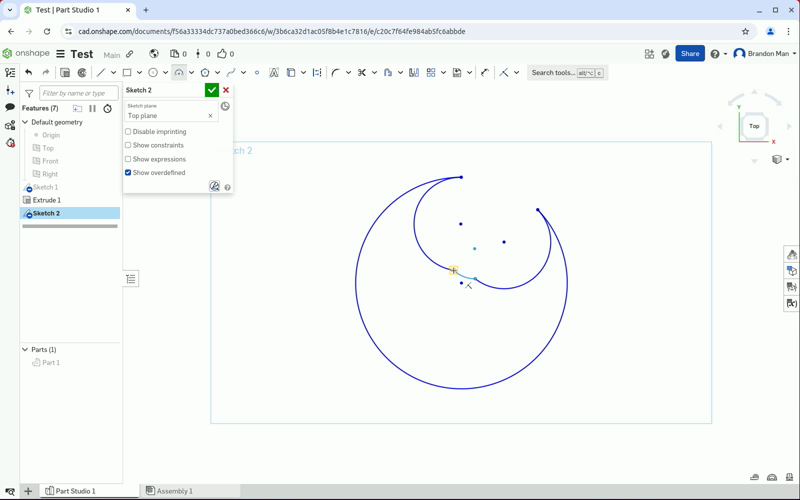
mouse_move(430, 357)
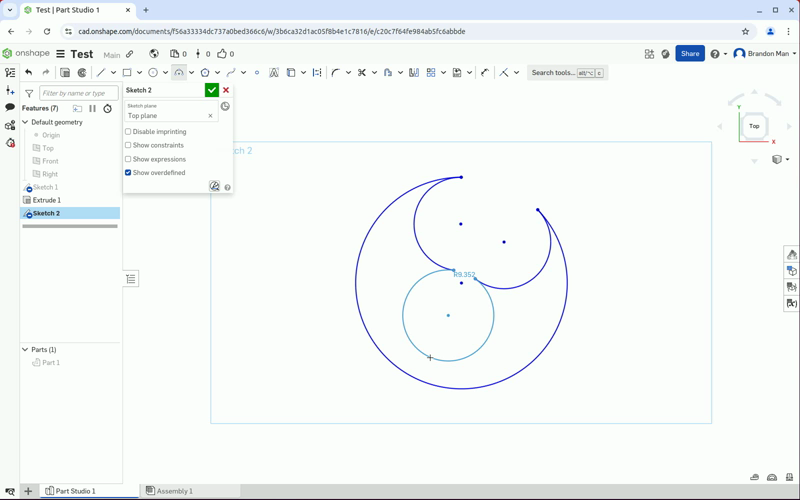
click(430, 357)
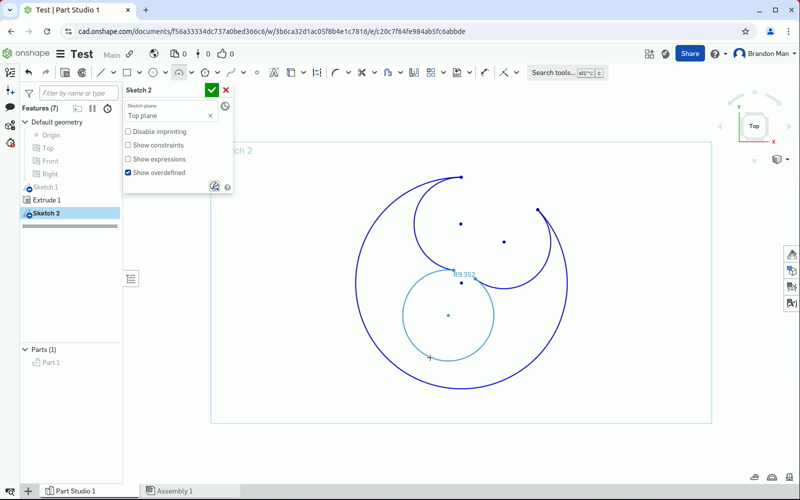
key_up(shift)
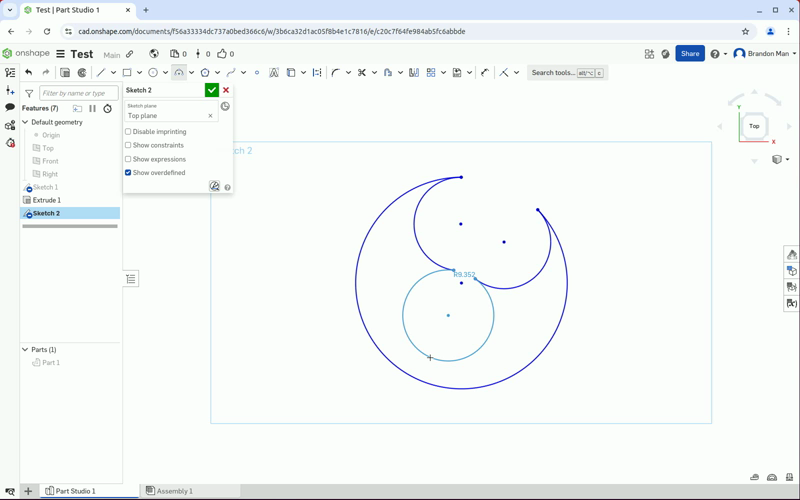
key(esc)
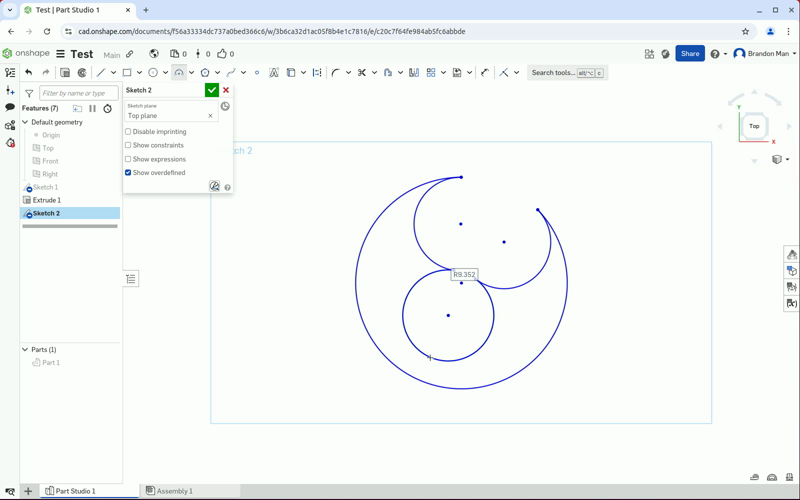
key(c)
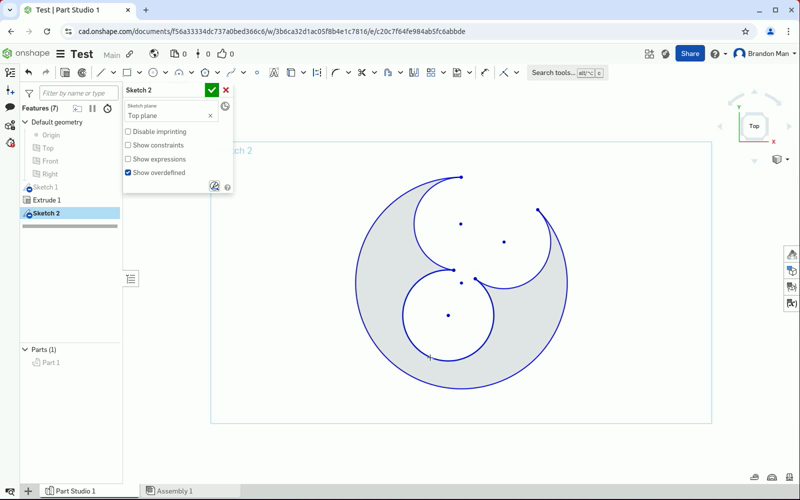
key_down(shift)
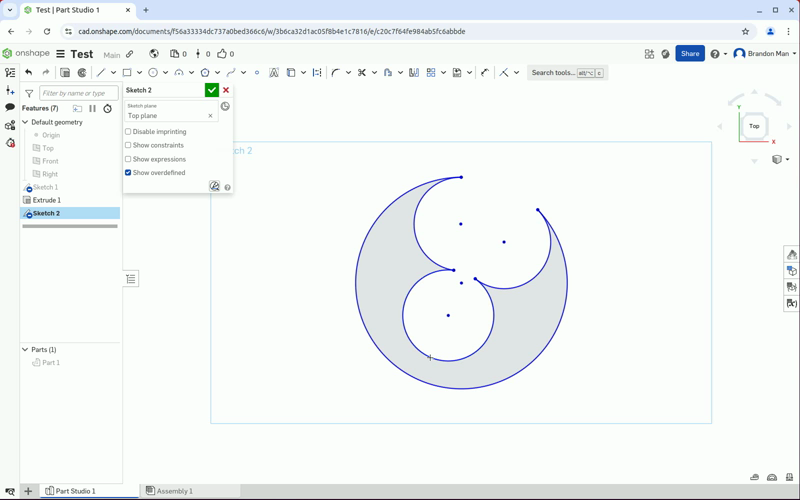
mouse_move(409, 214)
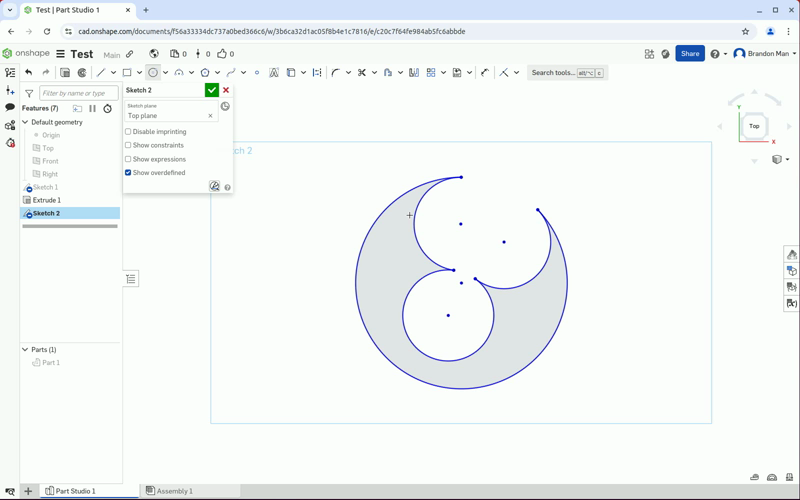
click(409, 214)
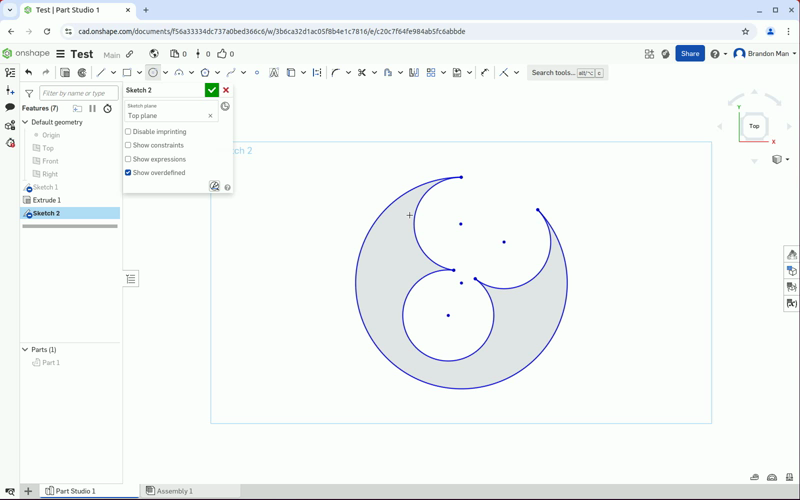
key_up(shift)
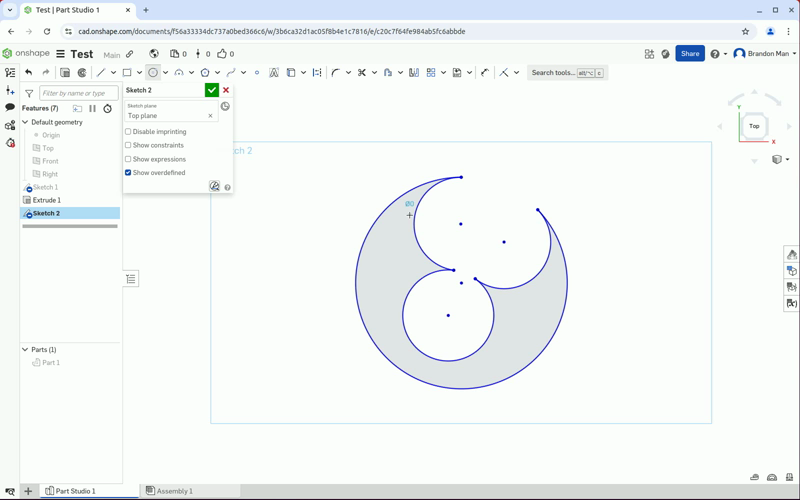
mouse_move(412, 214)
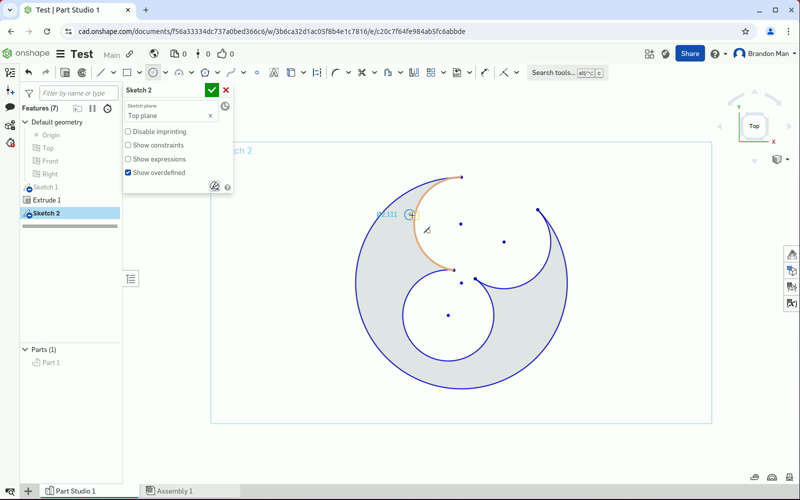
scroll(6)
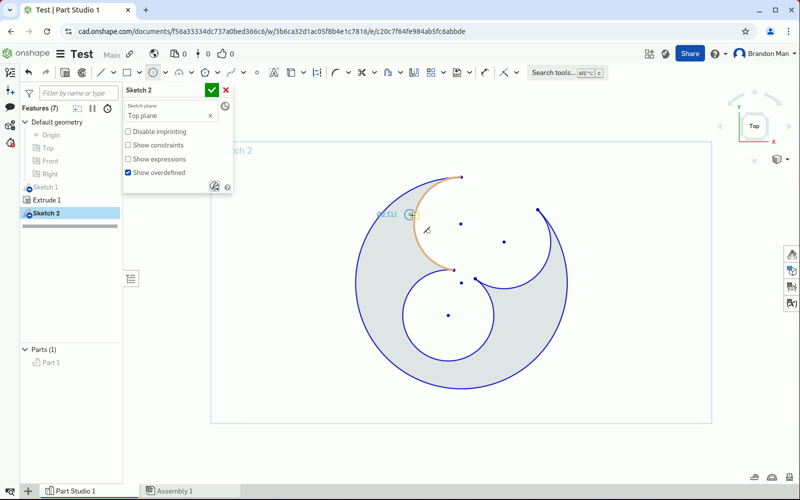
scroll(6)
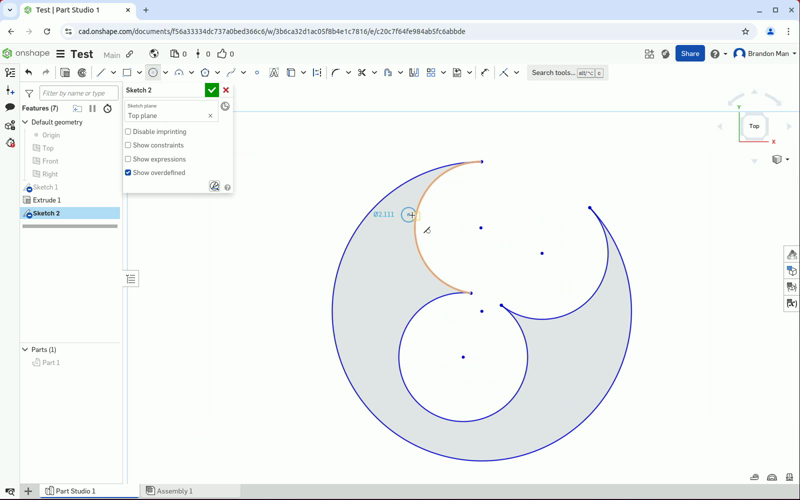
scroll(6)
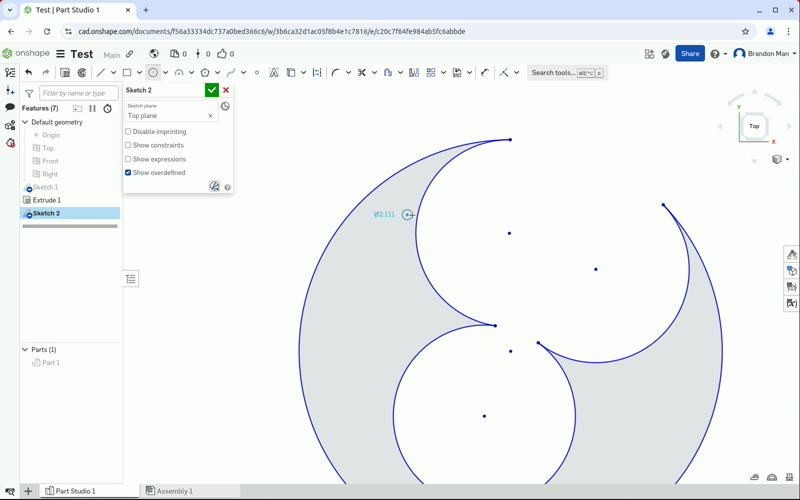
scroll(6)
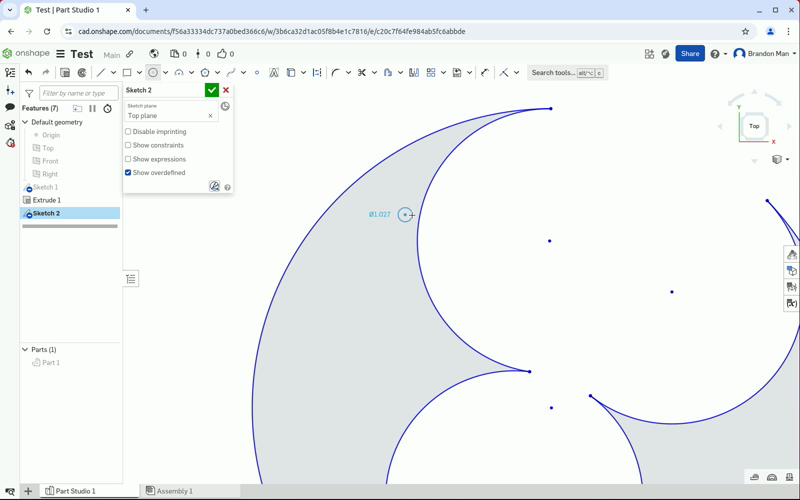
scroll(6)
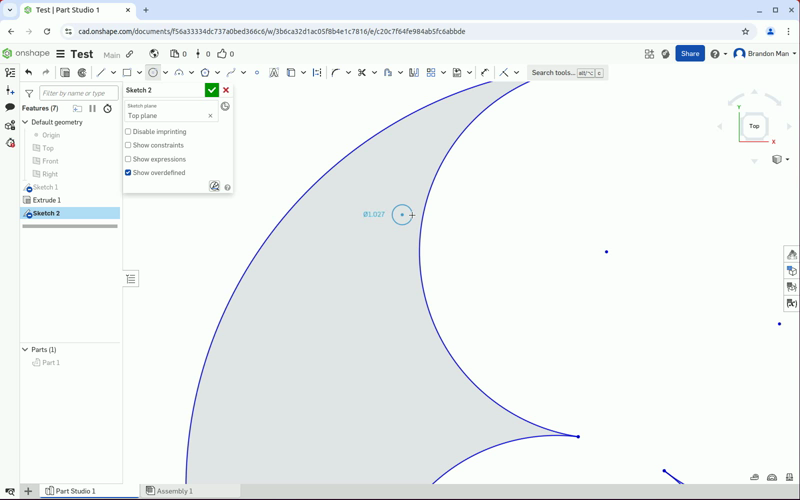
scroll(6)
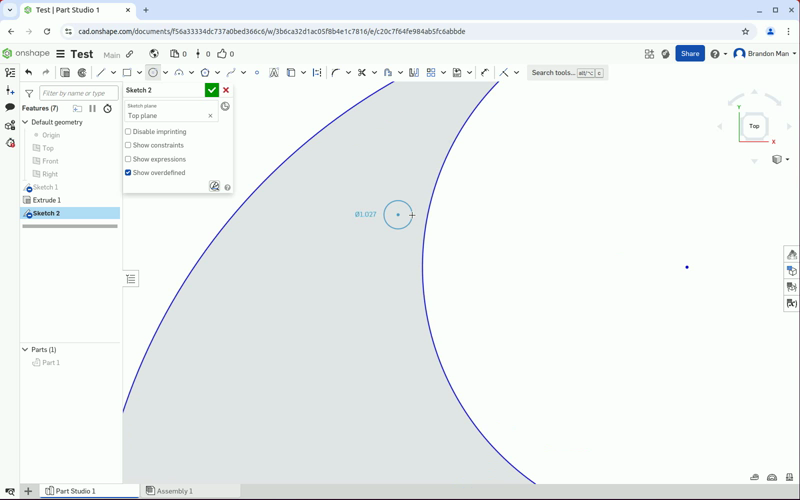
scroll(6)
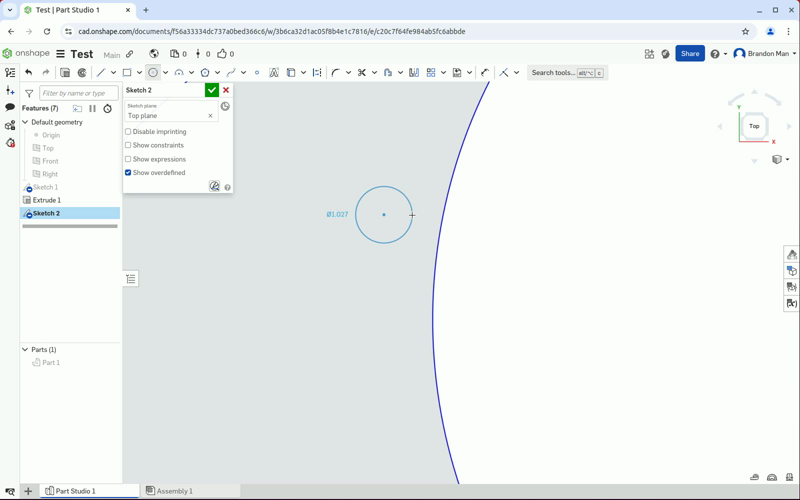
click(412, 214)
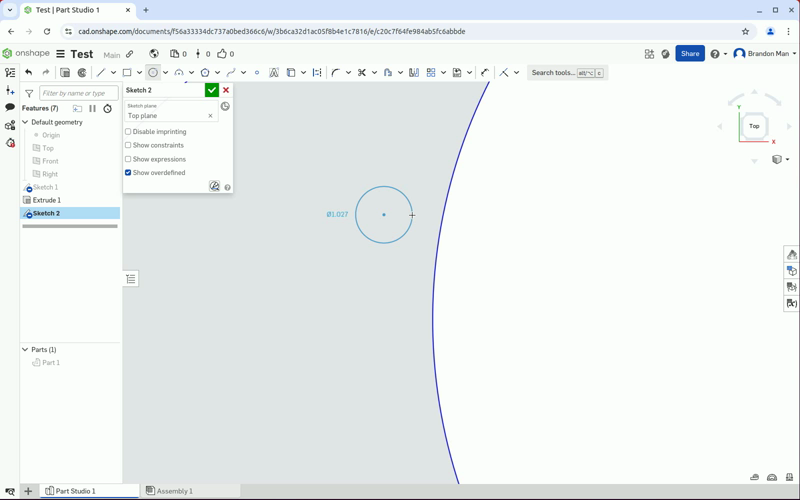
scroll(-6)
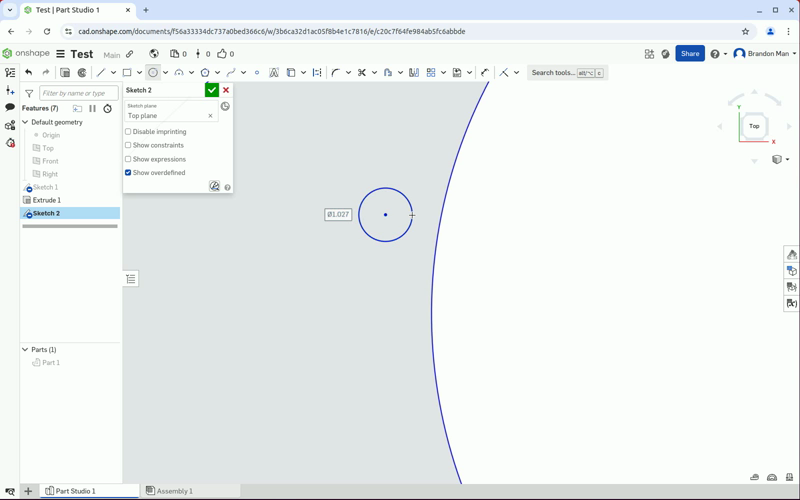
scroll(-6)
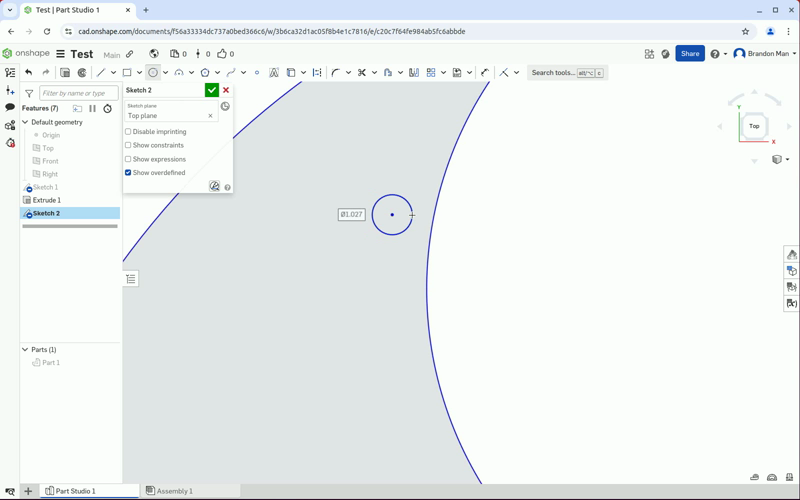
scroll(-6)
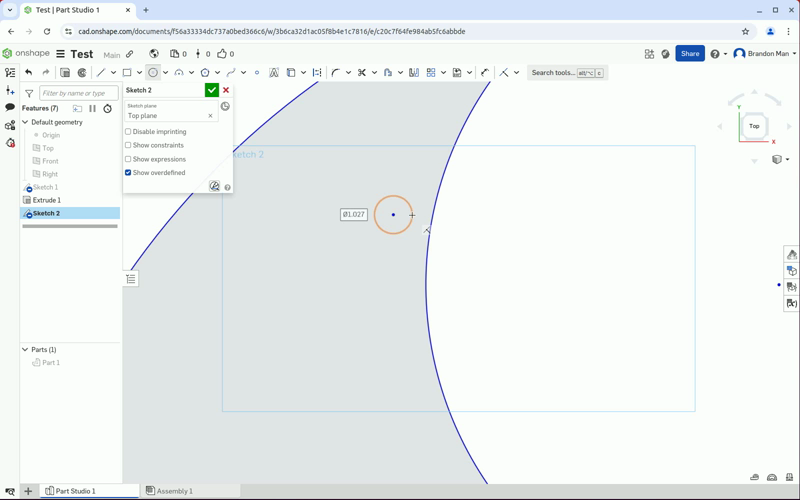
scroll(-6)
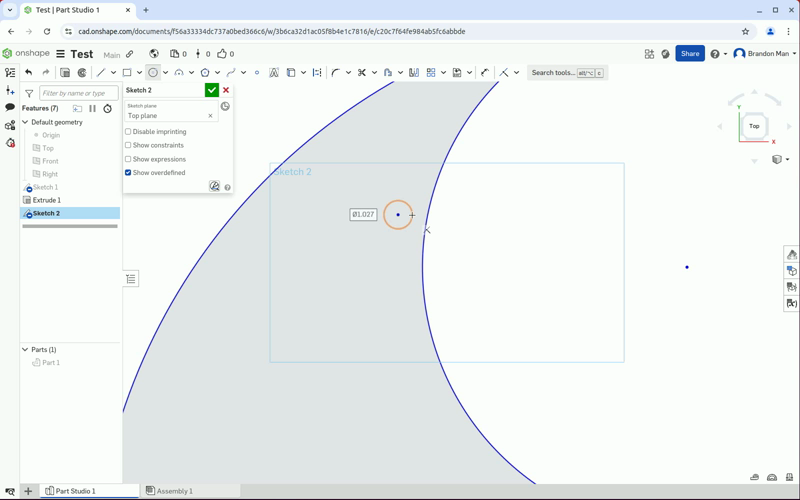
scroll(-6)
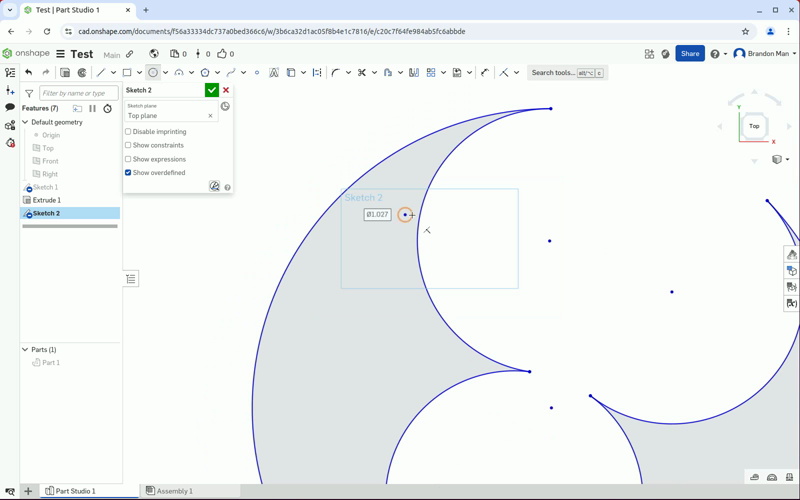
scroll(-6)
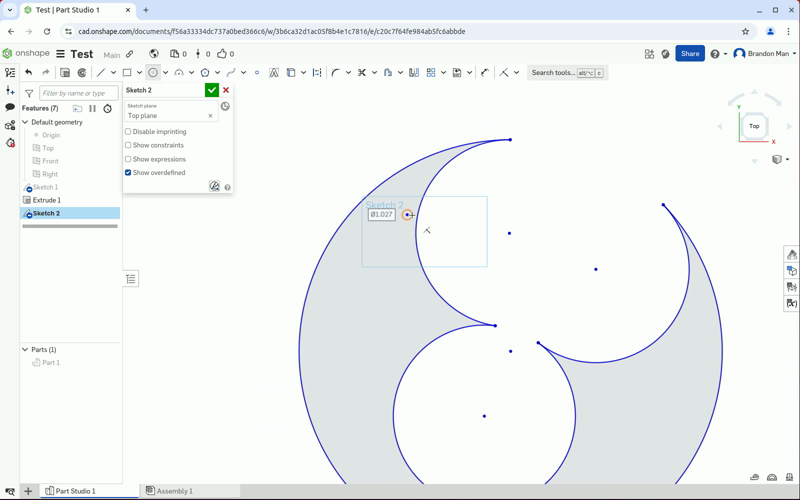
scroll(-6)
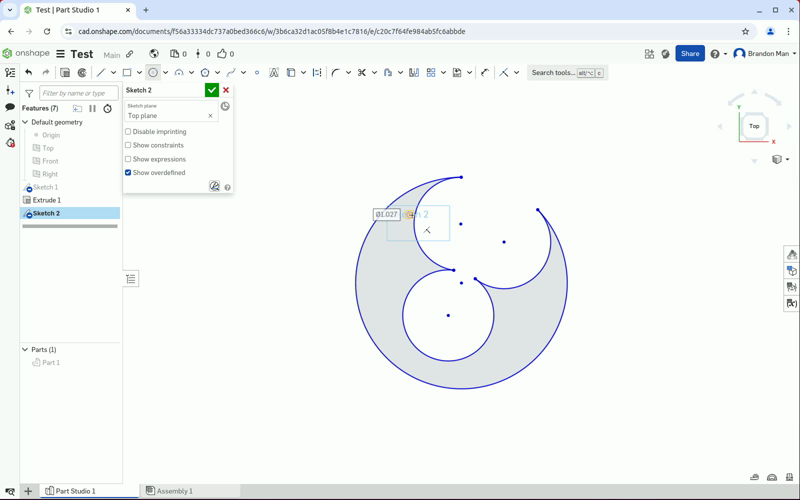
key(esc)
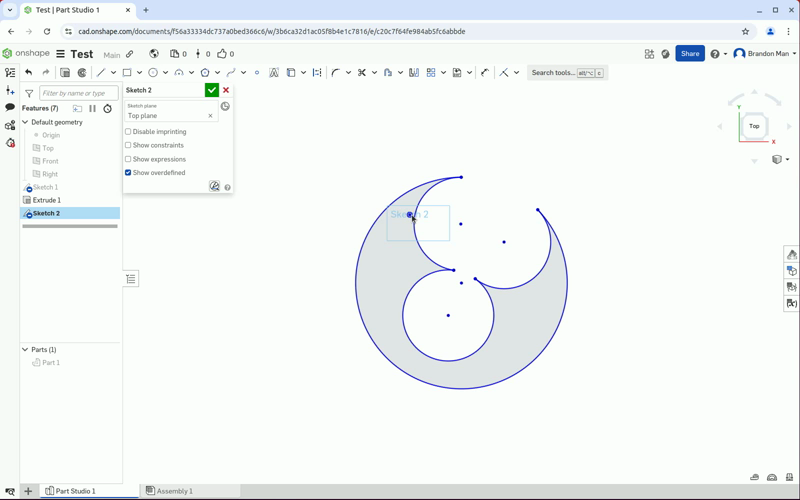
key(c)
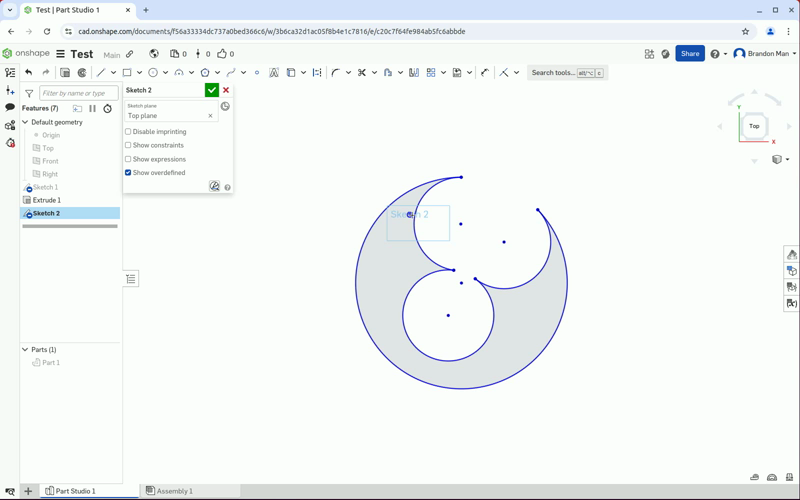
key_down(shift)
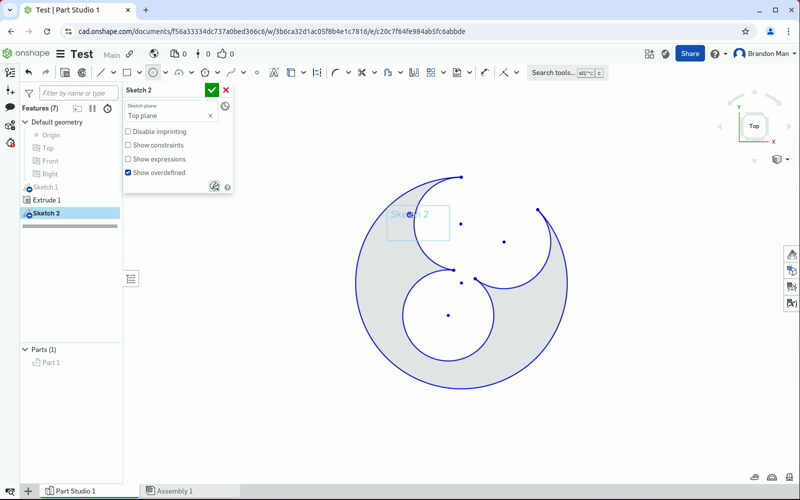
mouse_move(427, 361)
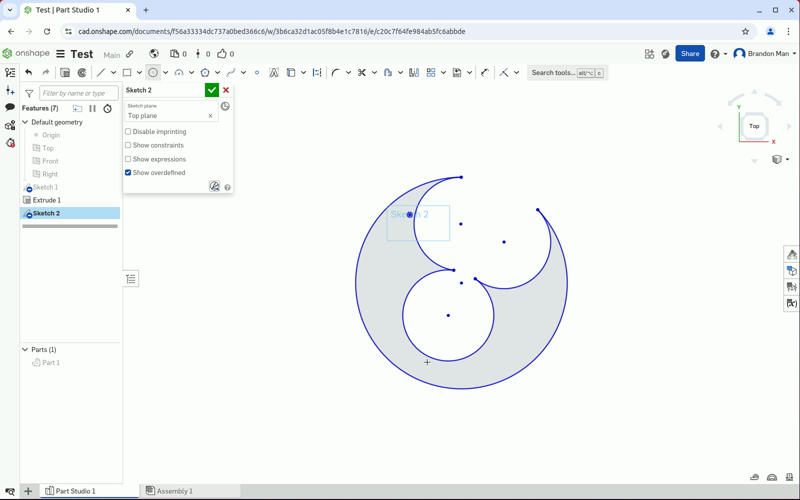
click(427, 361)
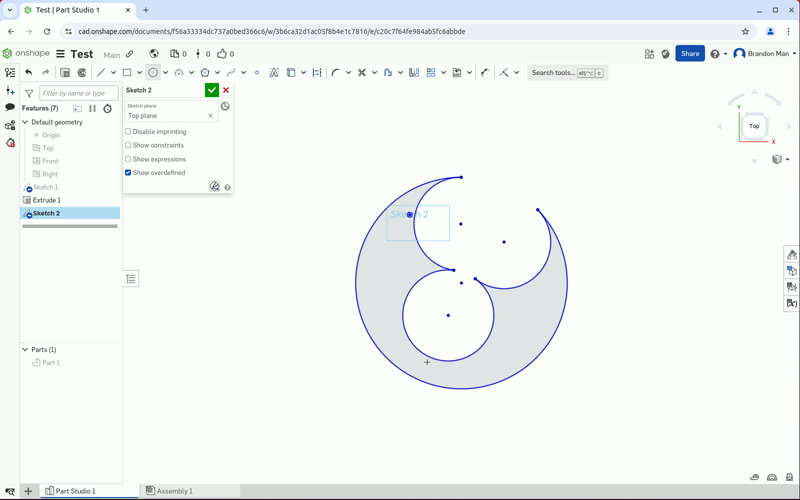
key_up(shift)
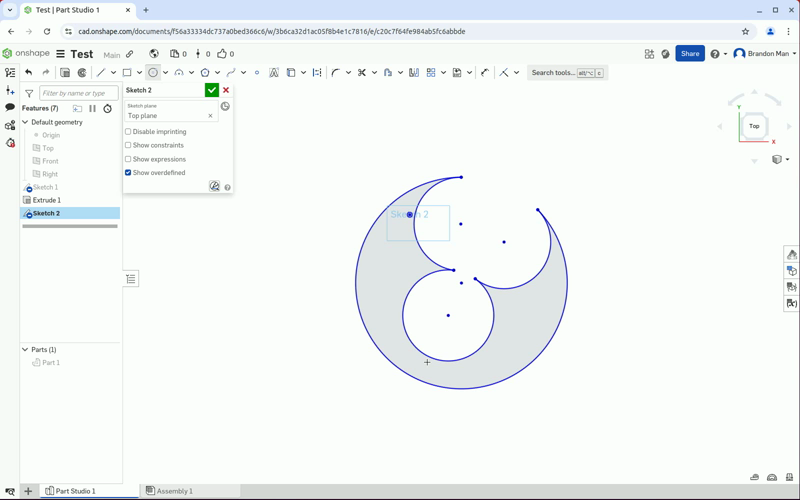
mouse_move(429, 361)
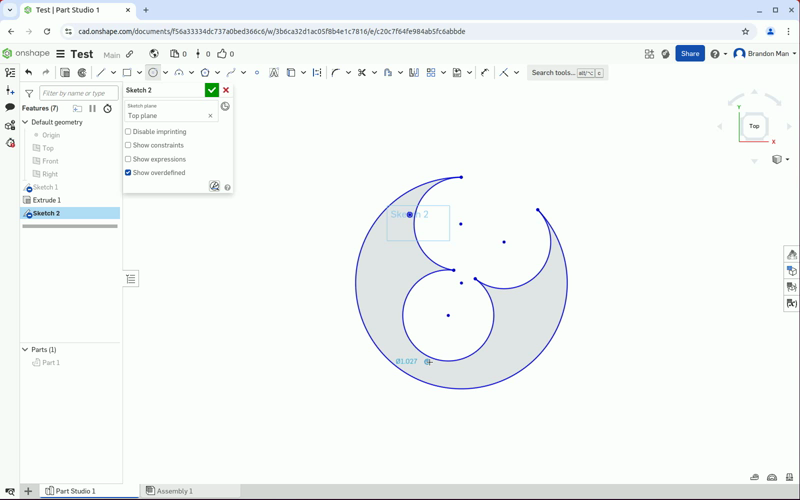
scroll(6)
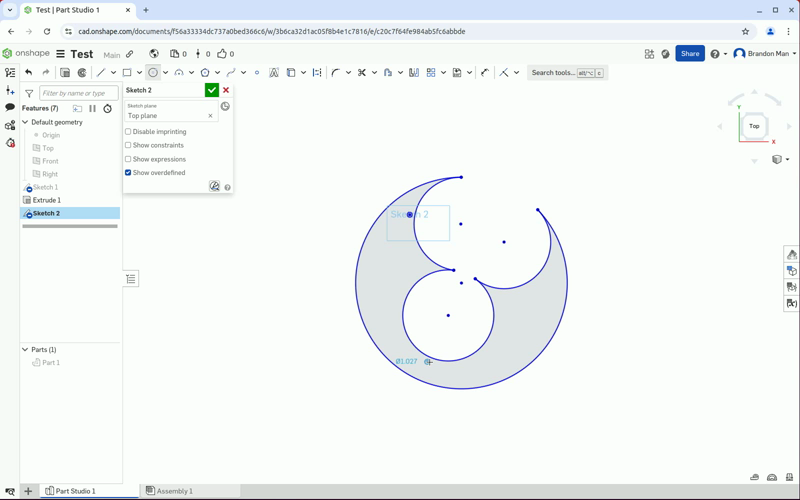
scroll(6)
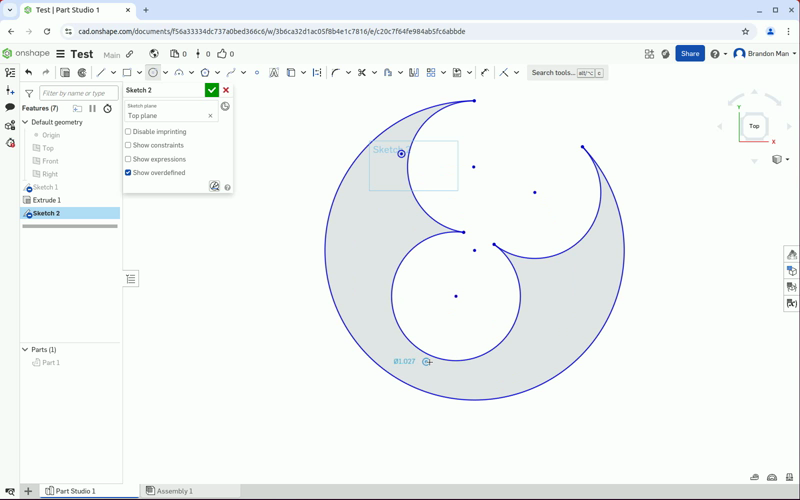
scroll(6)
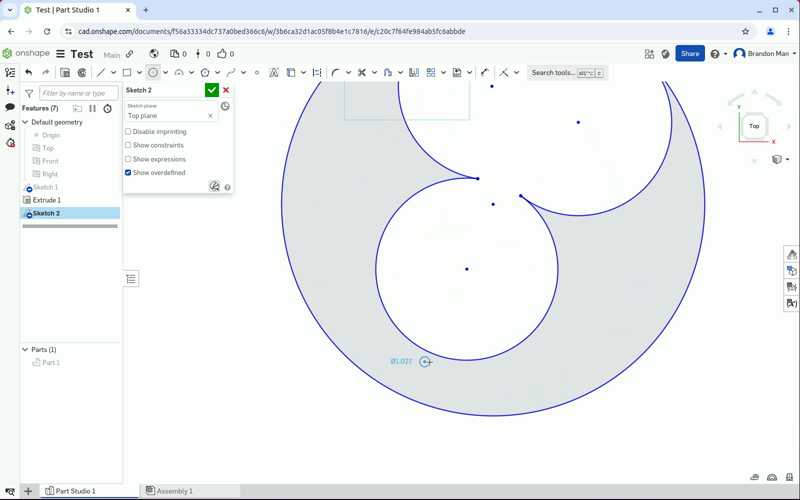
scroll(6)
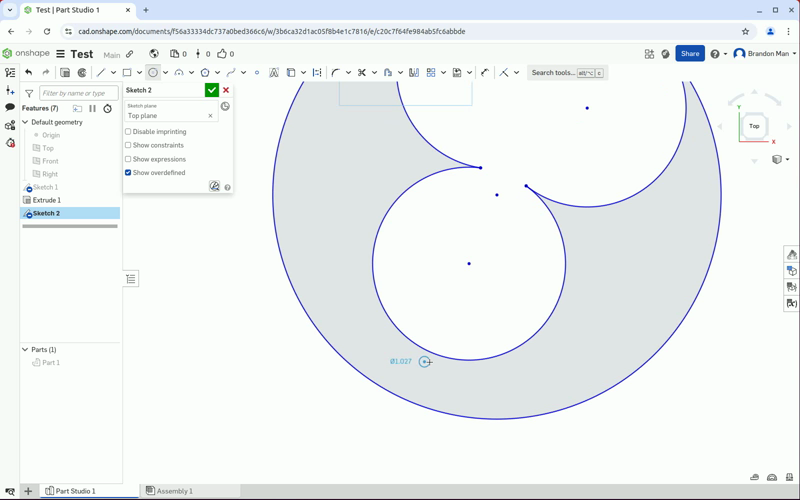
scroll(6)
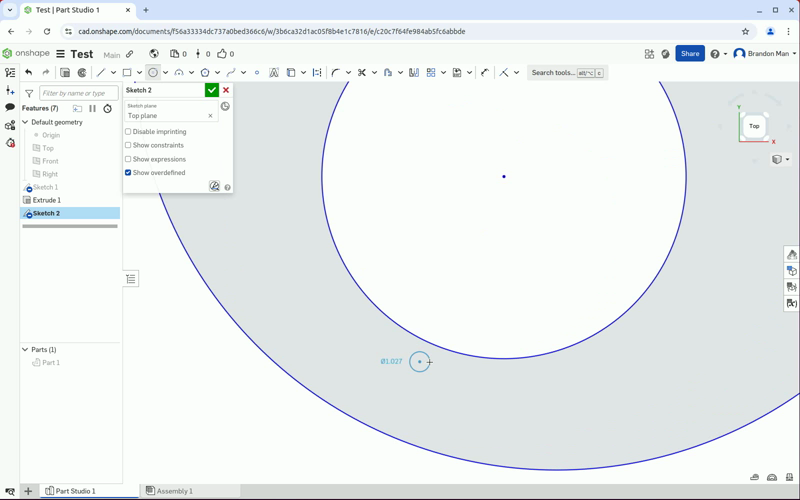
scroll(6)
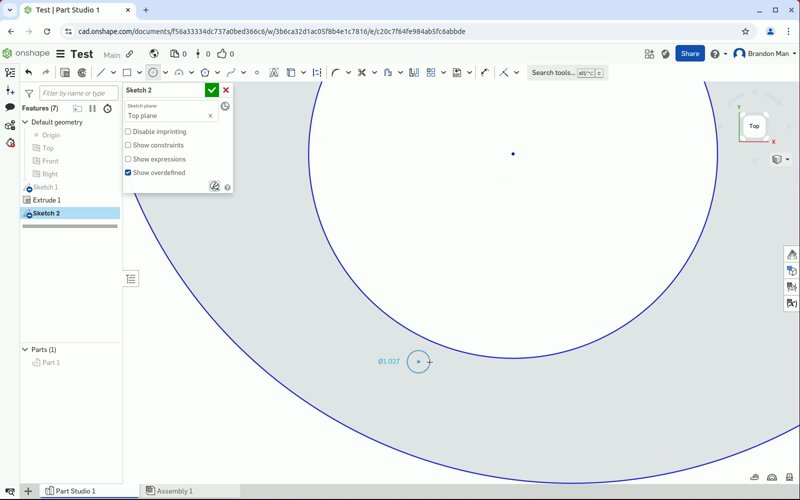
scroll(6)
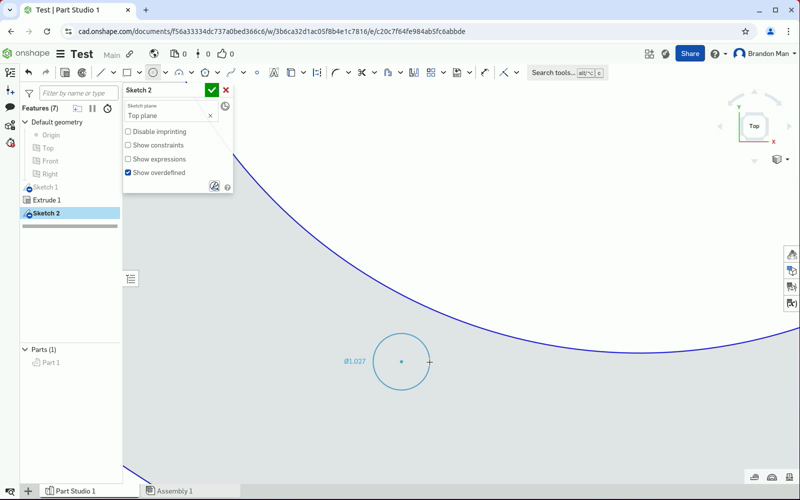
click(429, 361)
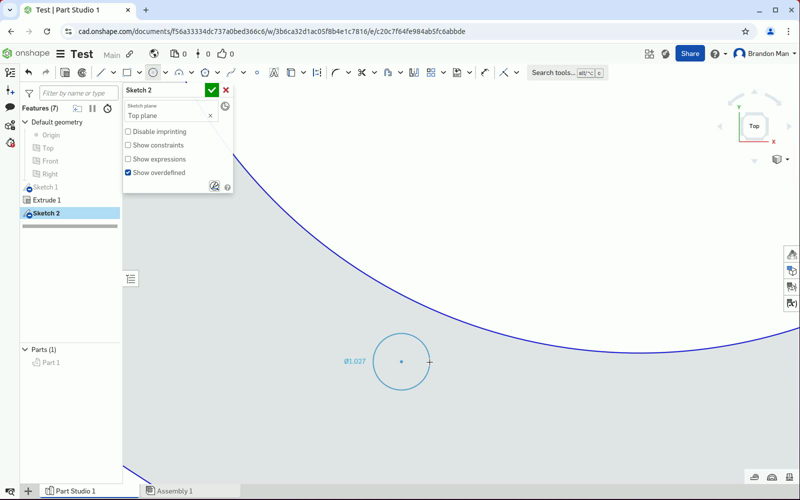
scroll(-6)
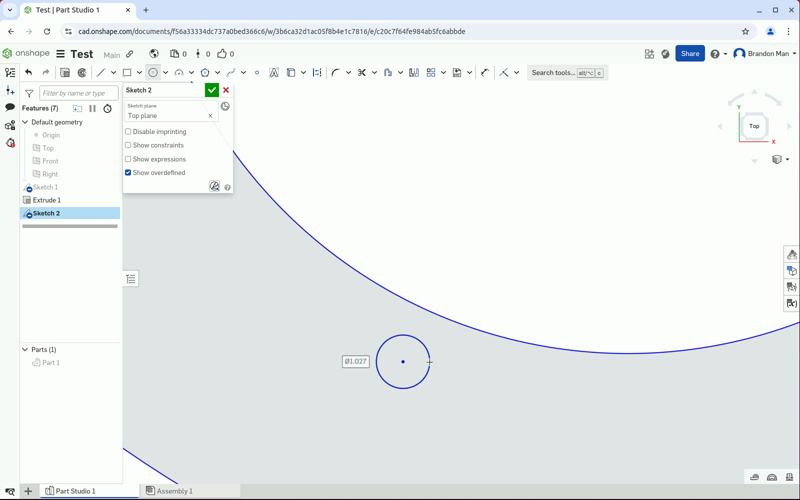
scroll(-6)
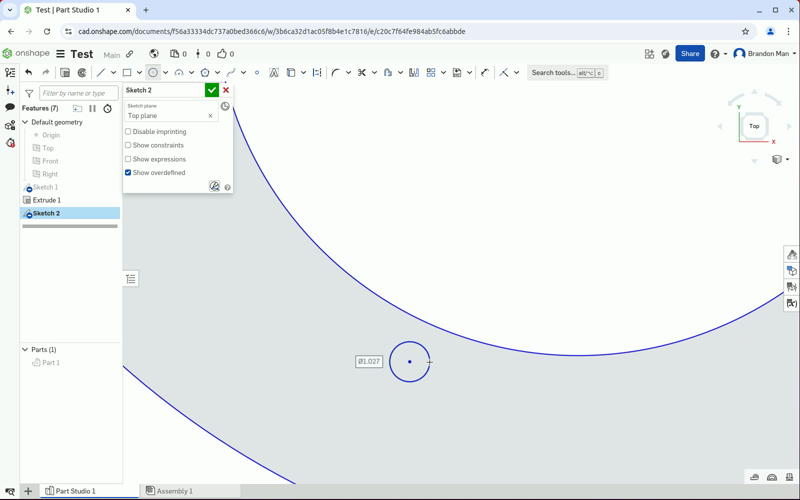
scroll(-6)
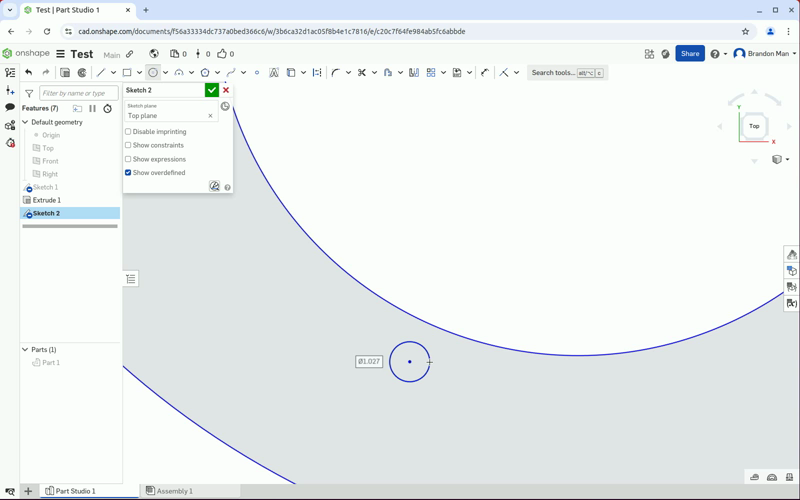
scroll(-6)
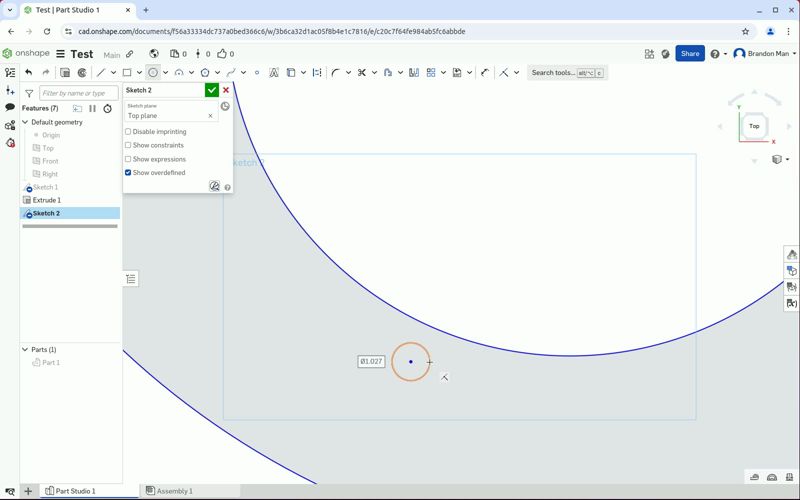
scroll(-6)
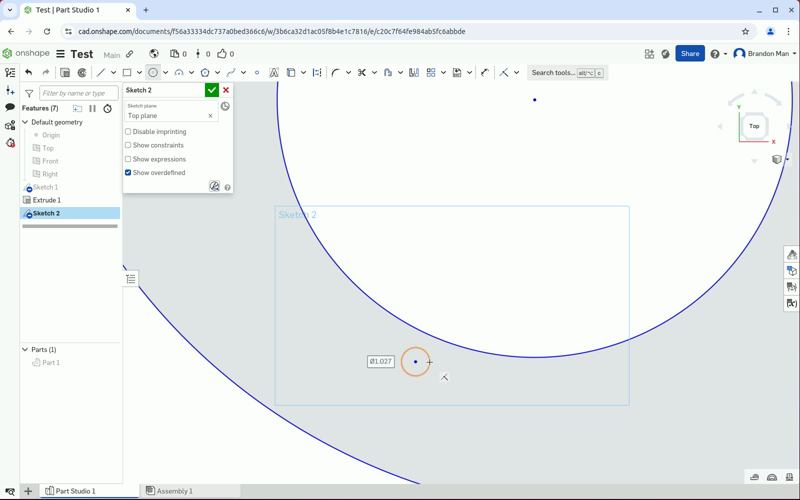
scroll(-6)
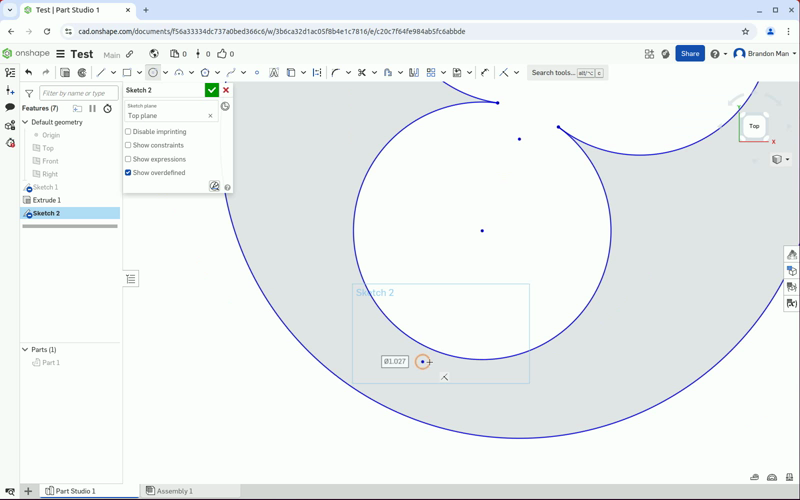
scroll(-6)
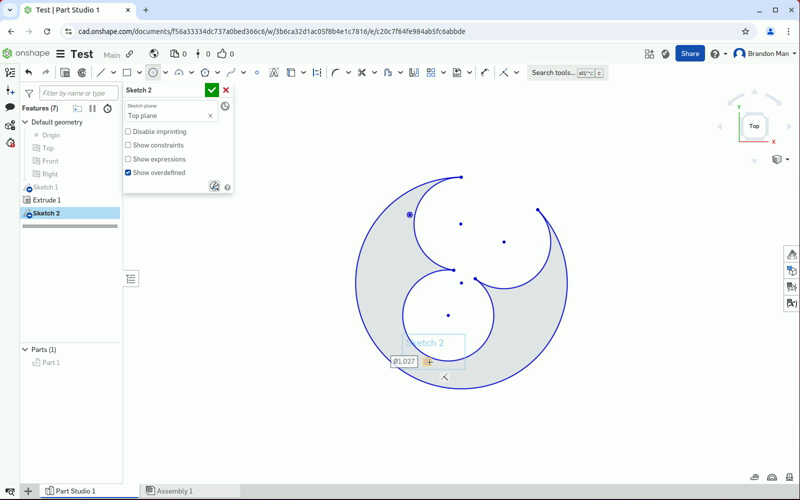
key(esc)
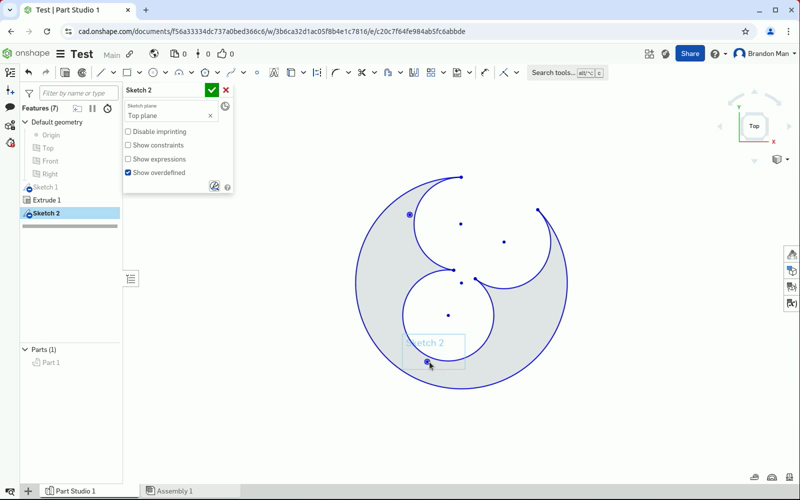
key(c)
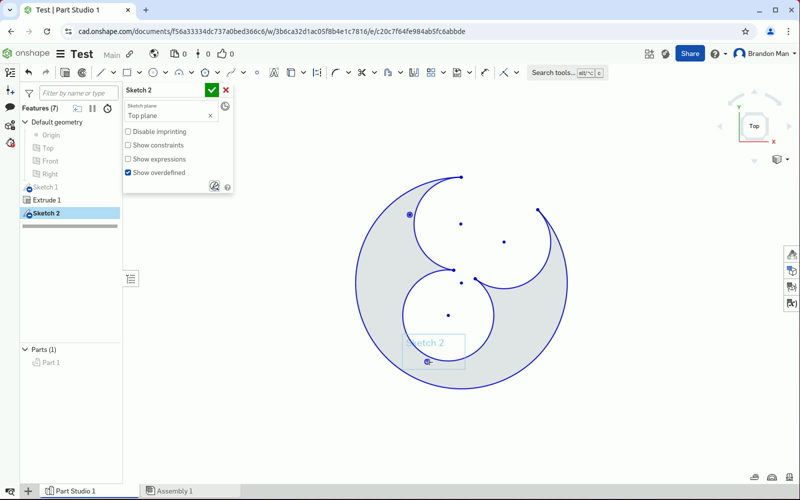
key_down(shift)
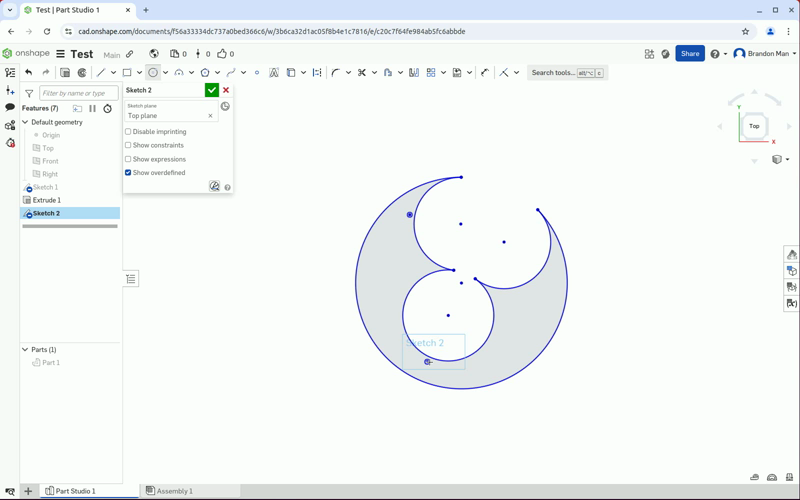
mouse_move(545, 273)
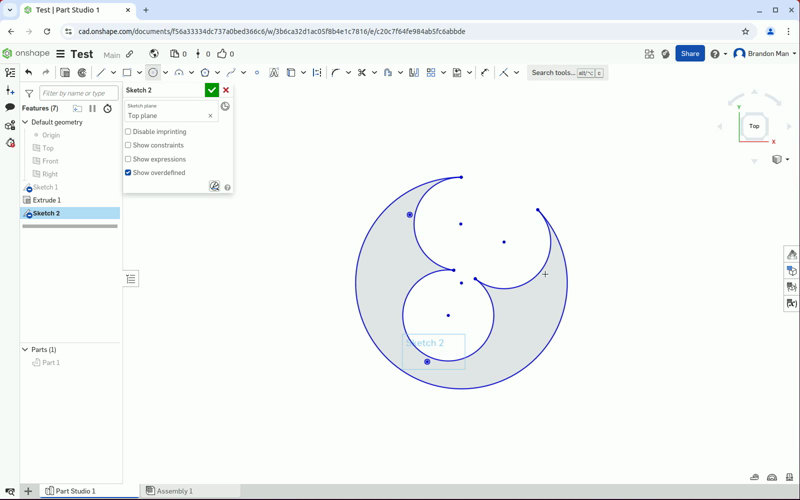
click(545, 273)
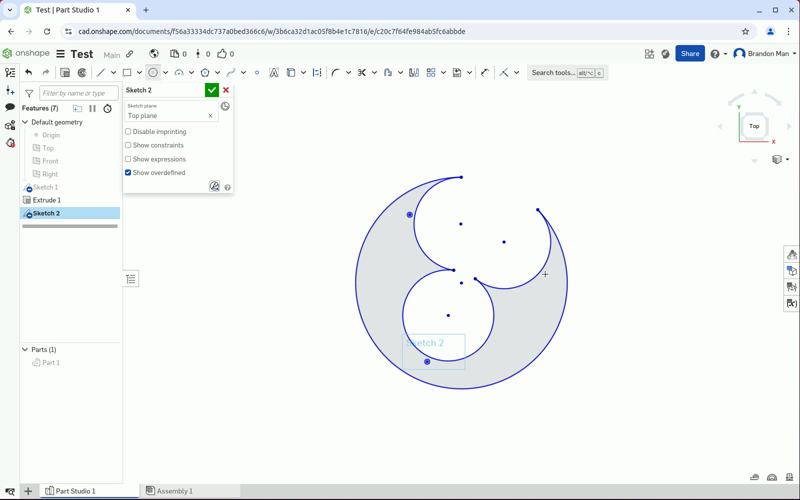
key_up(shift)
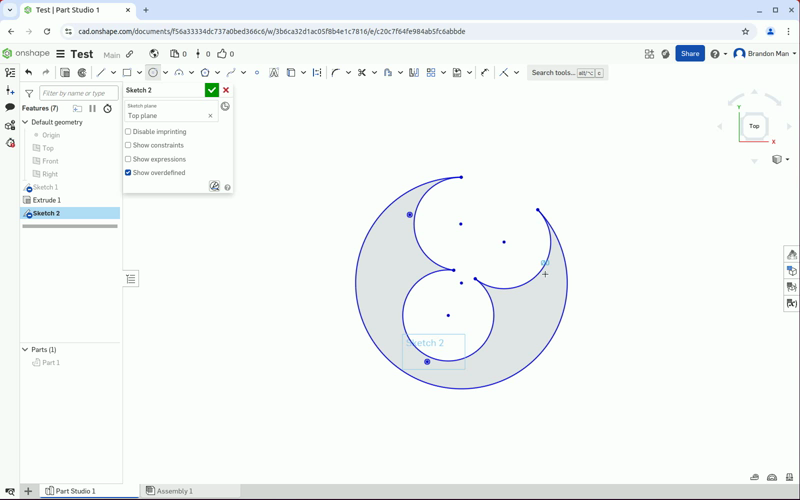
mouse_move(547, 273)
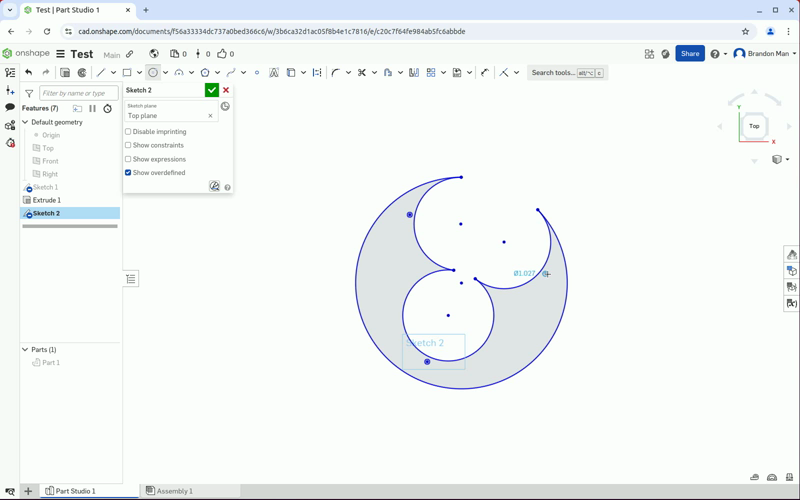
scroll(6)
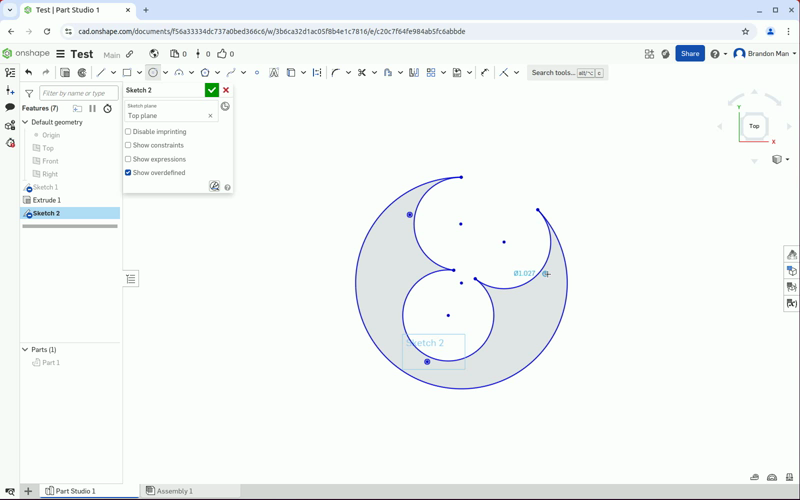
scroll(6)
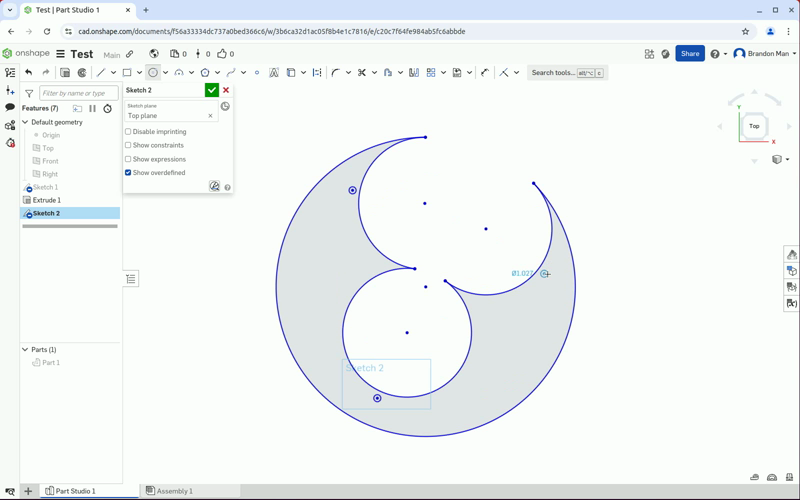
scroll(6)
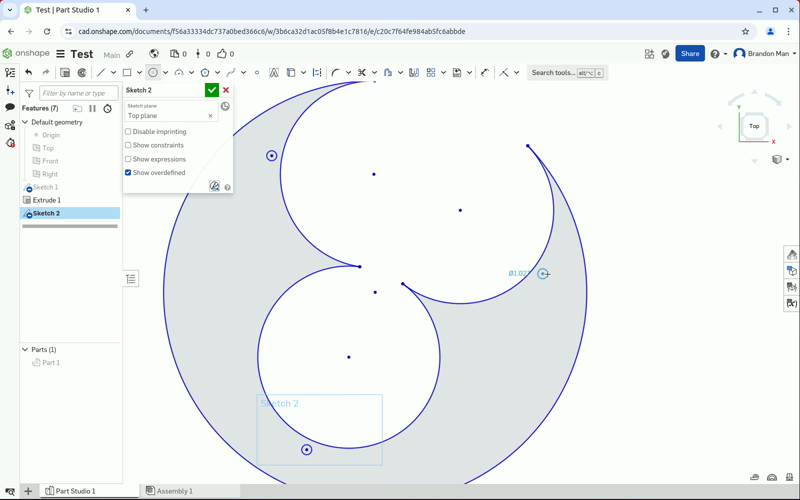
scroll(6)
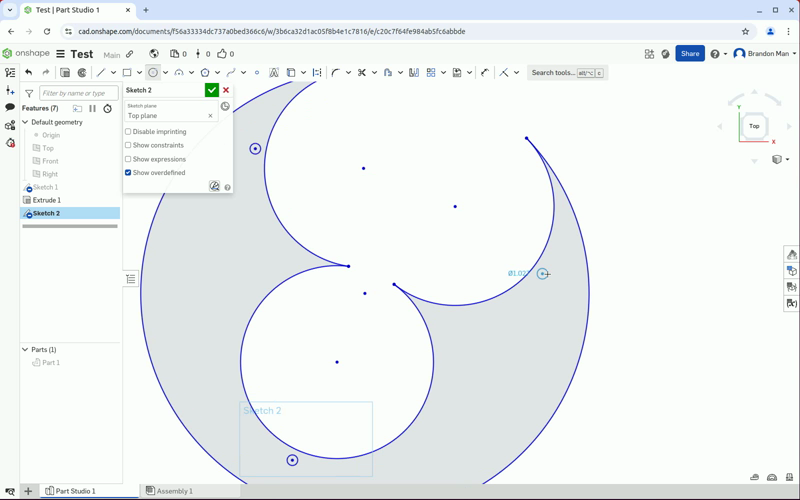
scroll(6)
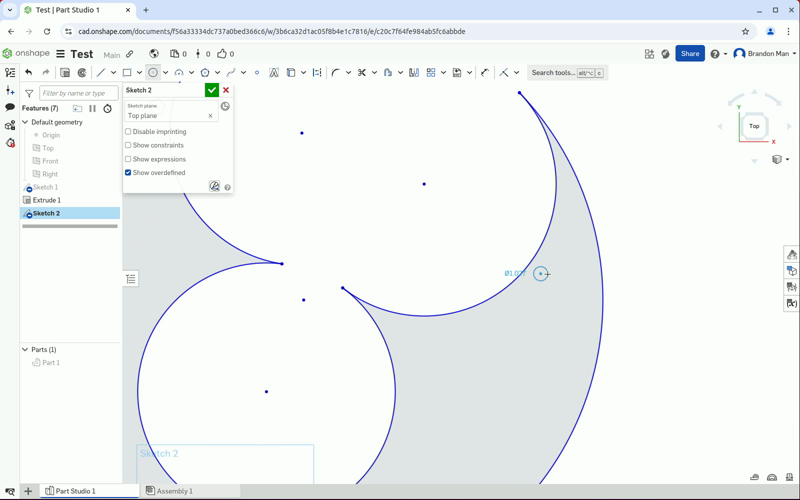
scroll(6)
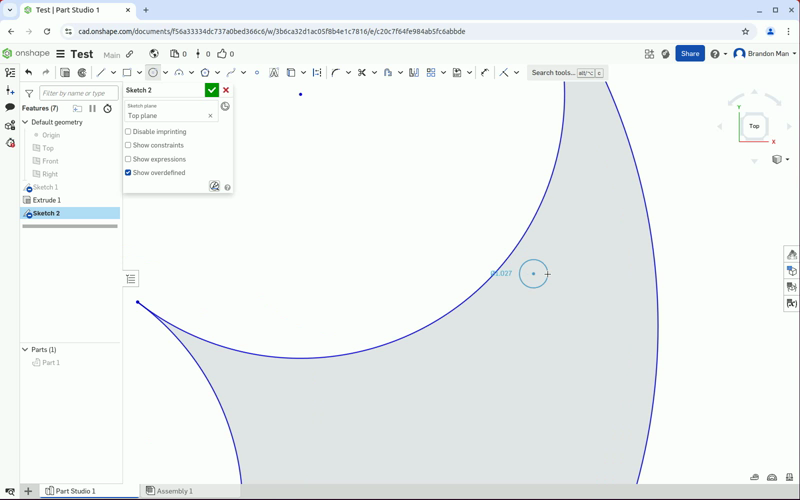
scroll(6)
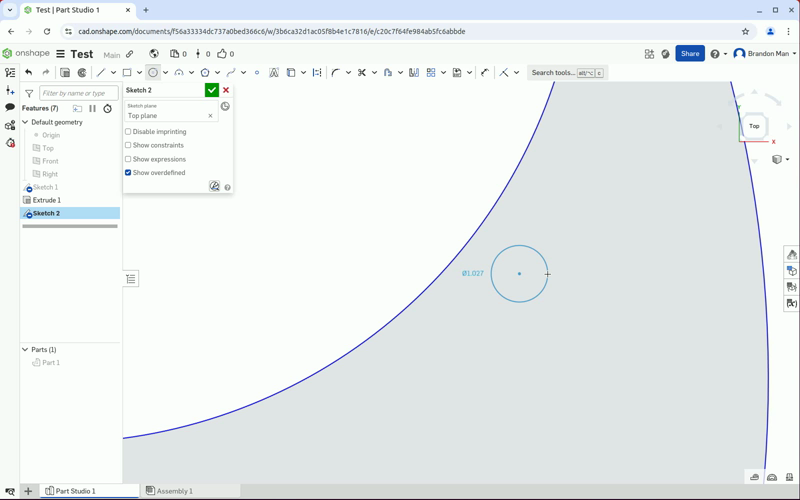
click(547, 273)
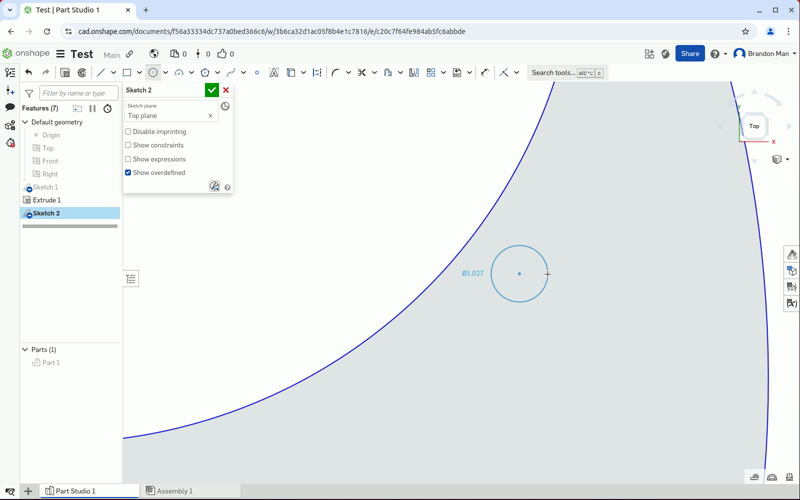
scroll(-6)
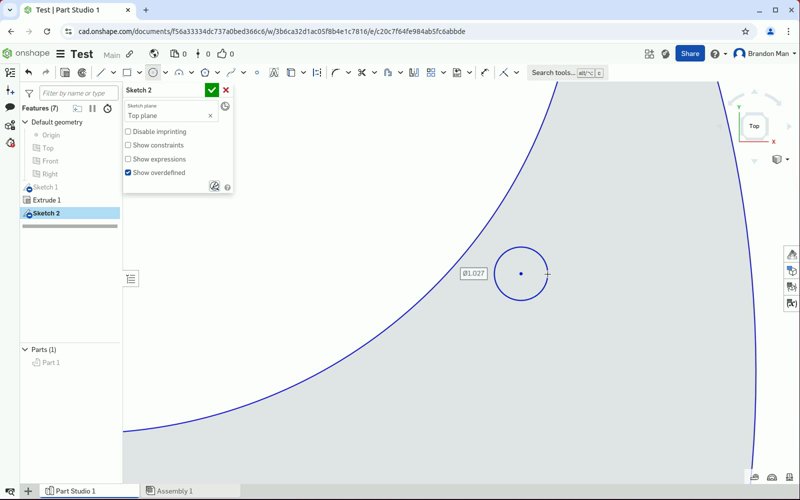
scroll(-6)
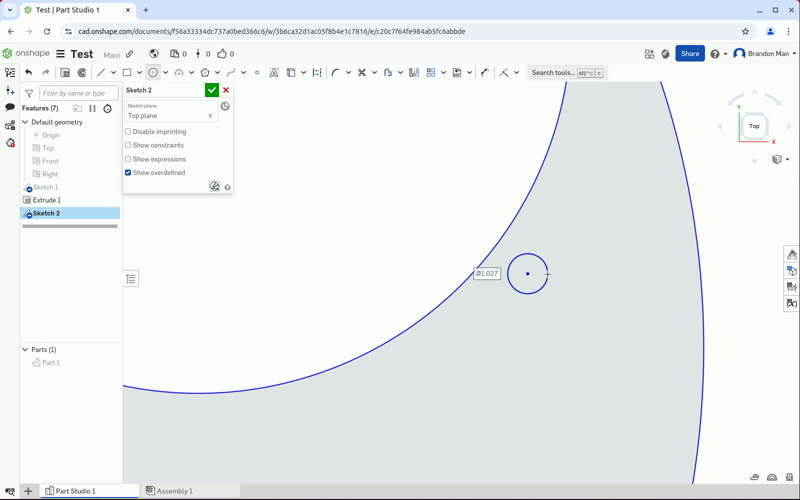
scroll(-6)
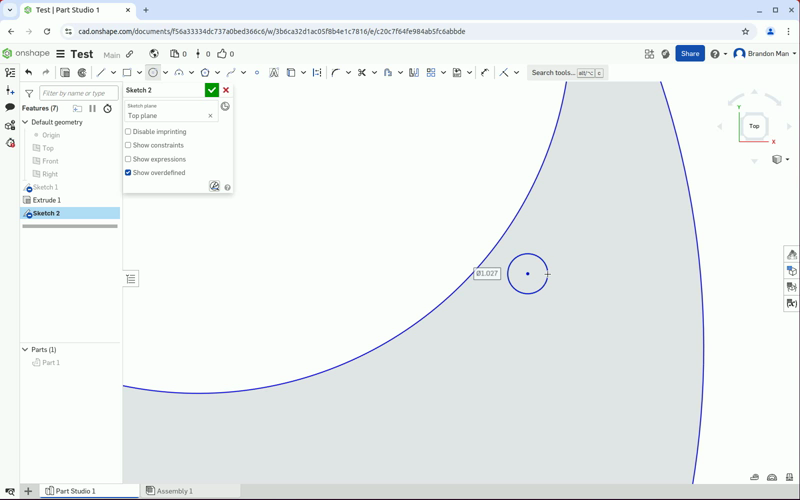
scroll(-6)
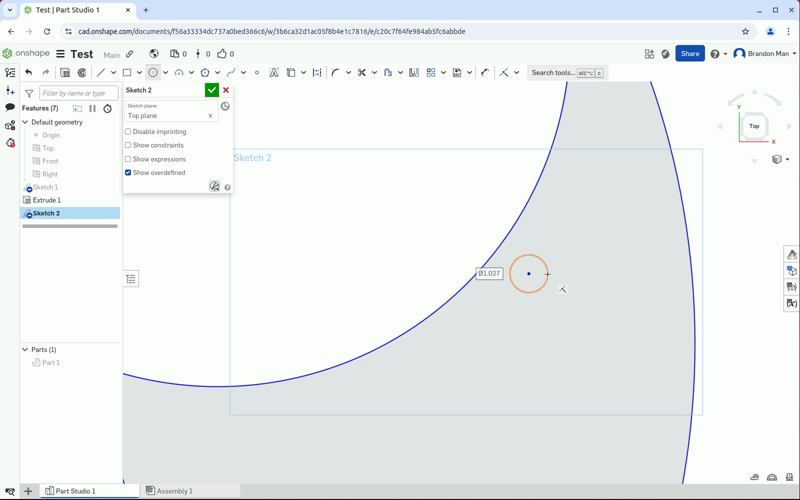
scroll(-6)
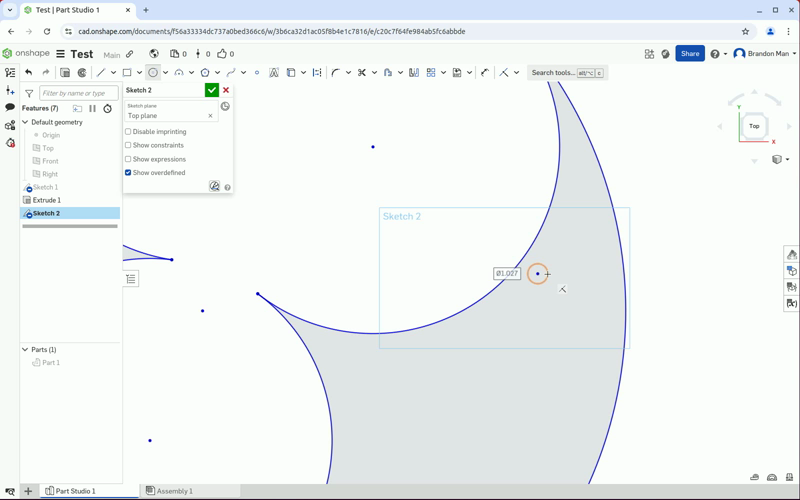
scroll(-6)
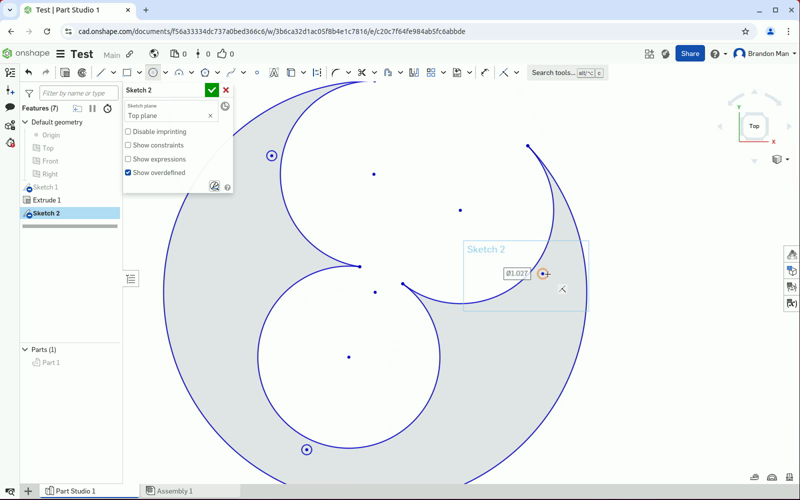
scroll(-6)
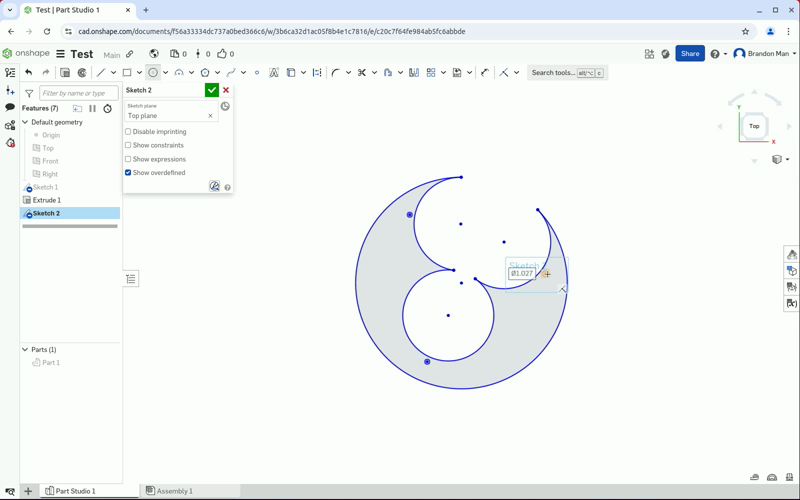
key(esc)
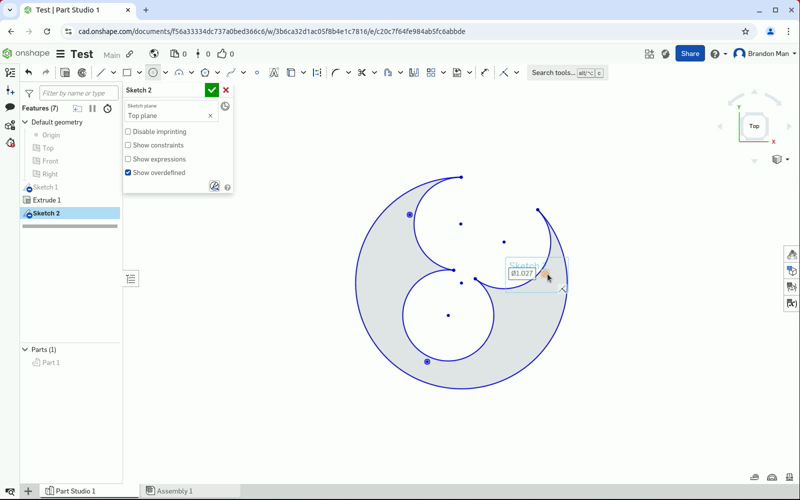
mouse_move(386, 292)
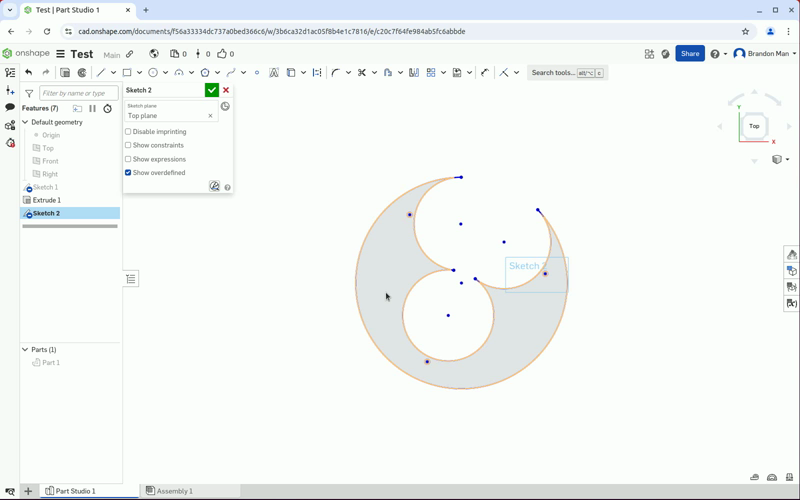
click(386, 292)
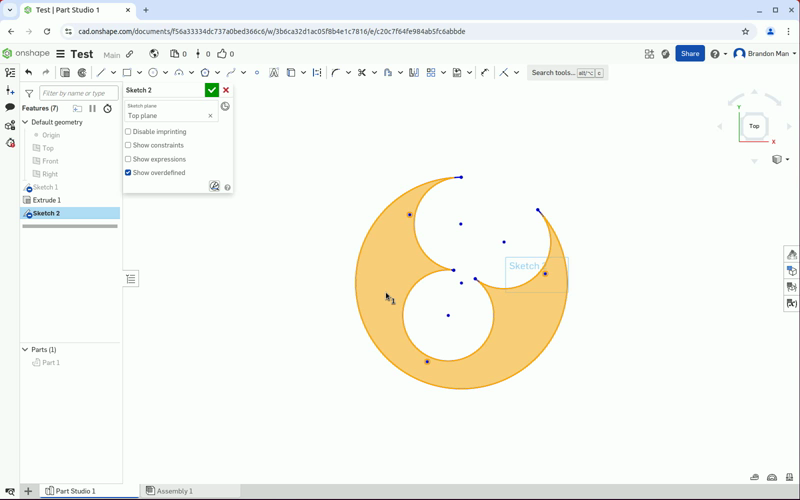
mouse_move(73, 352)
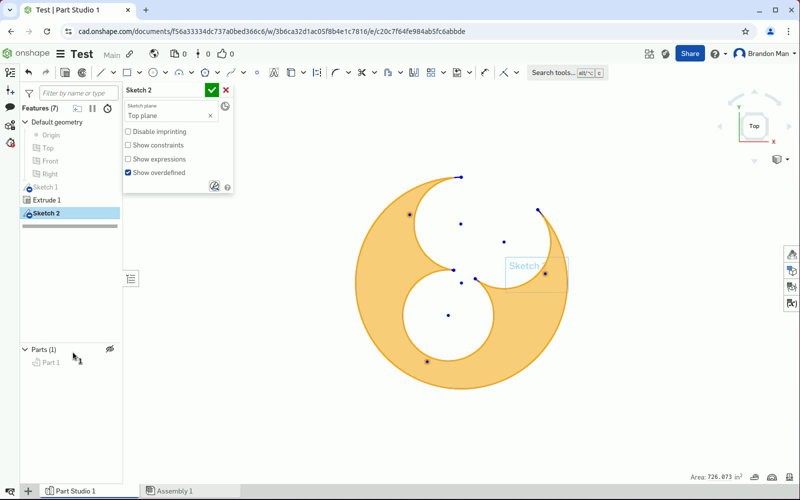
key(shift+y)
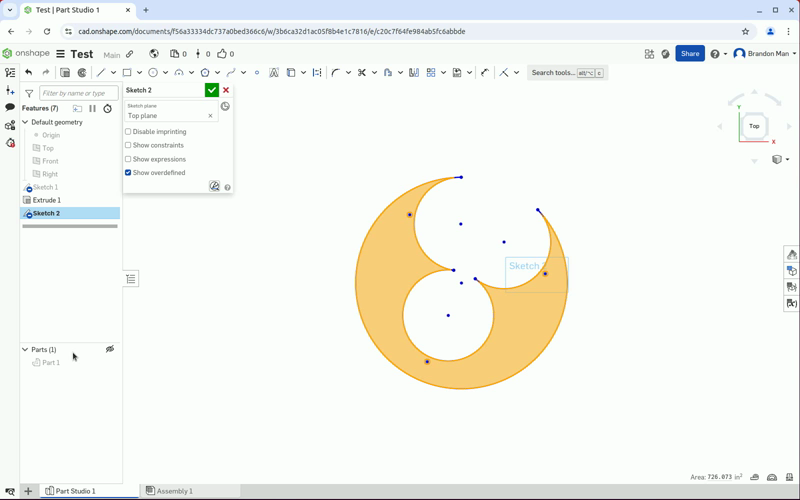
key(shift+e)
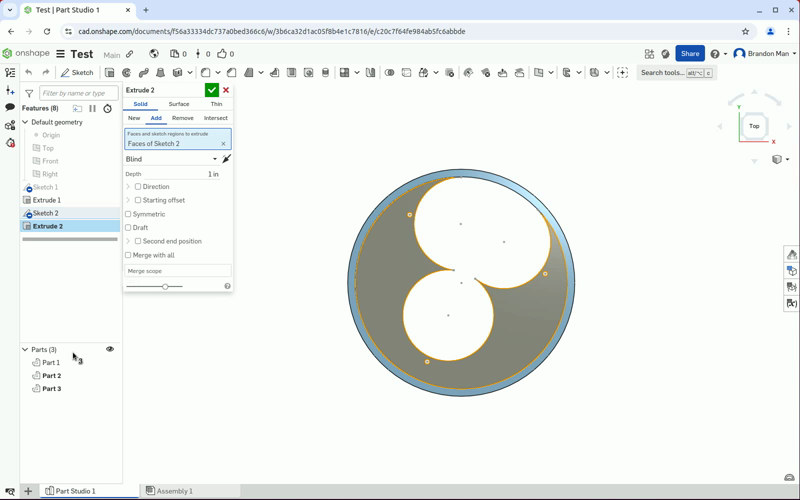
mouse_move(143, 106)
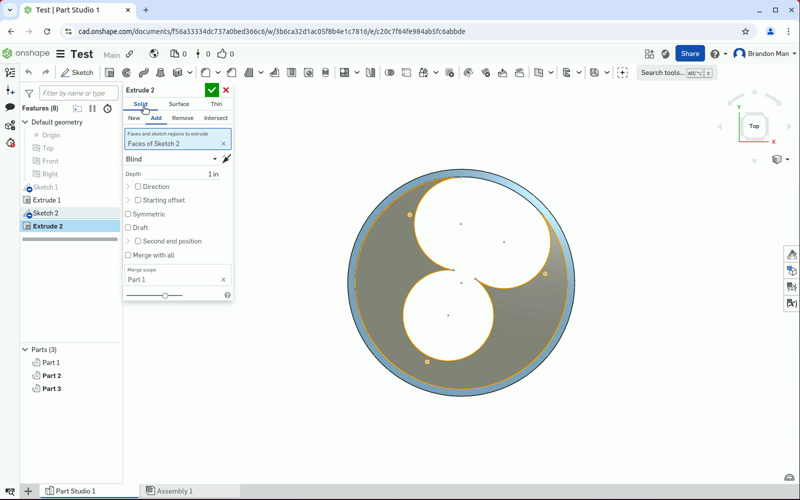
click(143, 106)
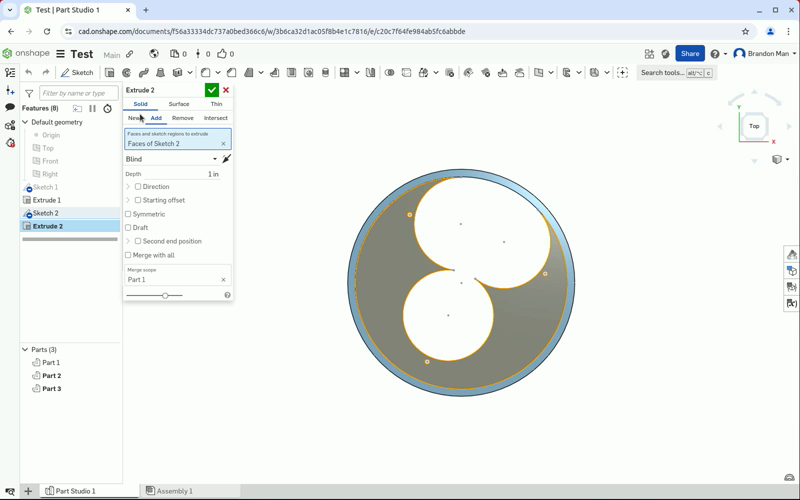
mouse_move(137, 120)
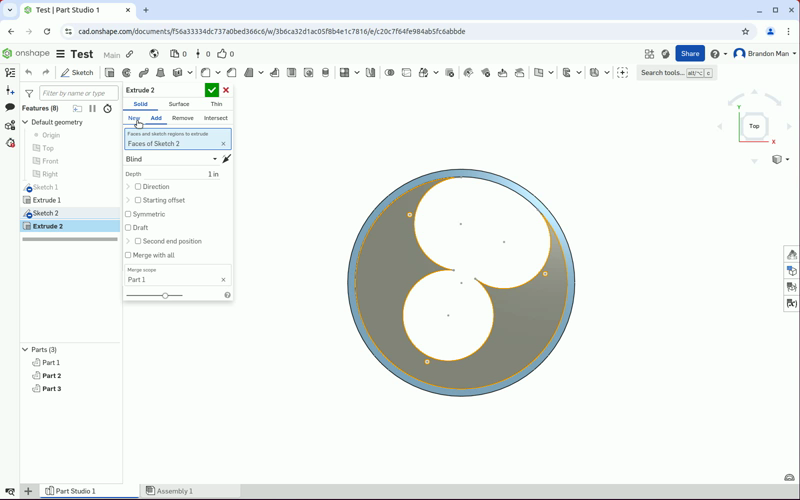
click(137, 120)
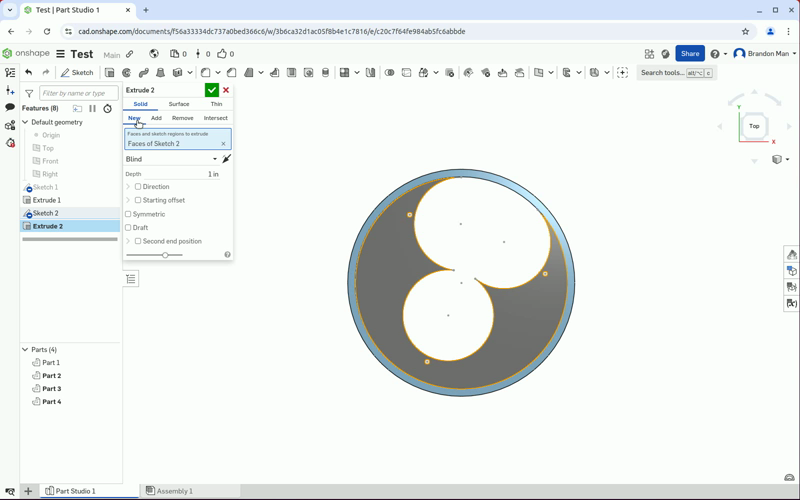
key(tab, 4)
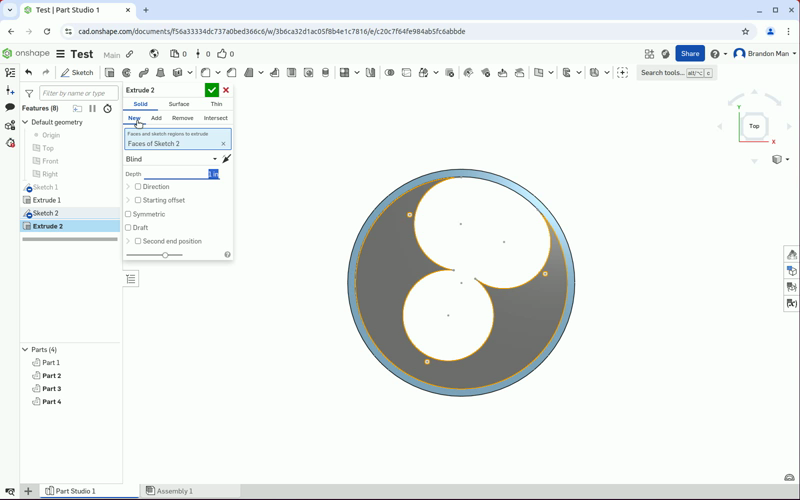
text(0.963)
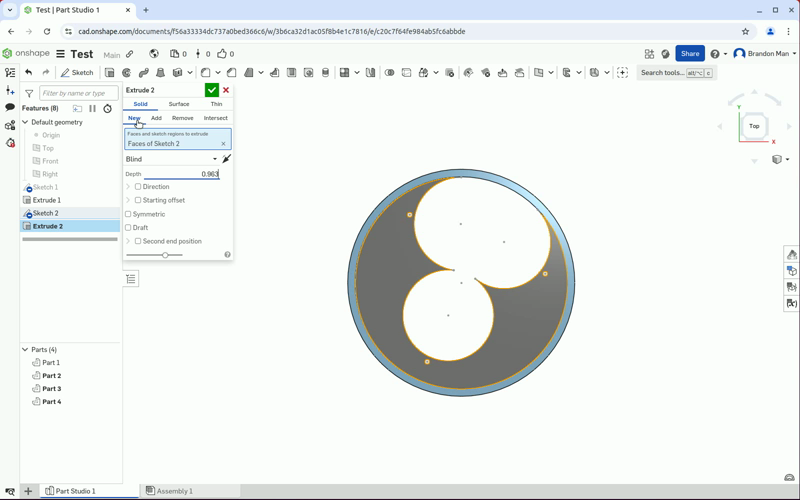
key(enter)
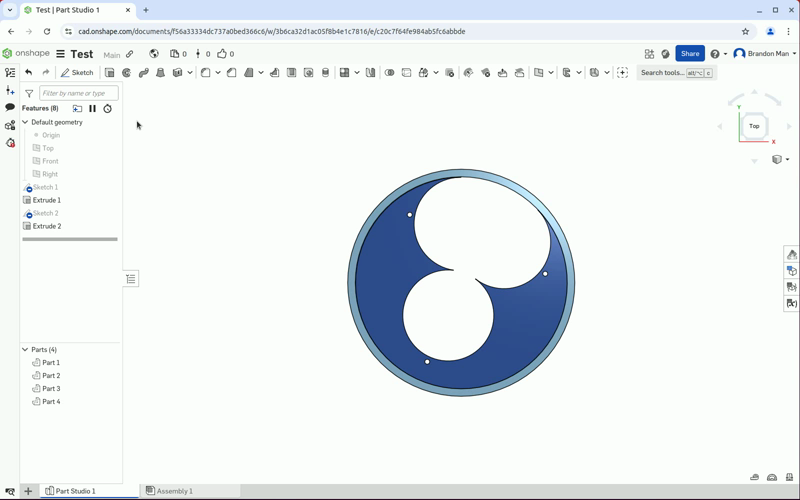
key(shift+h)
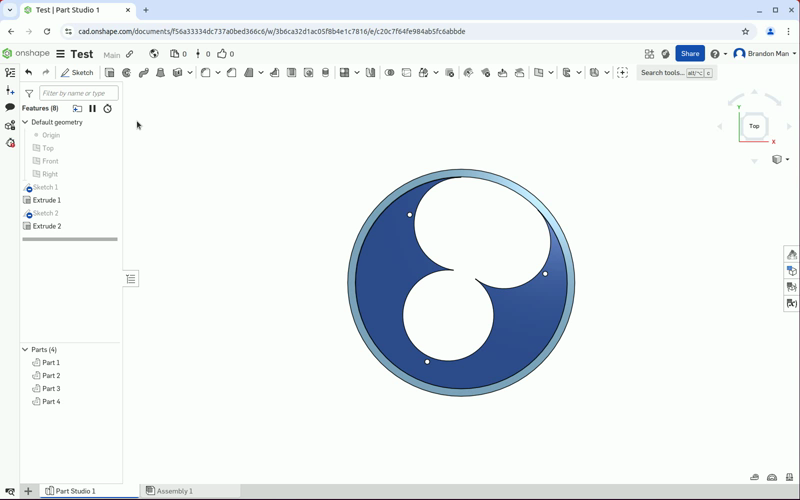
key(shift+h)
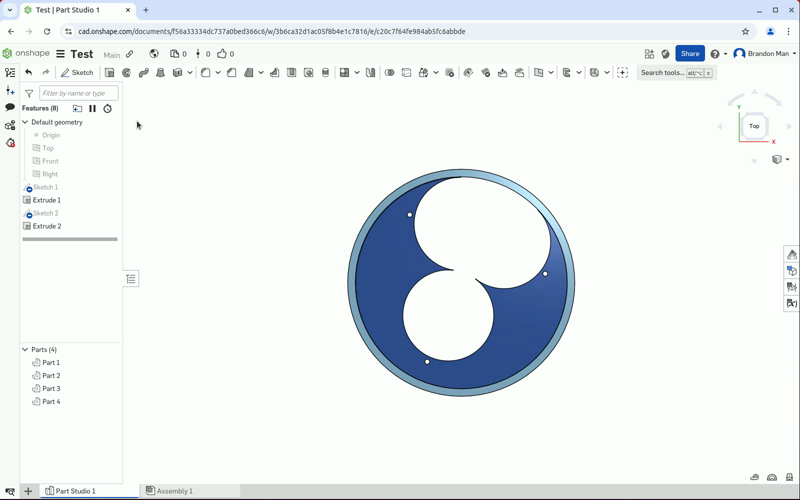
mouse_move(73, 189)
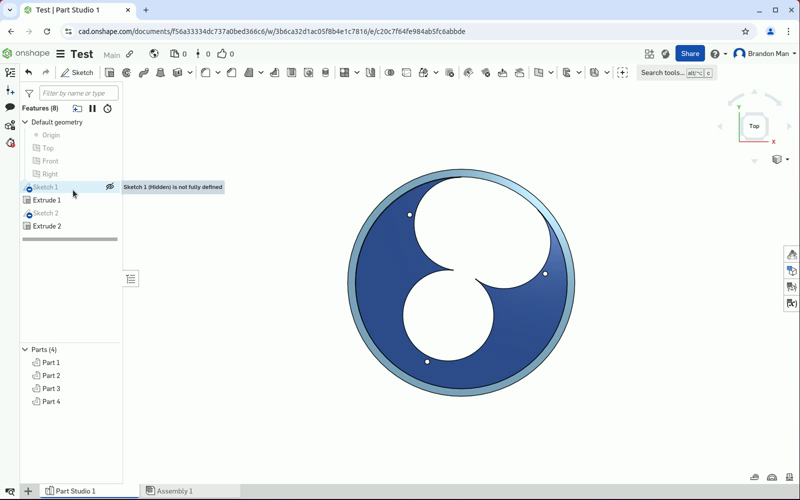
click(73, 189)
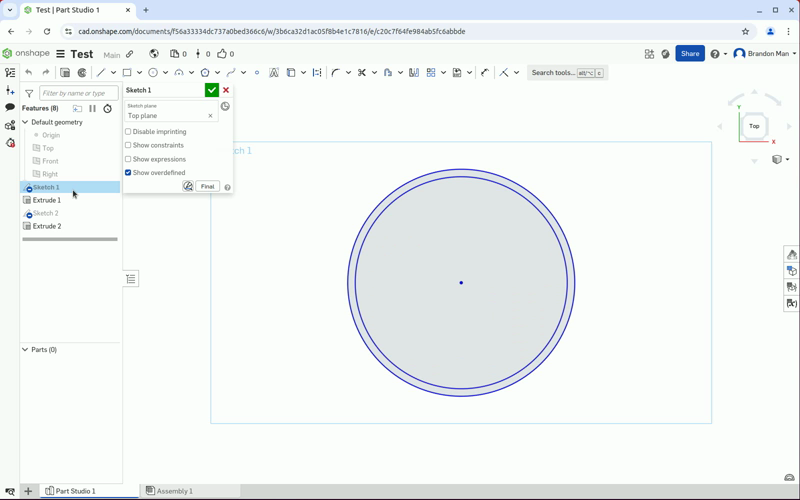
mouse_move(229, 92)
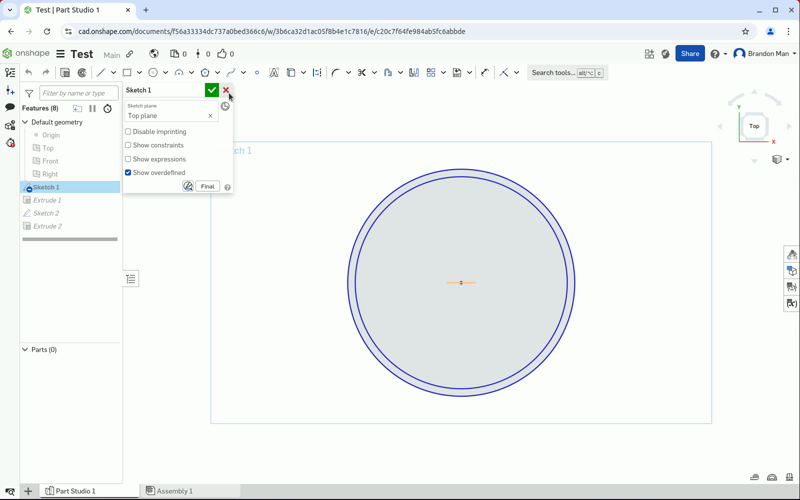
click(229, 92)
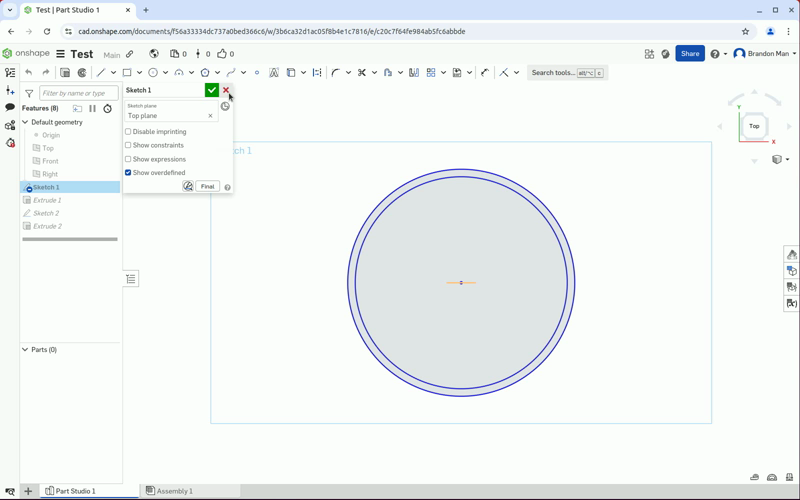
key(shift+s)
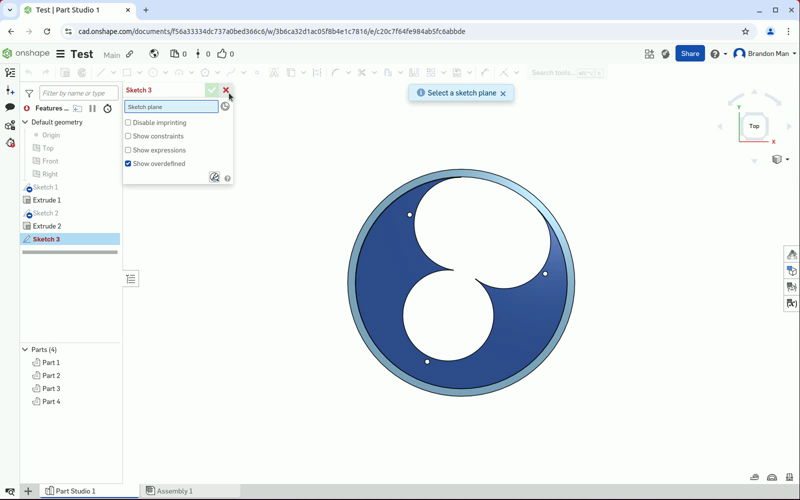
mouse_move(73, 150)
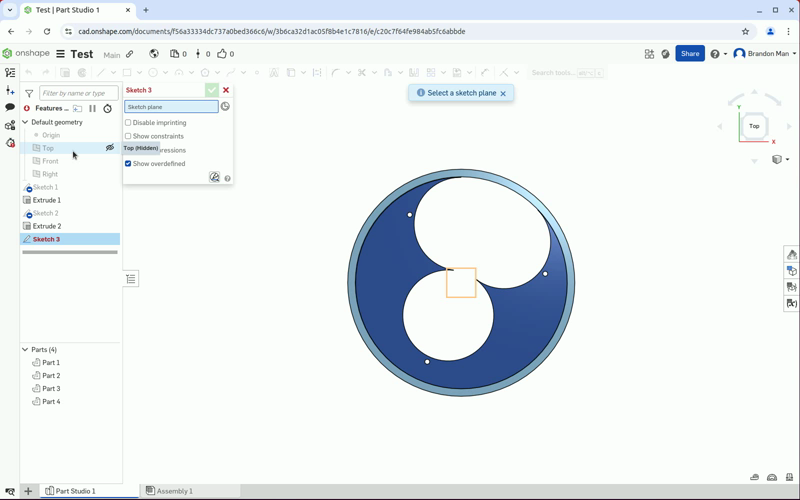
click(73, 150)
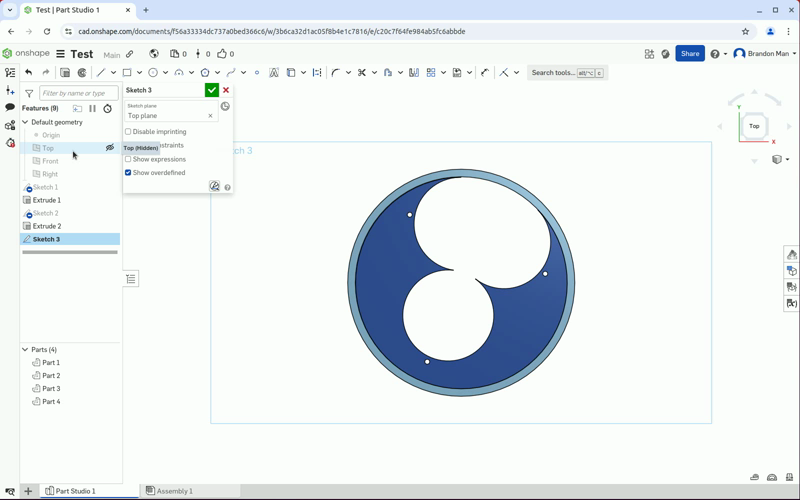
mouse_move(73, 352)
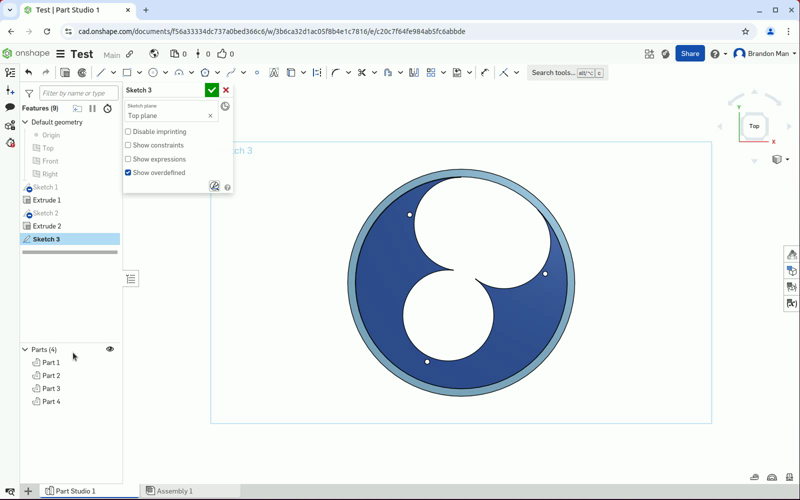
key(y)
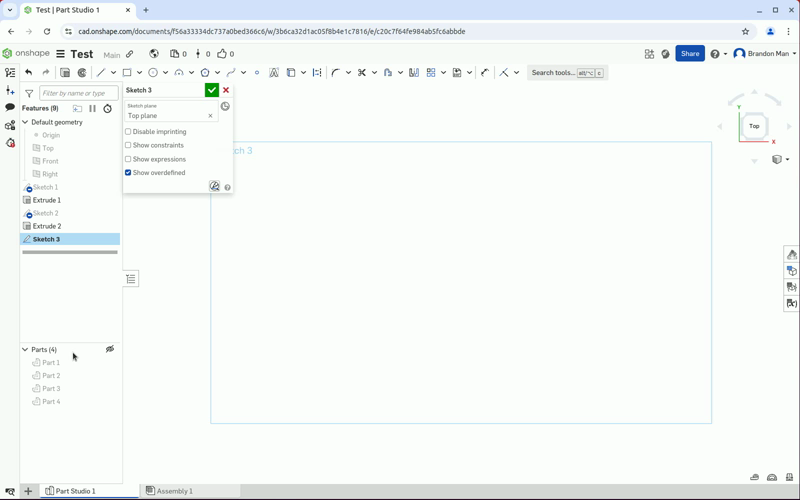
key(c)
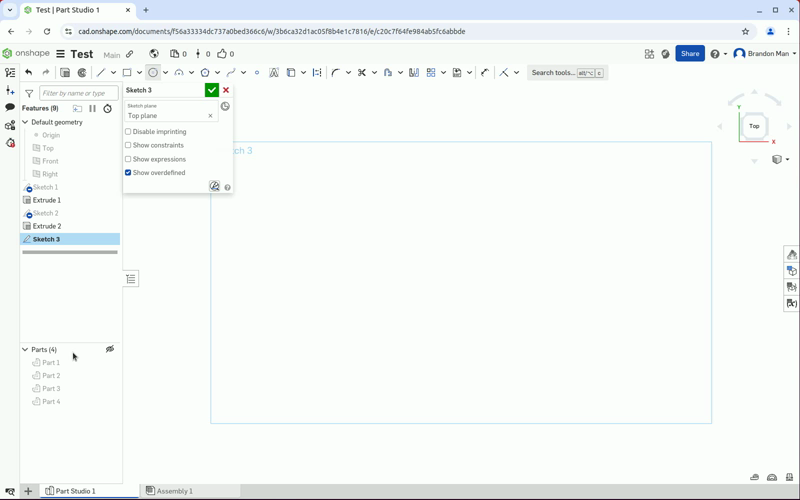
key_down(shift)
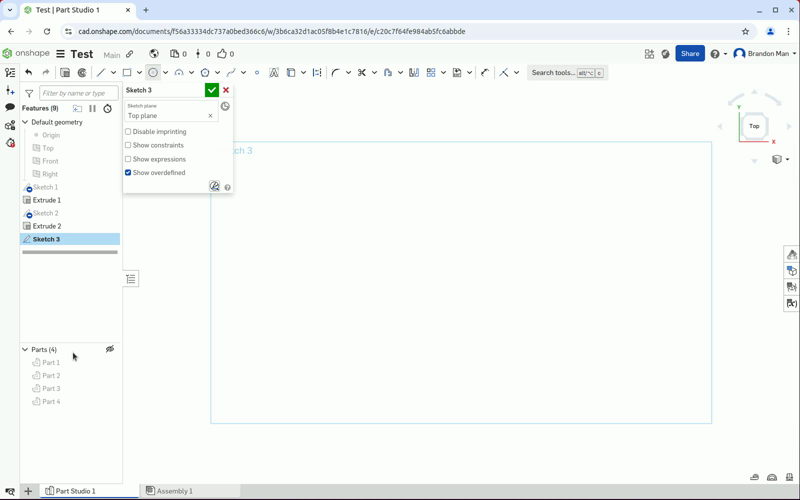
mouse_move(447, 315)
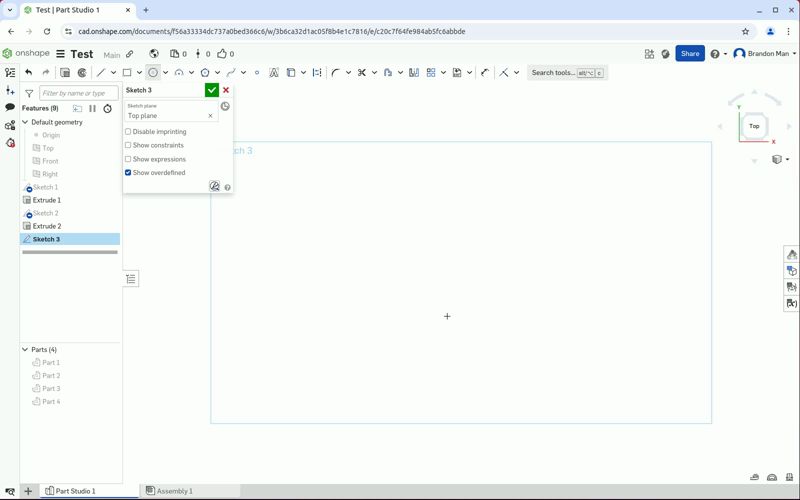
click(447, 315)
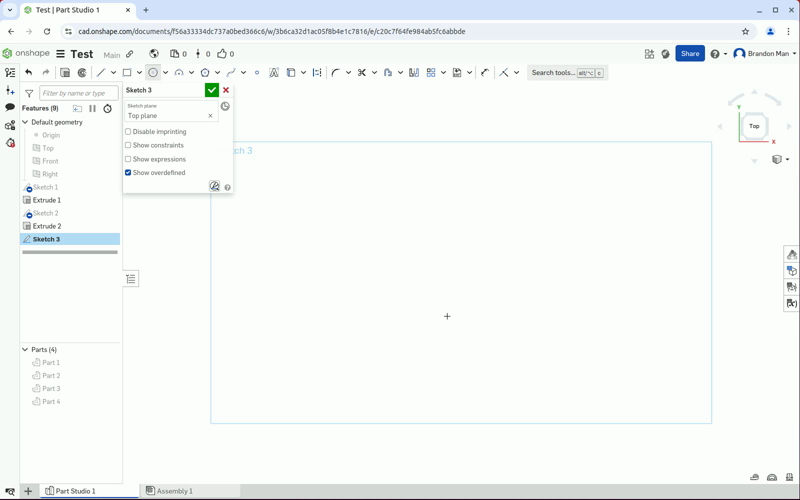
key_up(shift)
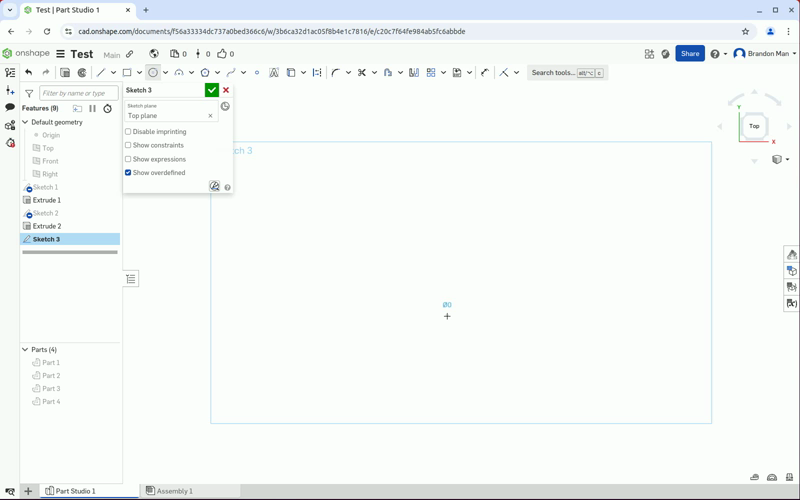
mouse_move(494, 315)
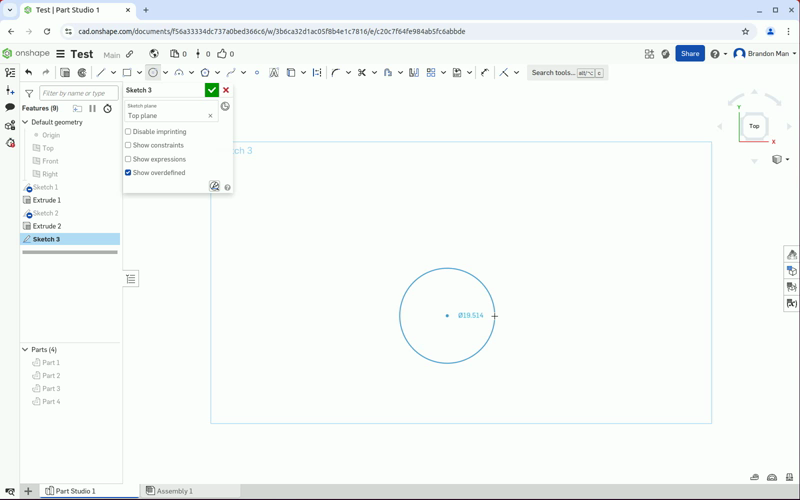
click(494, 315)
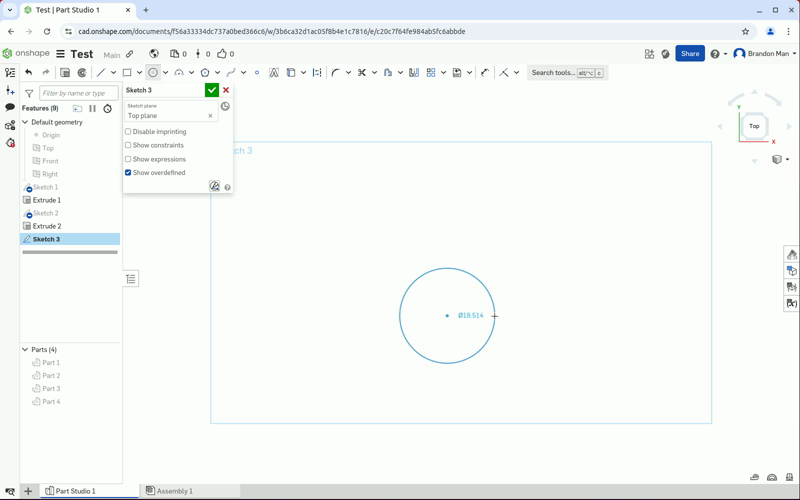
key(esc)
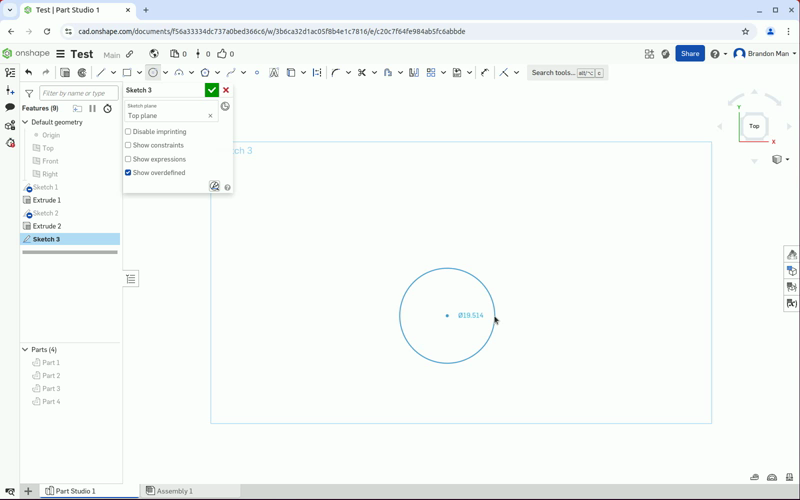
key(c)
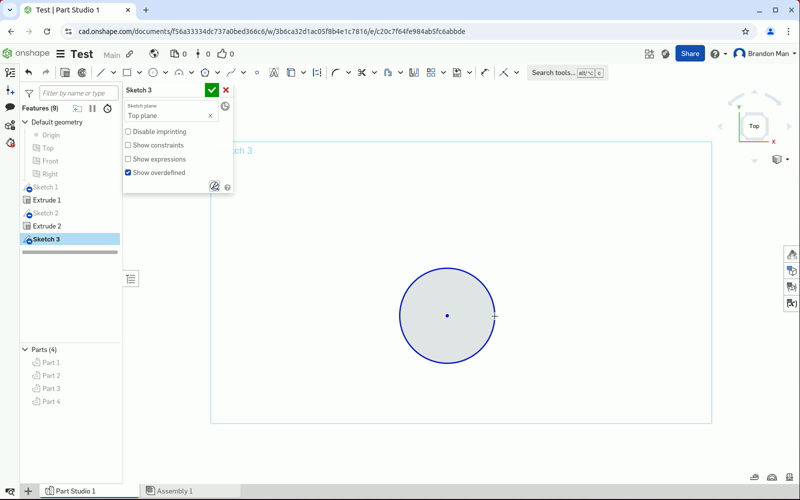
key_down(shift)
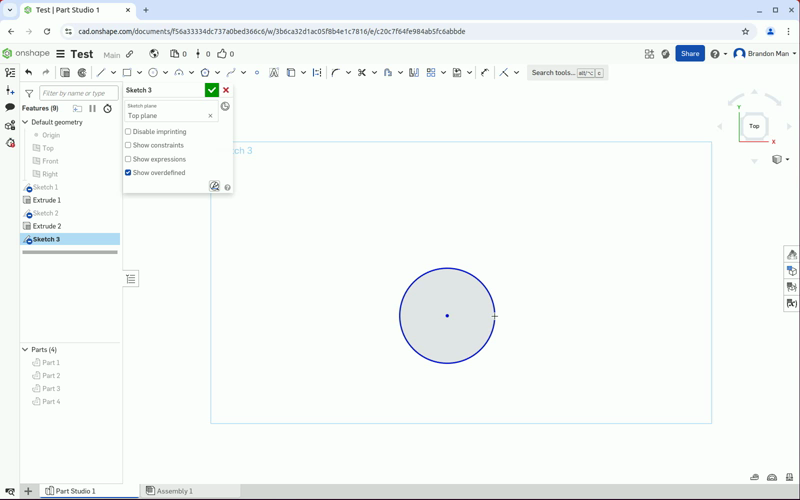
mouse_move(461, 283)
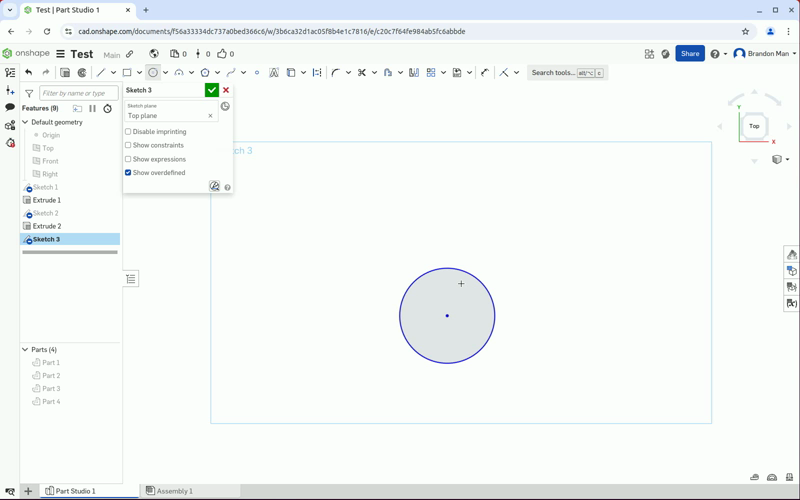
click(461, 283)
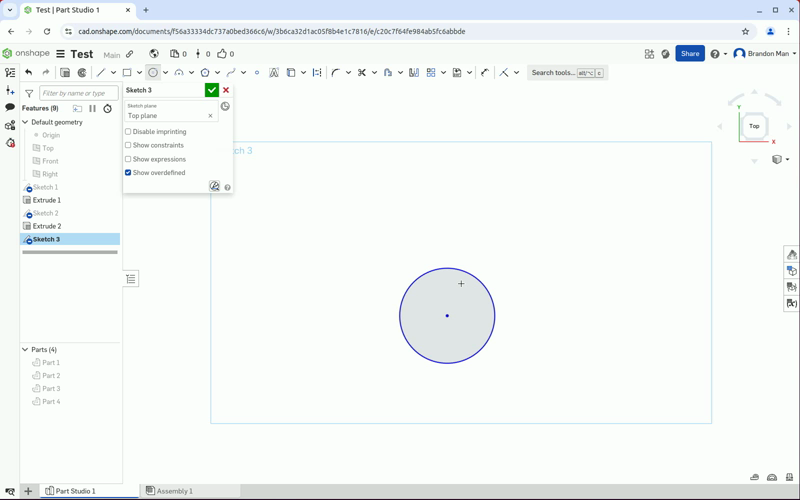
key_up(shift)
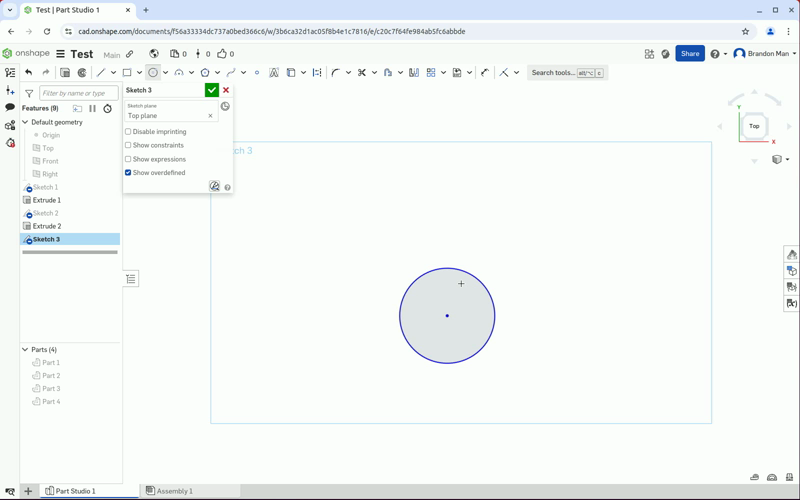
mouse_move(470, 283)
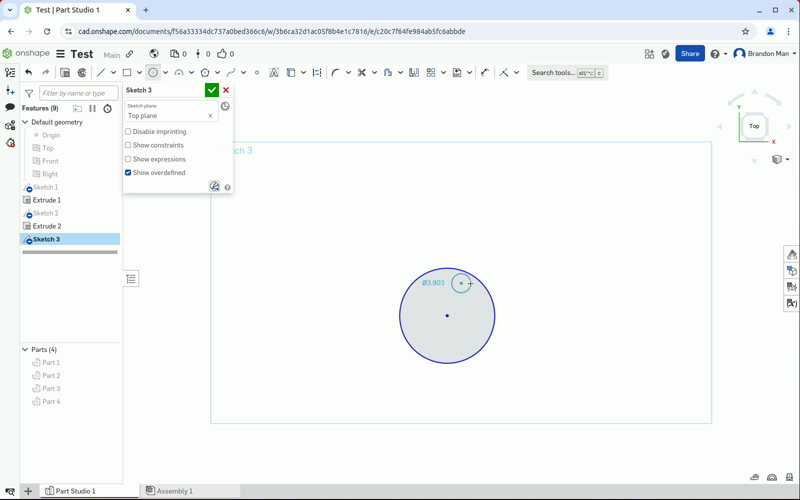
click(470, 283)
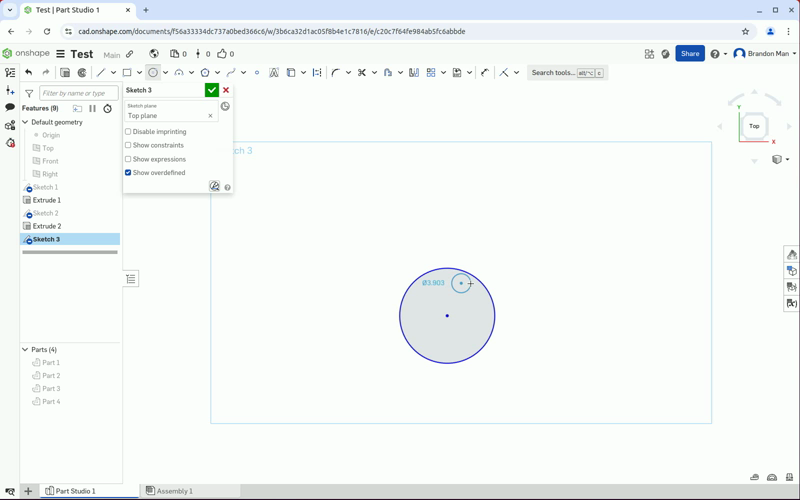
key(esc)
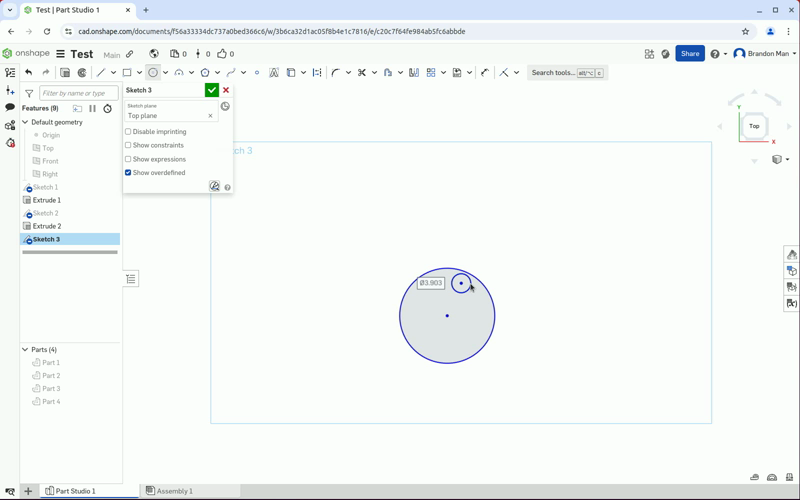
mouse_move(428, 322)
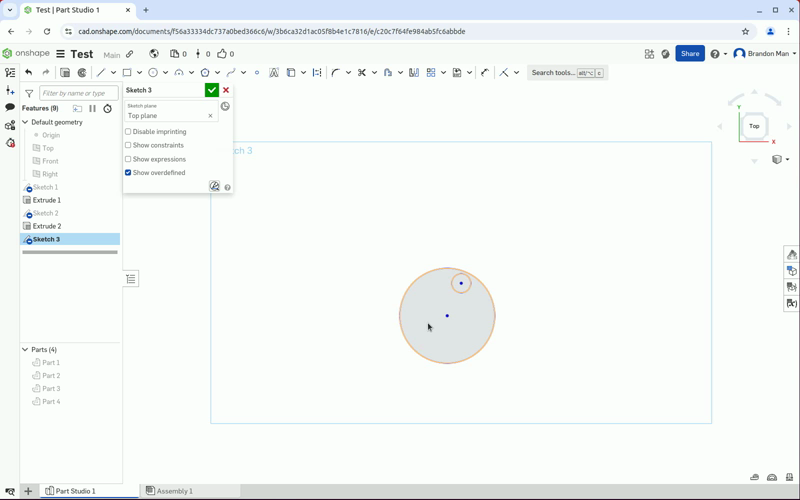
click(428, 322)
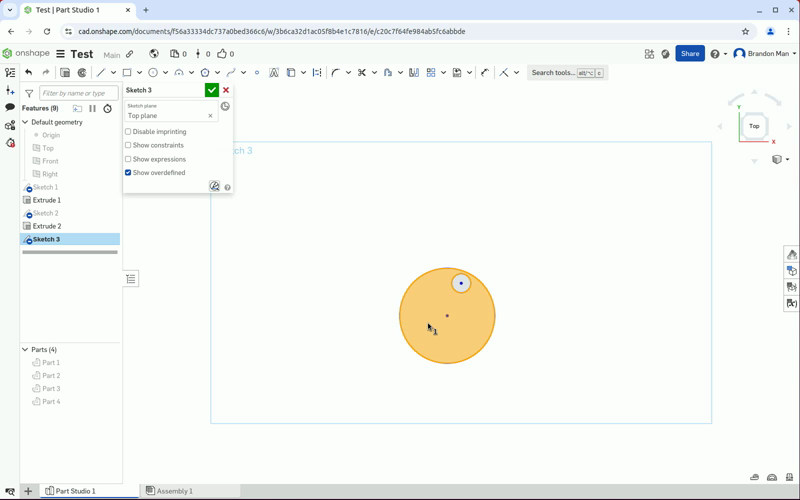
mouse_move(73, 352)
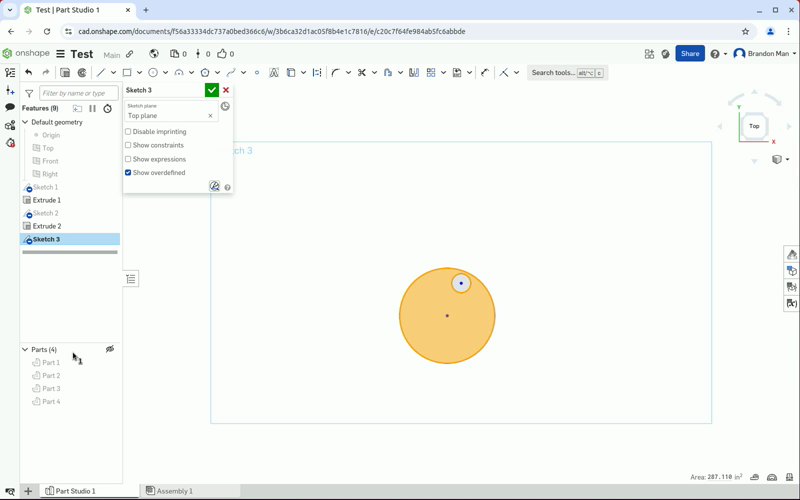
key(shift+y)
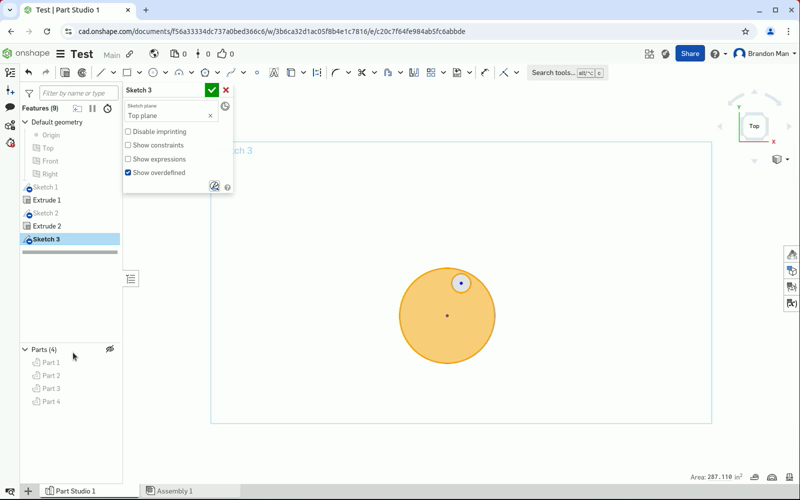
key(shift+e)
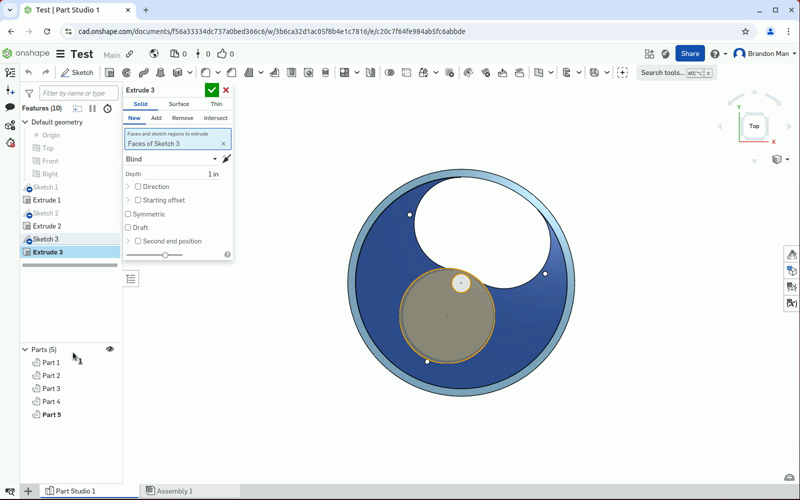
mouse_move(143, 106)
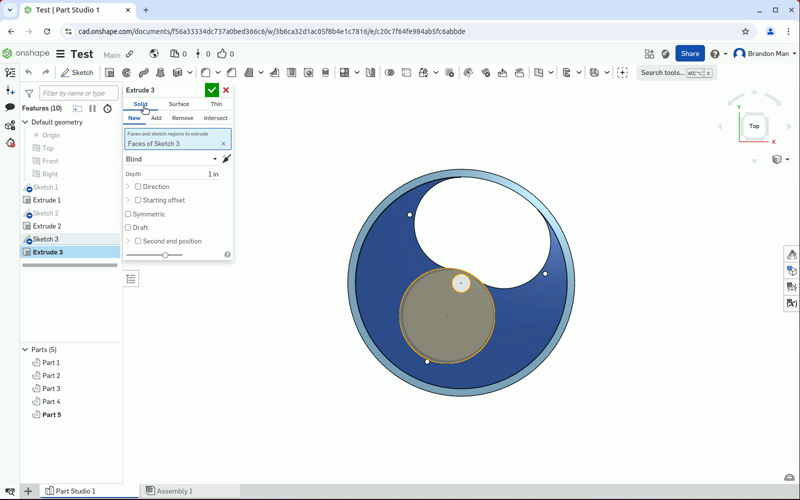
click(143, 106)
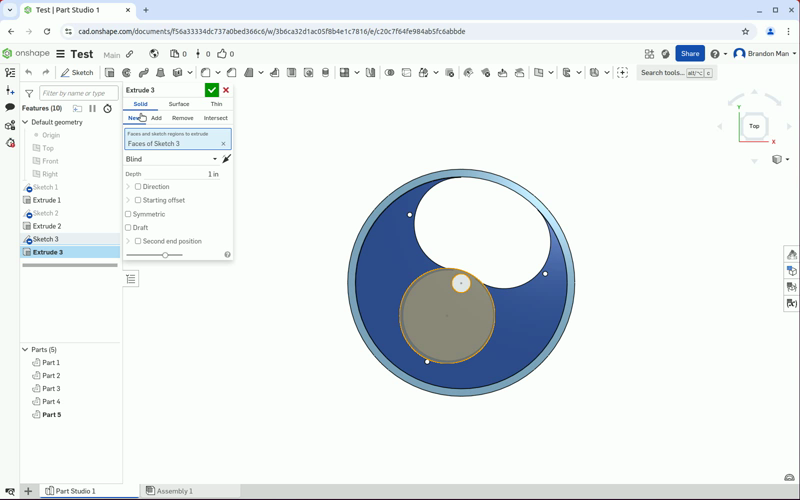
mouse_move(137, 120)
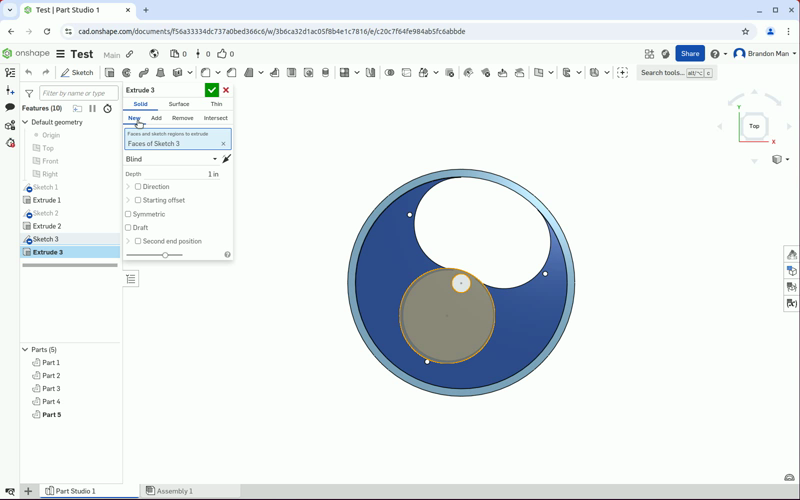
click(137, 120)
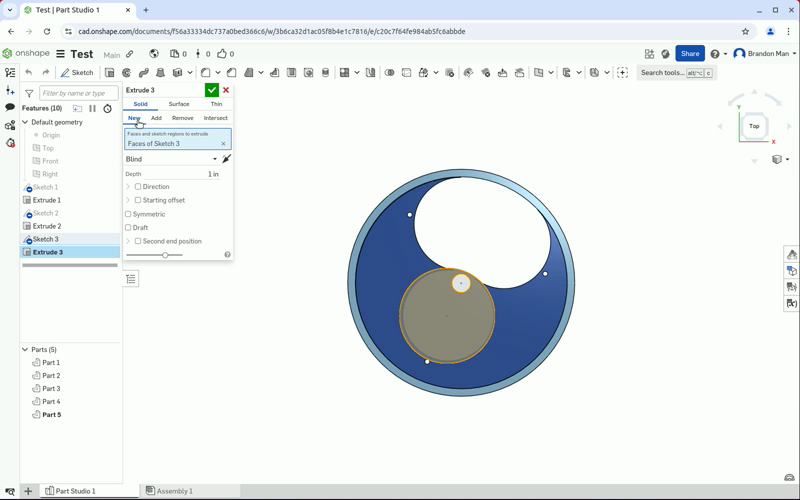
key(tab, 4)
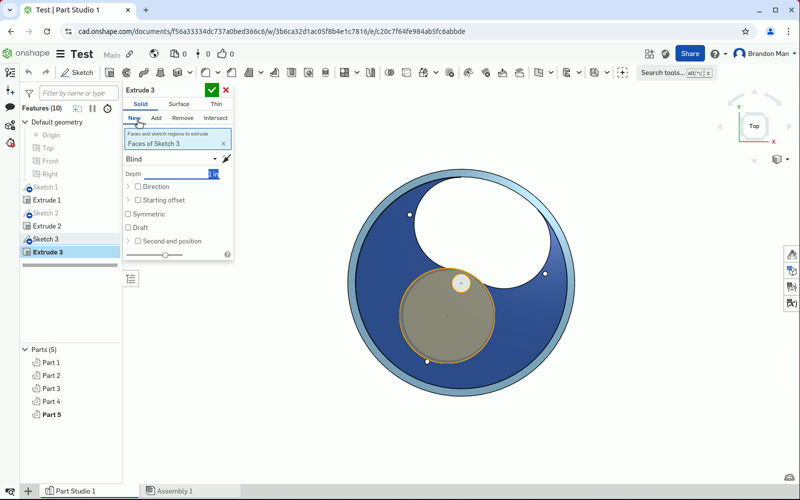
text(0.963)
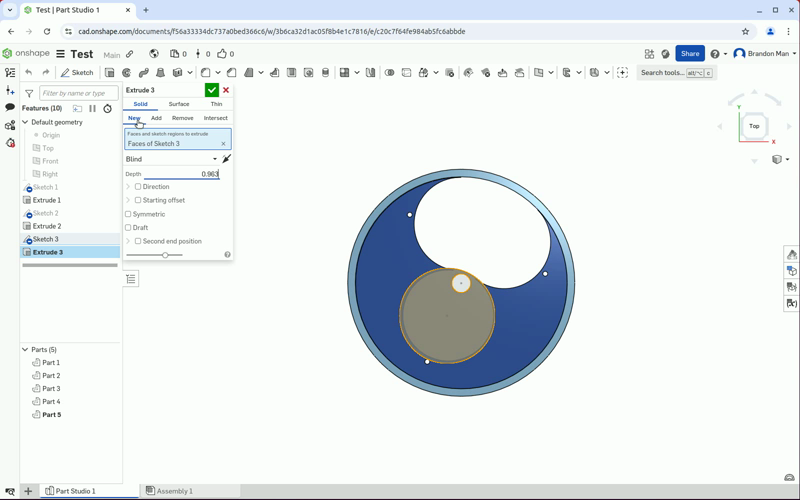
key(enter)
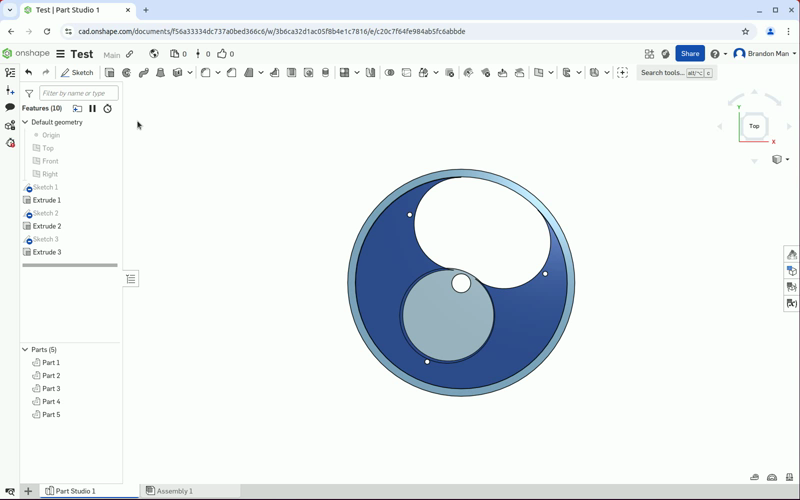
key(shift+h)
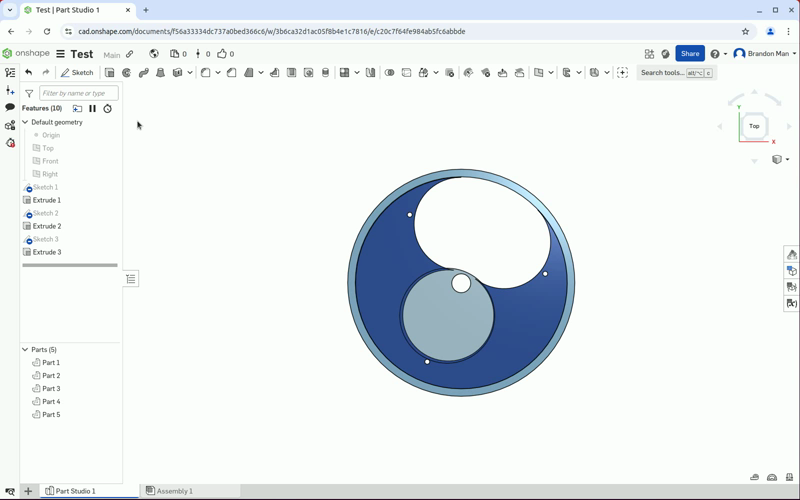
key(shift+h)
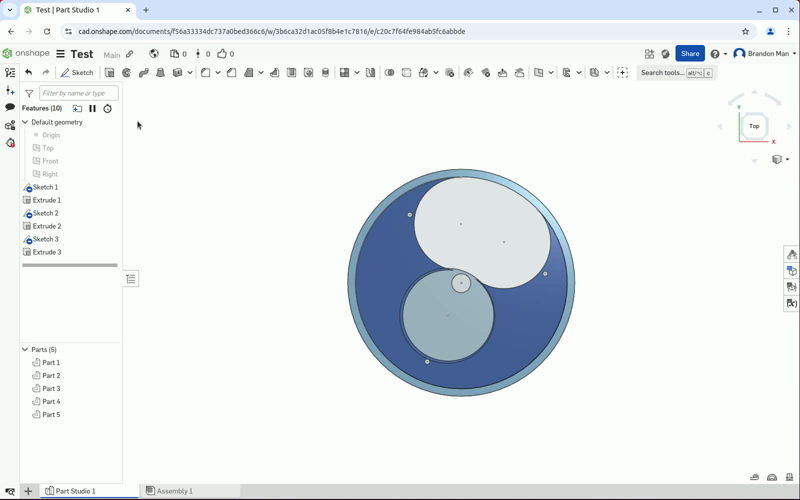
key(shift+7)
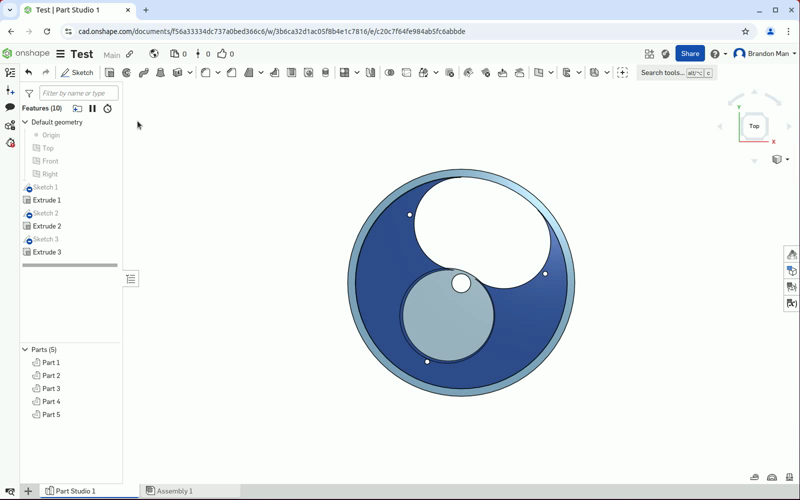
key(up, 3)
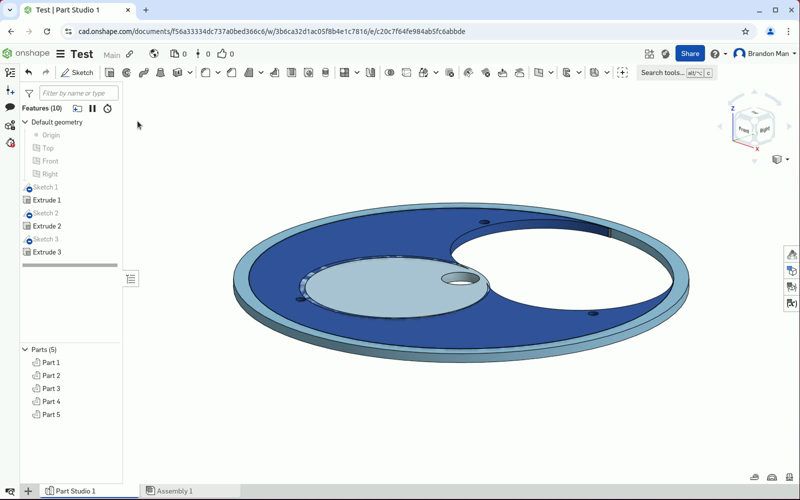
key(left, 3)
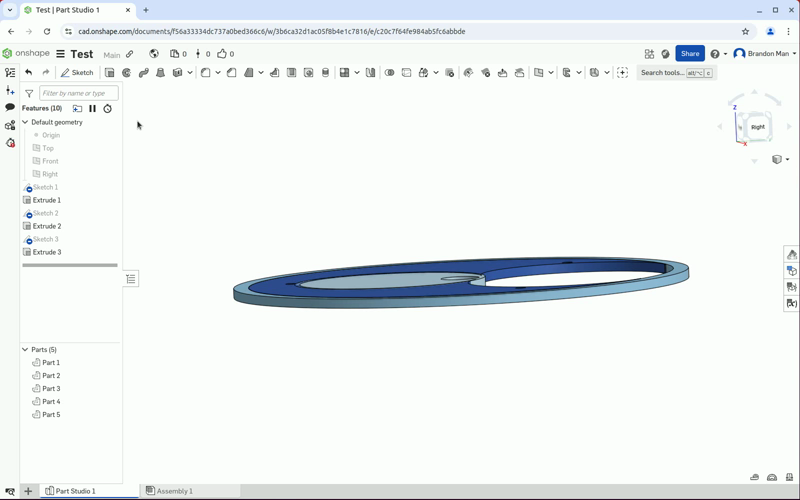
key(right, 3)
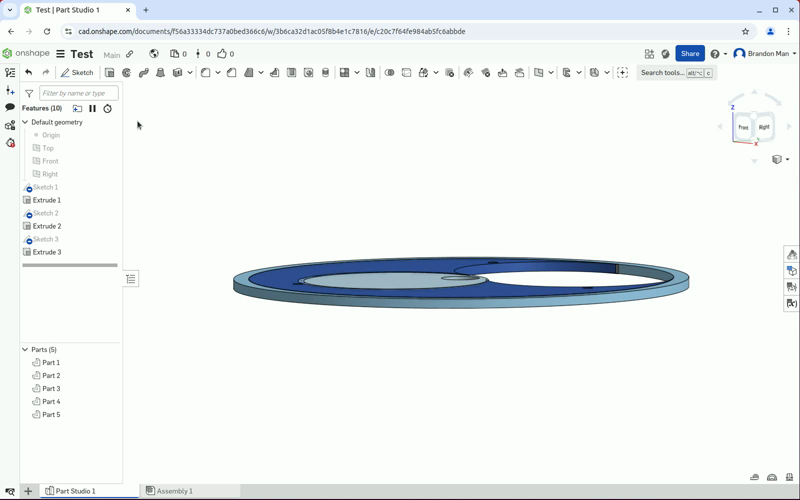
key(down, 3)
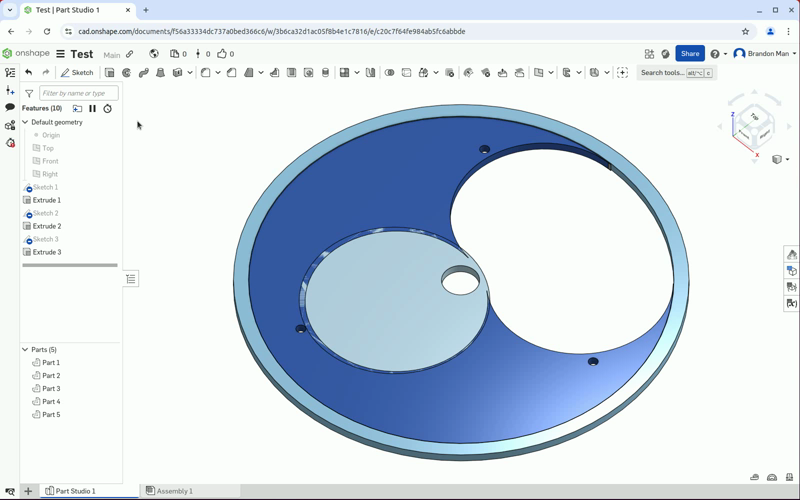
mouse_move(73, 189)
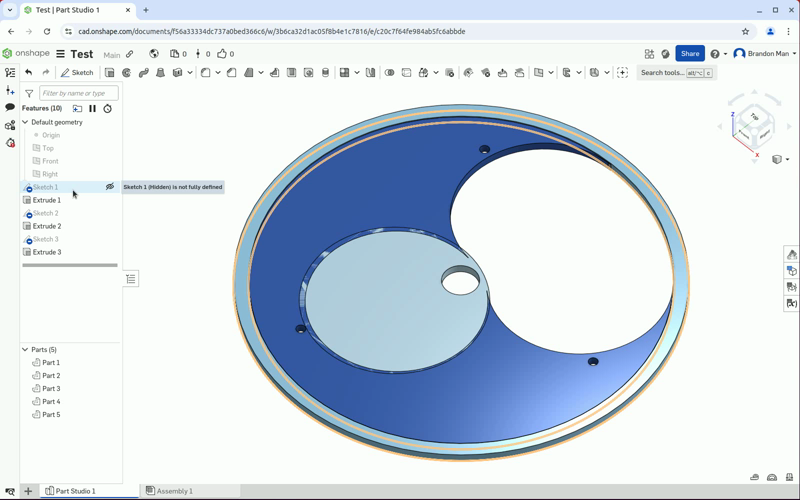
click(73, 189)